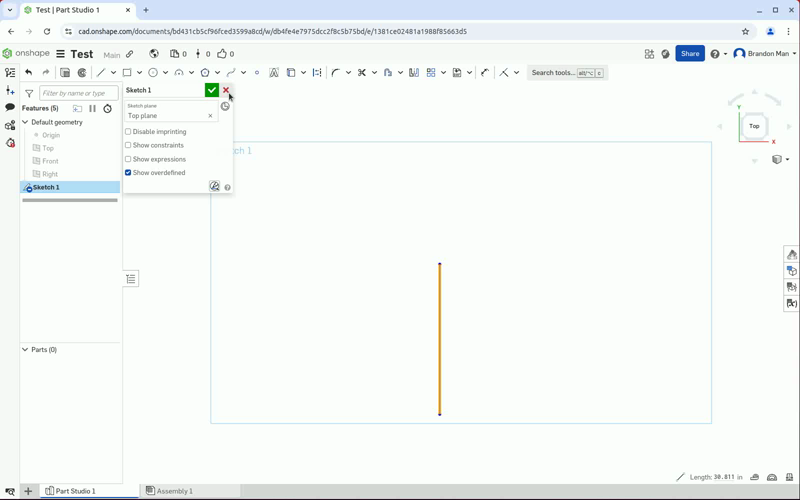
key(shift+h)
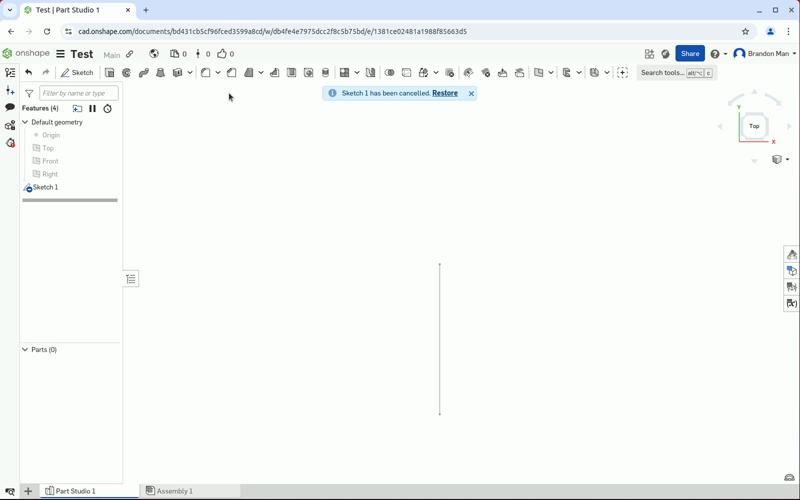
mouse_move(73, 352)
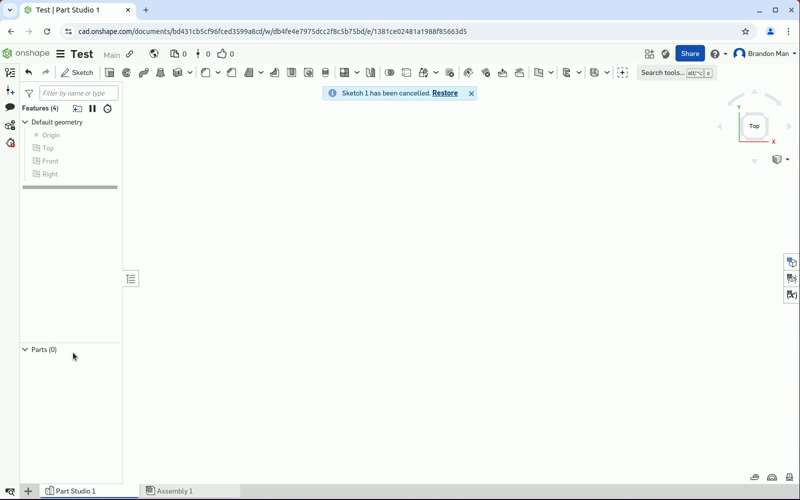
key(y)
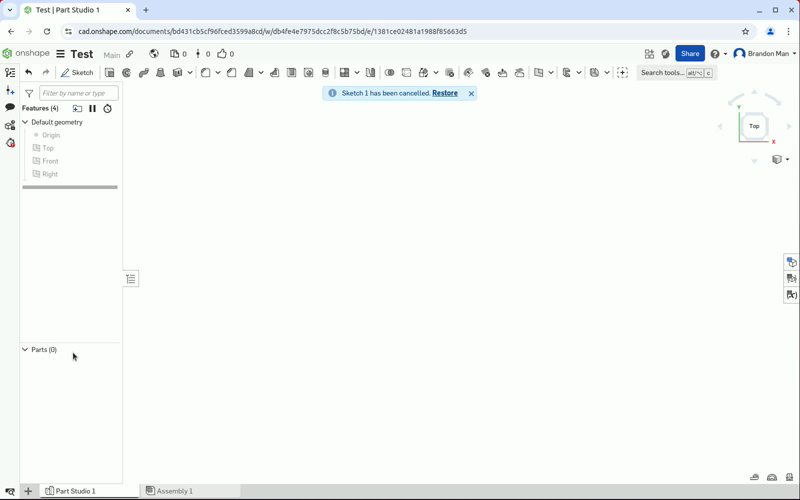
key(shift+p)
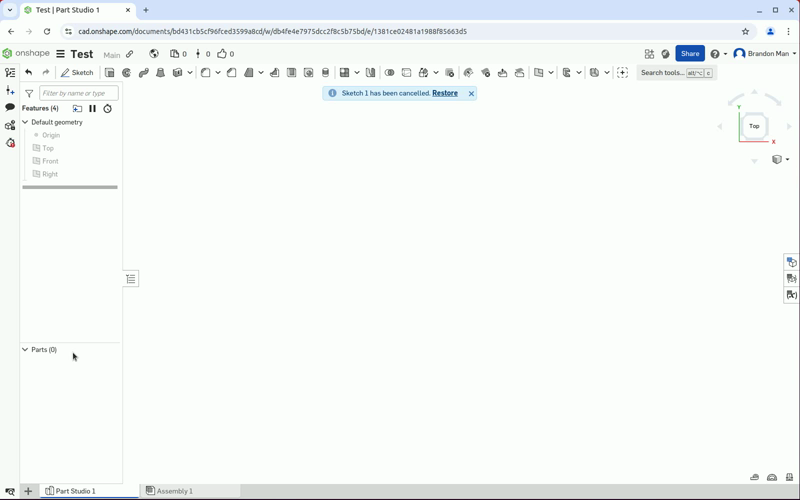
key(space)
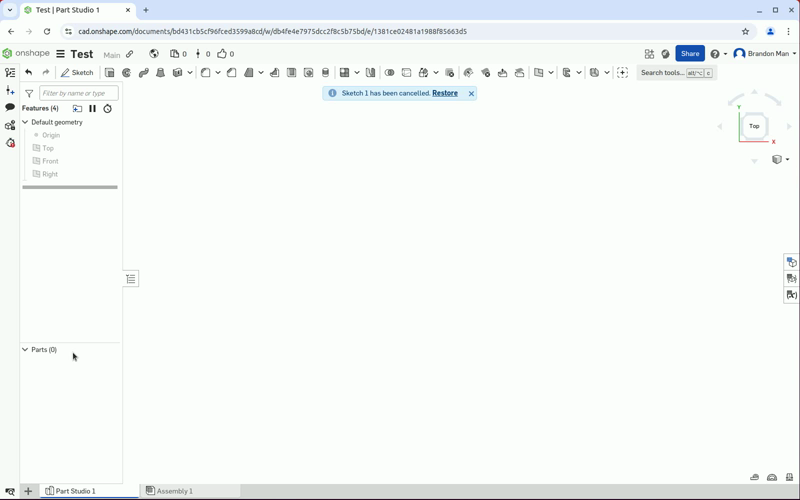
key_down(shift)
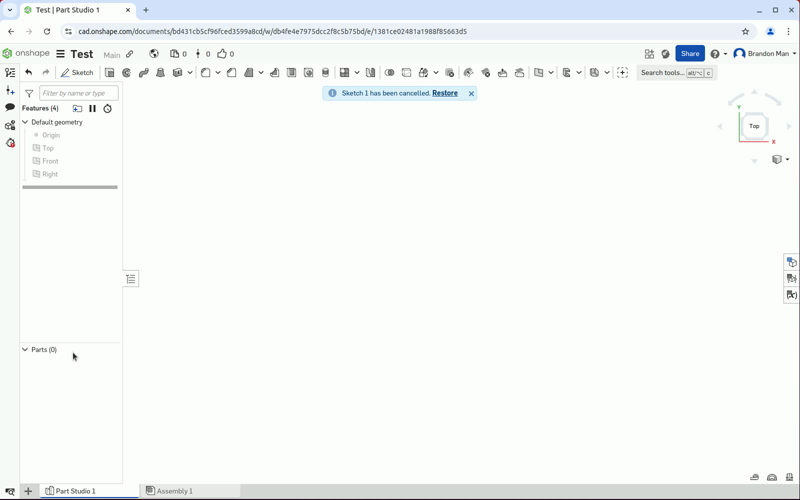
key(up)
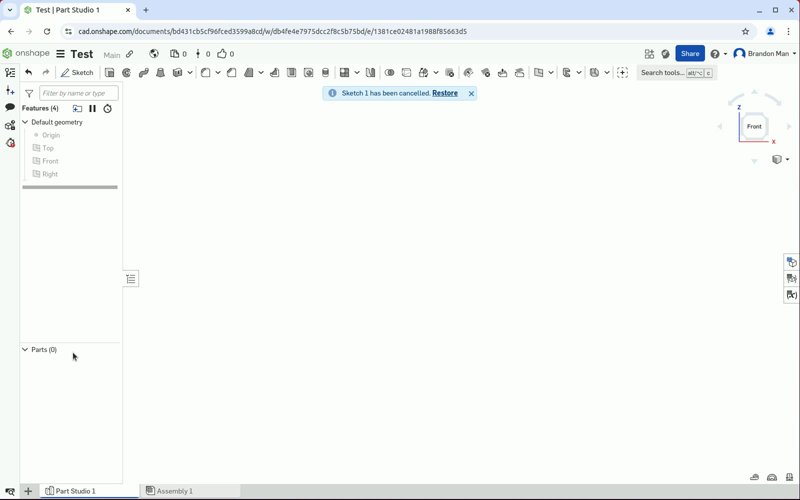
key_up(shift)
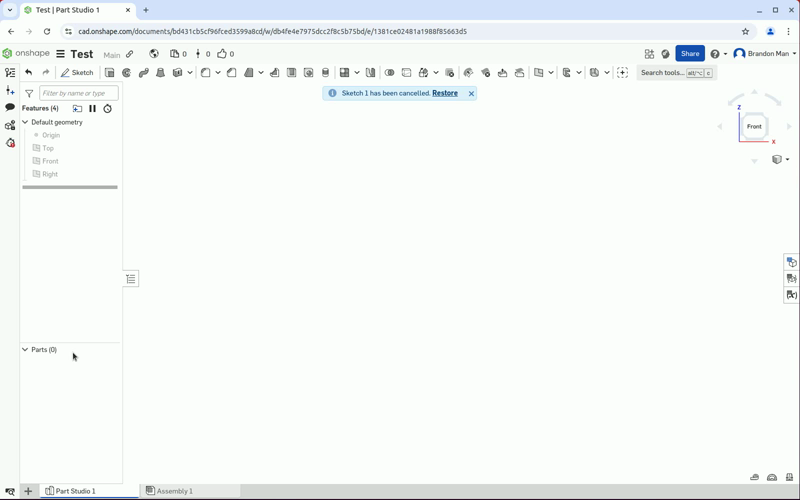
mouse_move(73, 352)
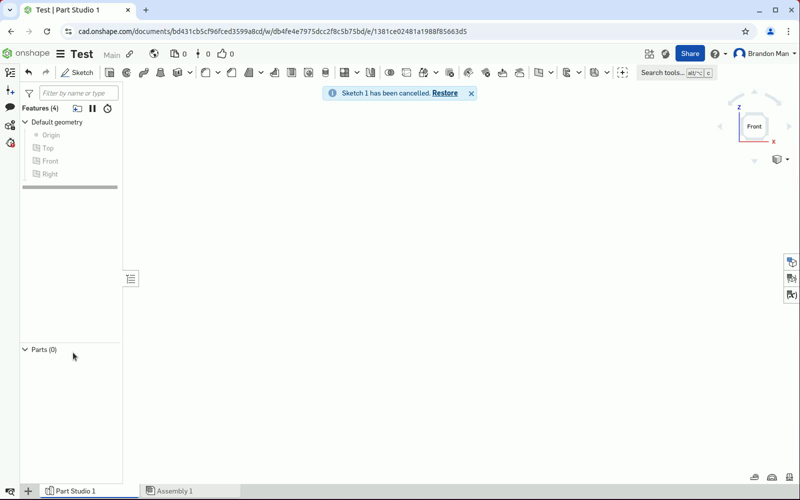
key(shift+y)
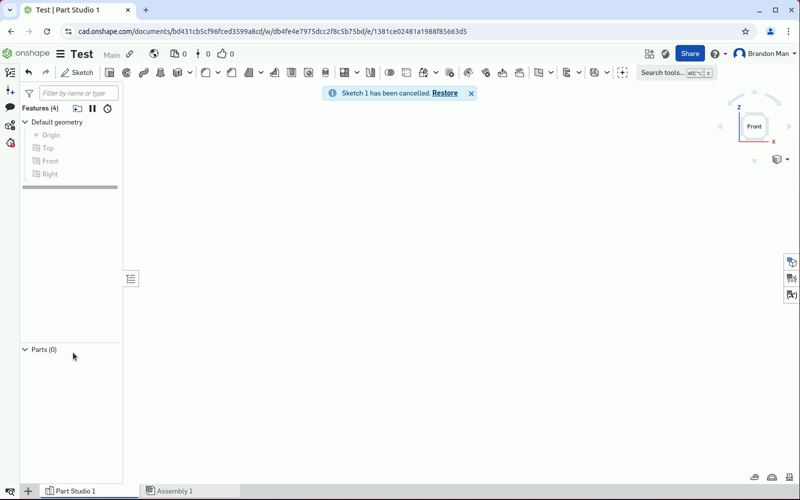
key(shift+s)
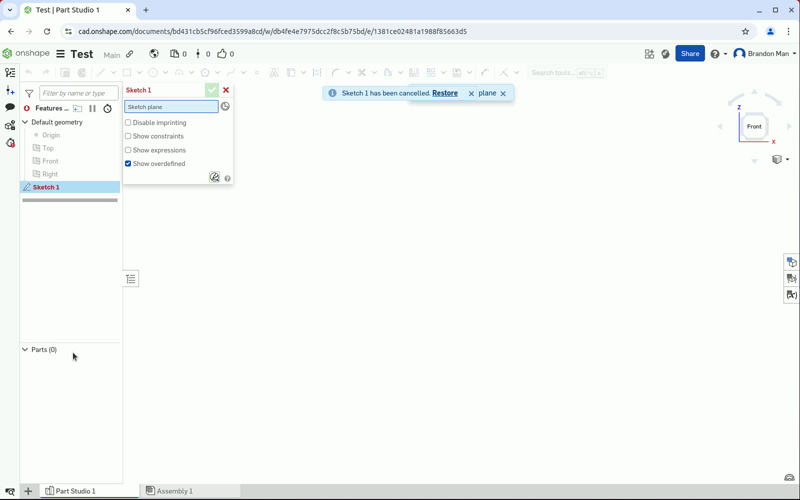
mouse_move(73, 163)
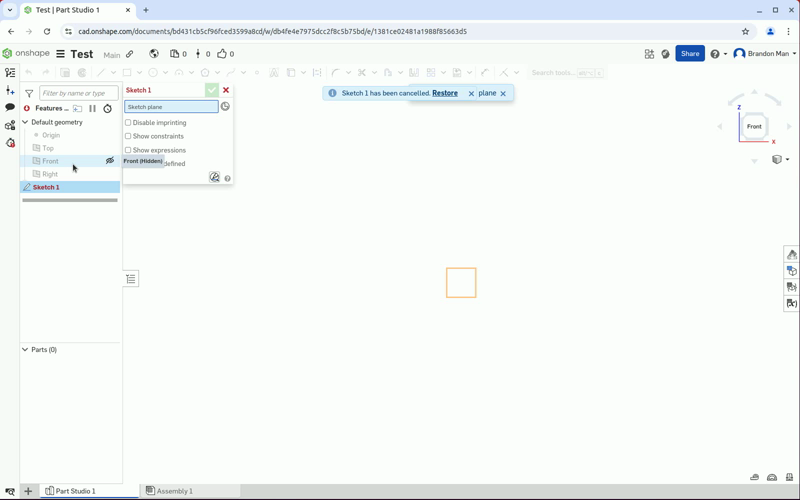
click(73, 163)
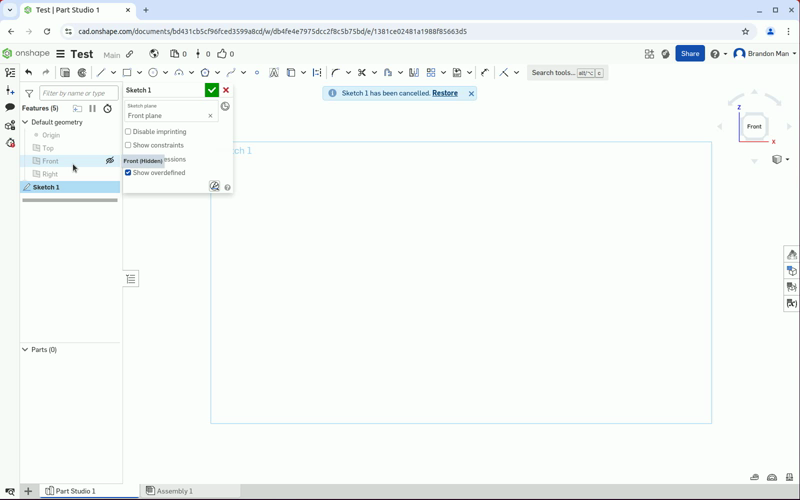
mouse_move(73, 352)
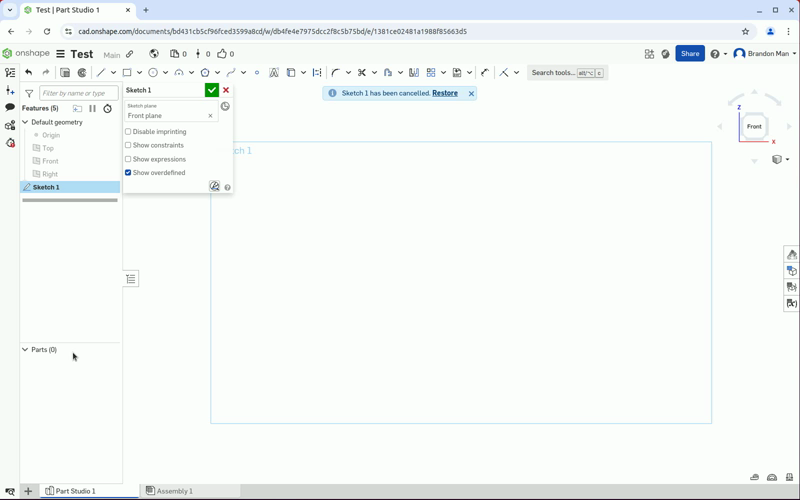
key(y)
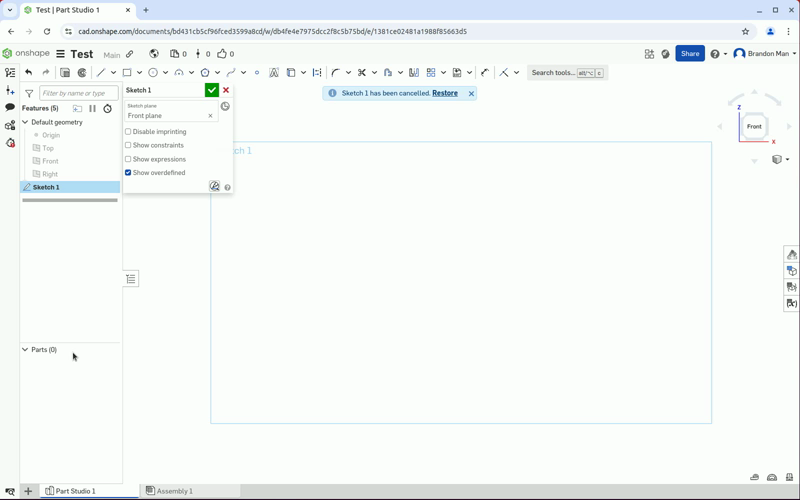
key(l)
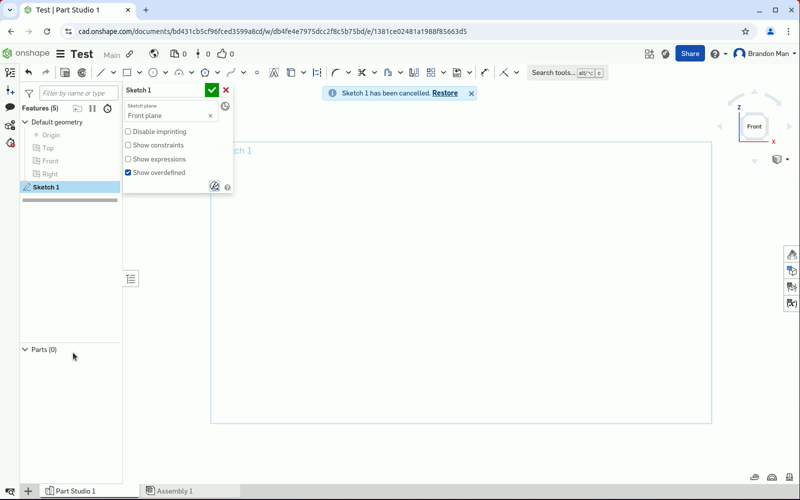
key_down(shift)
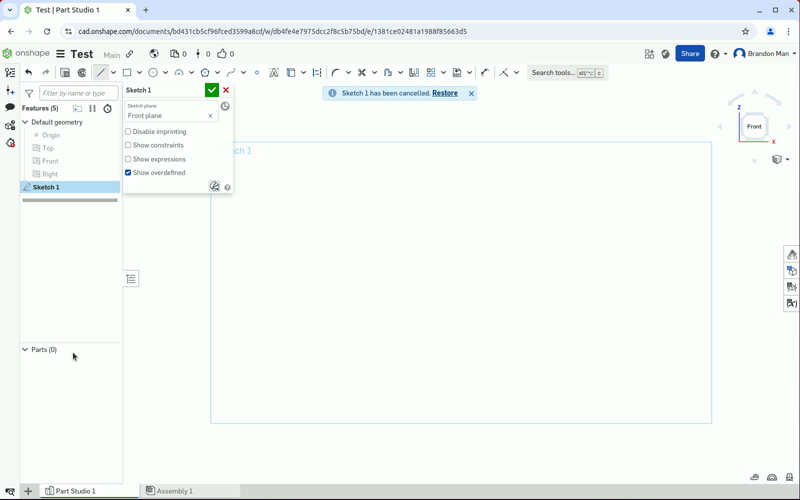
mouse_move(375, 254)
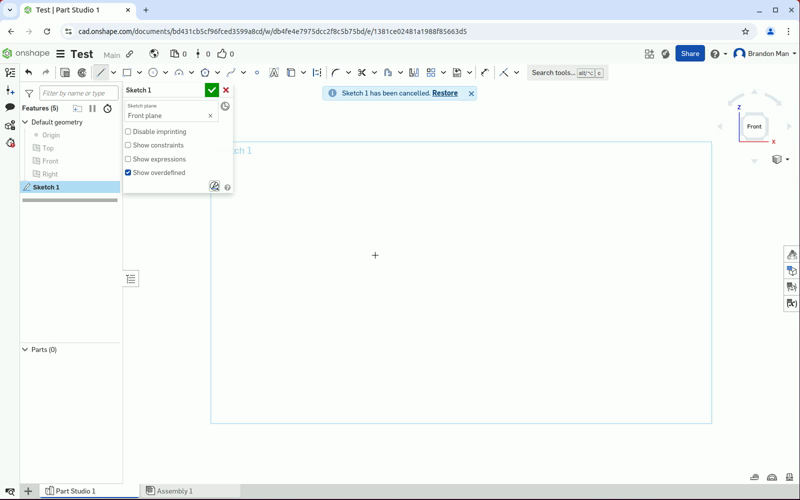
click(375, 254)
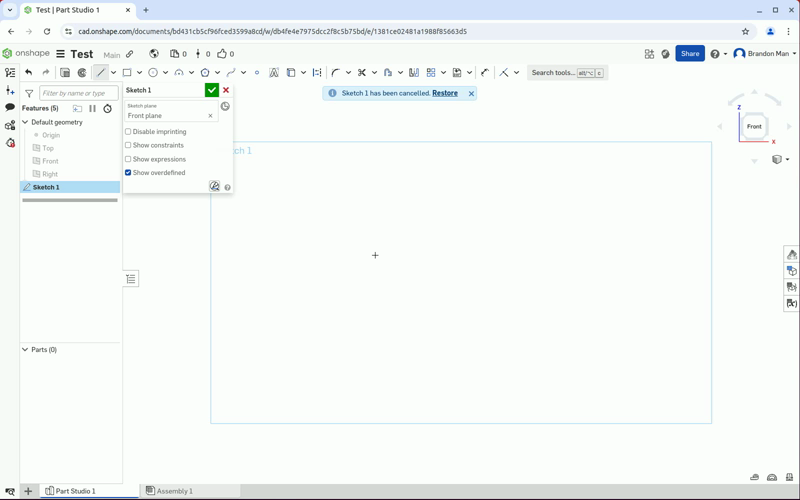
key_up(shift)
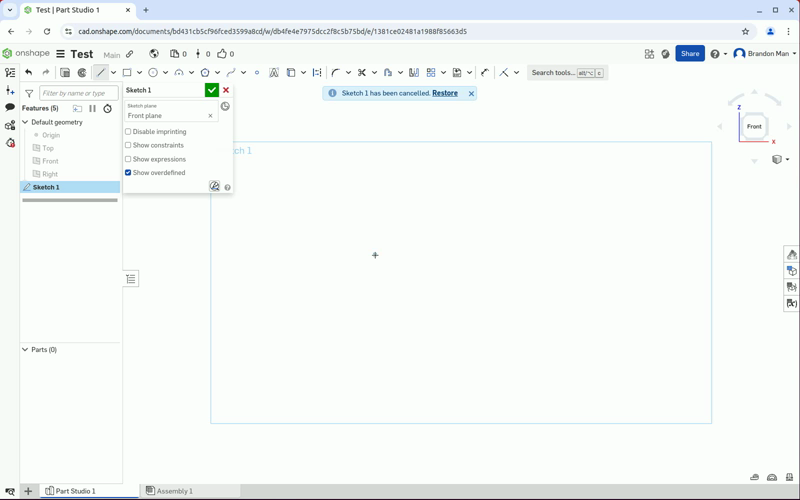
key_down(shift)
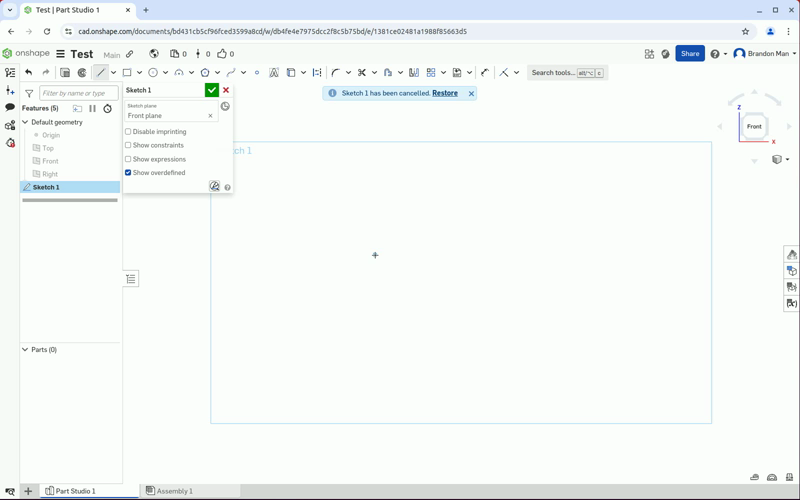
mouse_move(405, 254)
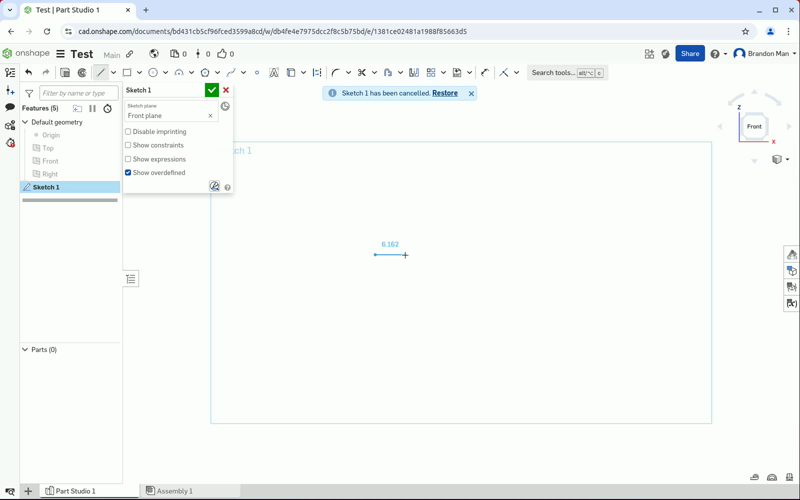
mouse_move(403, 254)
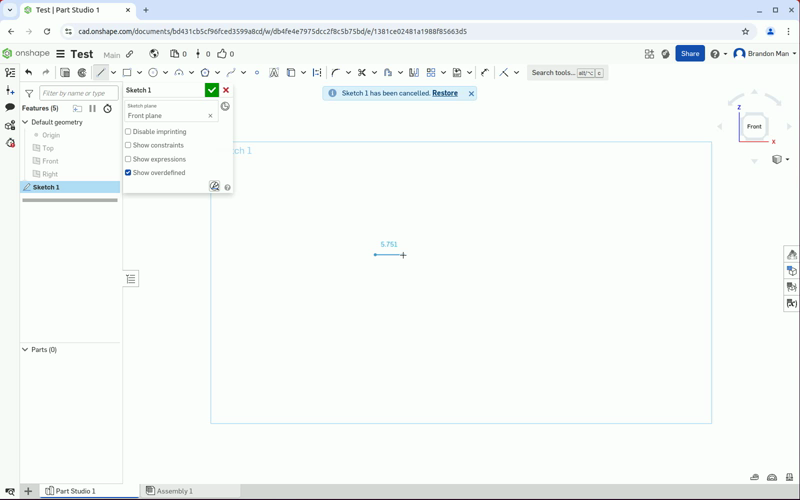
click(403, 254)
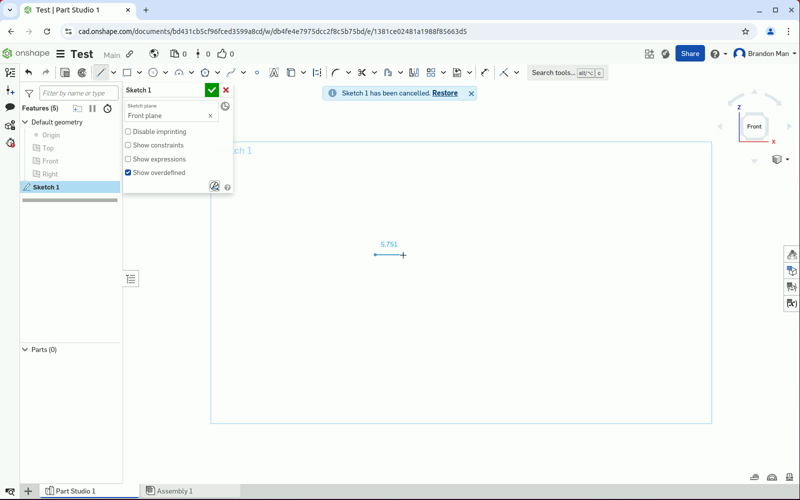
key_up(shift)
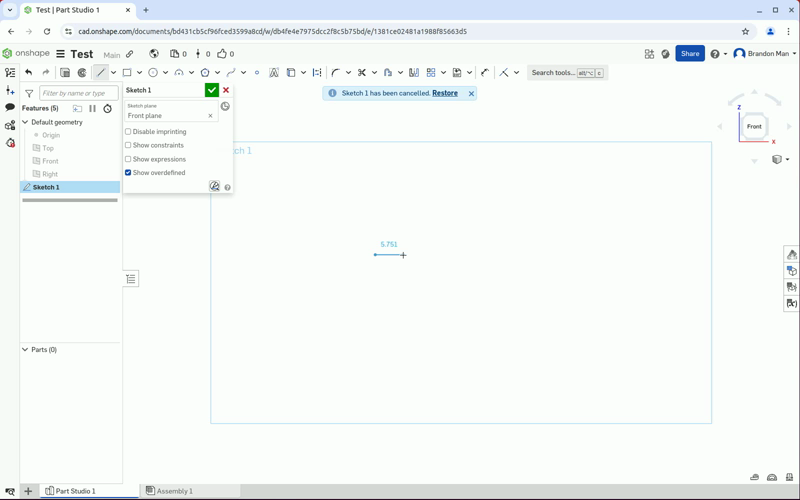
key_down(shift)
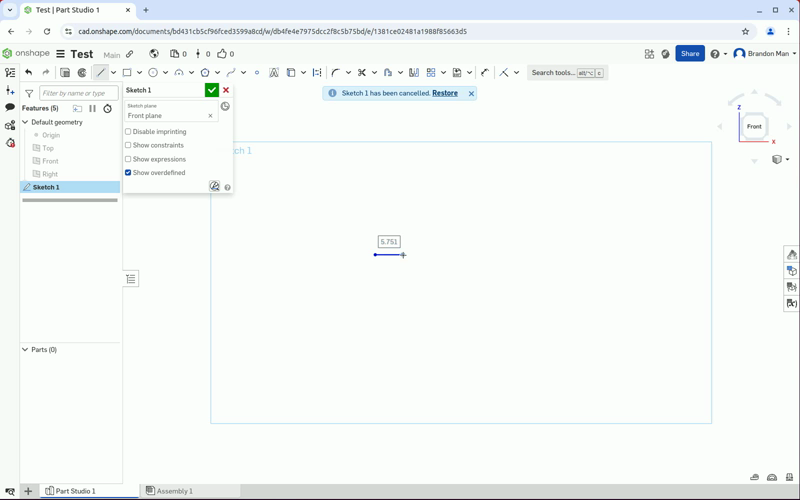
mouse_move(433, 254)
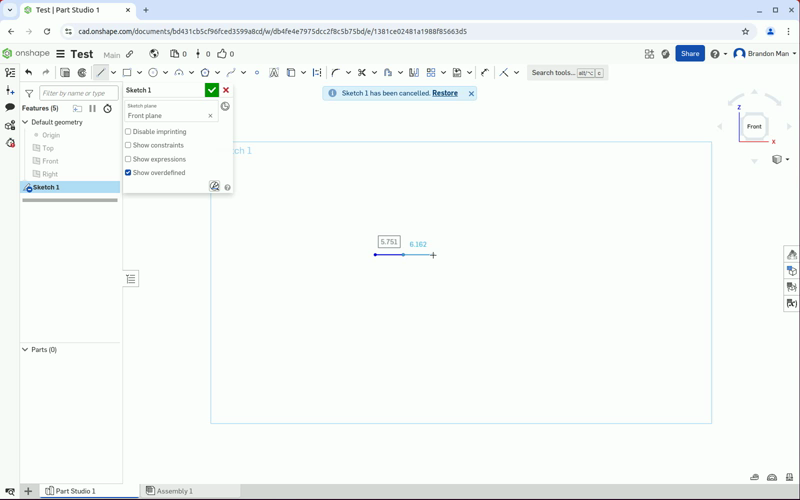
mouse_move(403, 226)
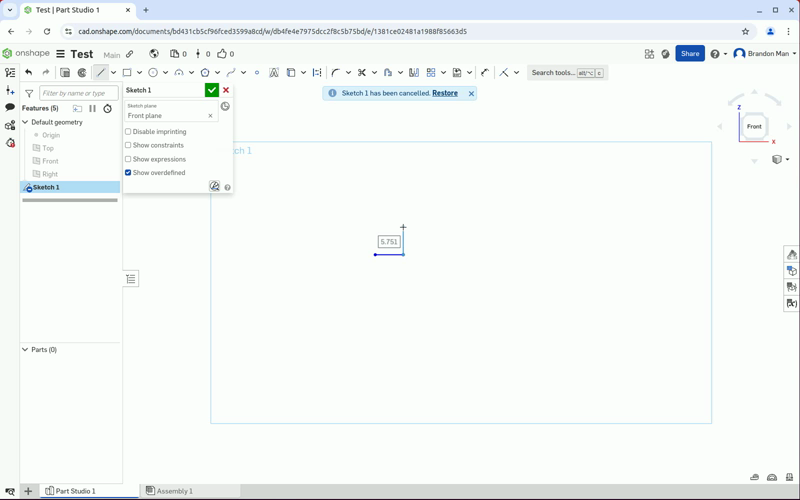
click(403, 226)
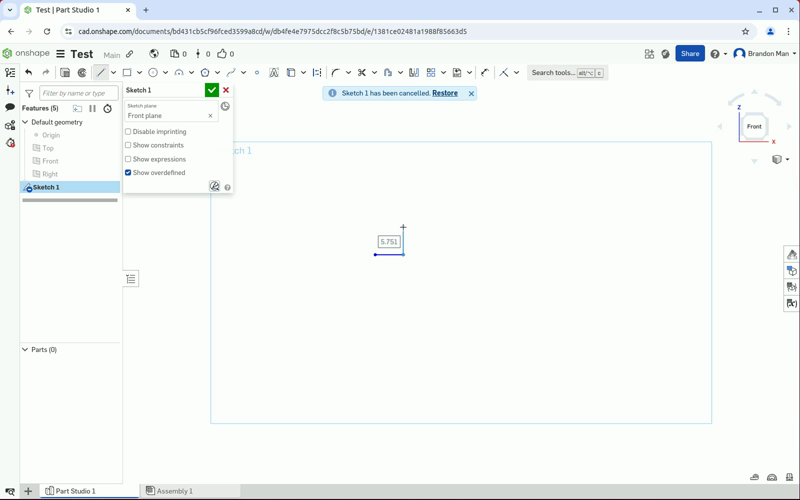
key_up(shift)
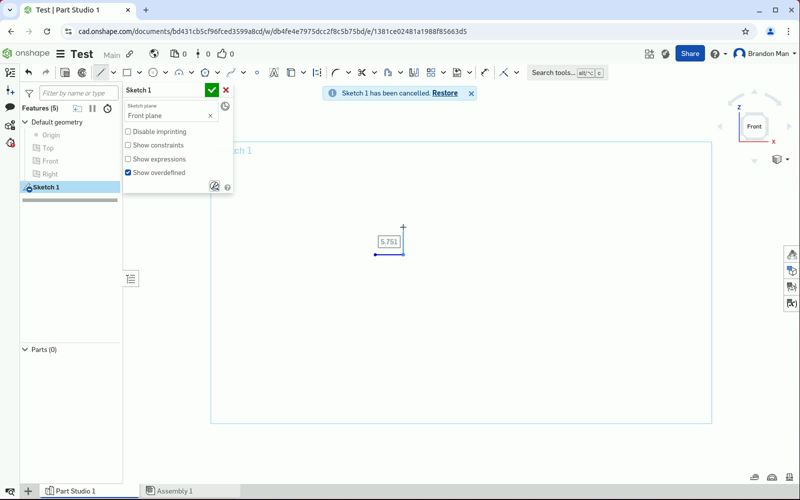
key_down(shift)
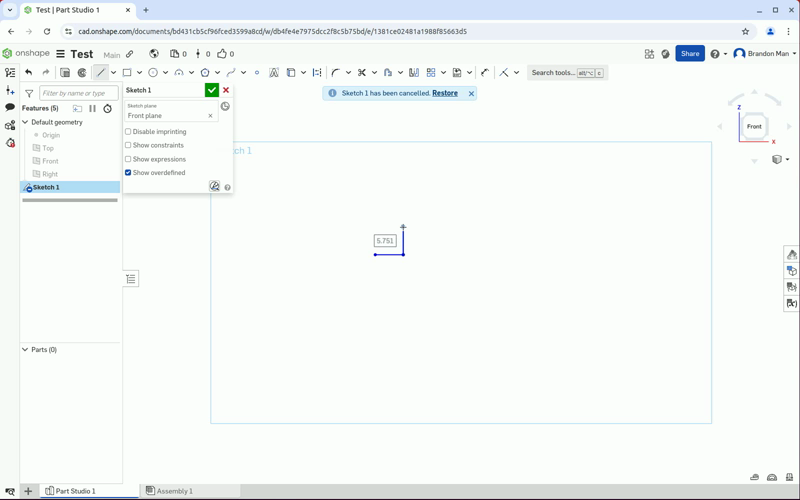
mouse_move(433, 226)
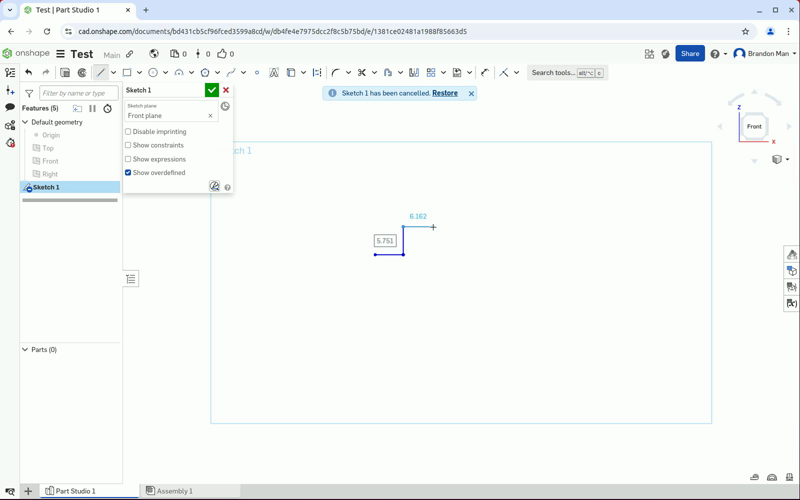
mouse_move(375, 226)
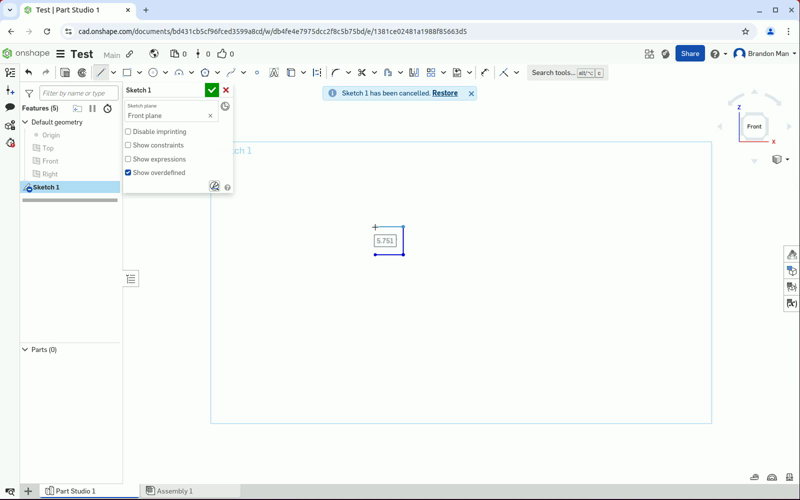
click(375, 226)
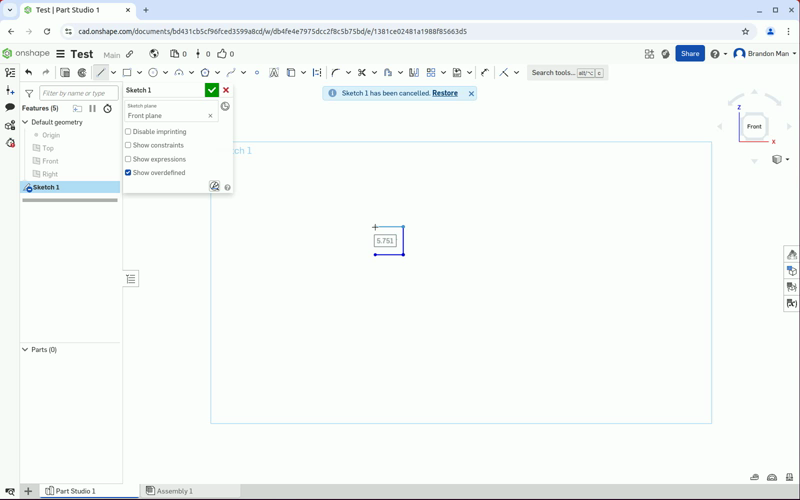
key_up(shift)
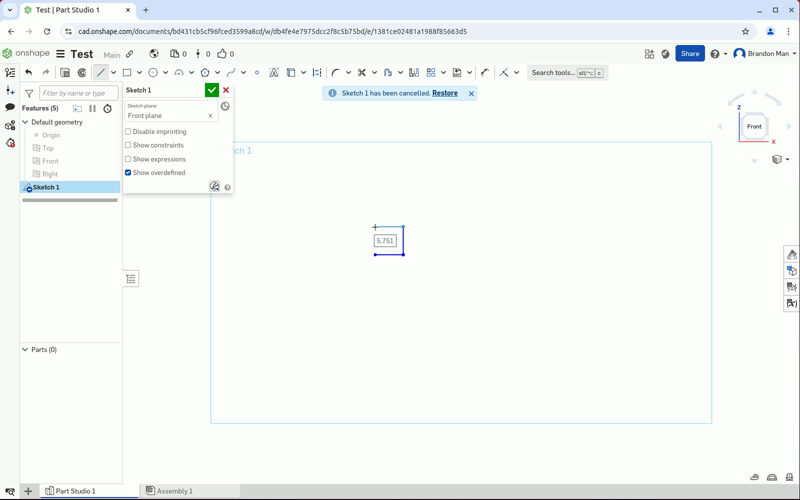
mouse_move(405, 226)
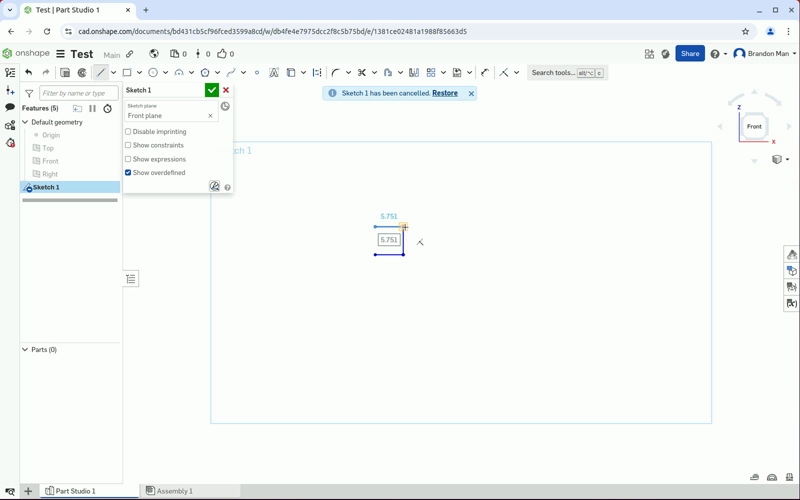
key_down(shift)
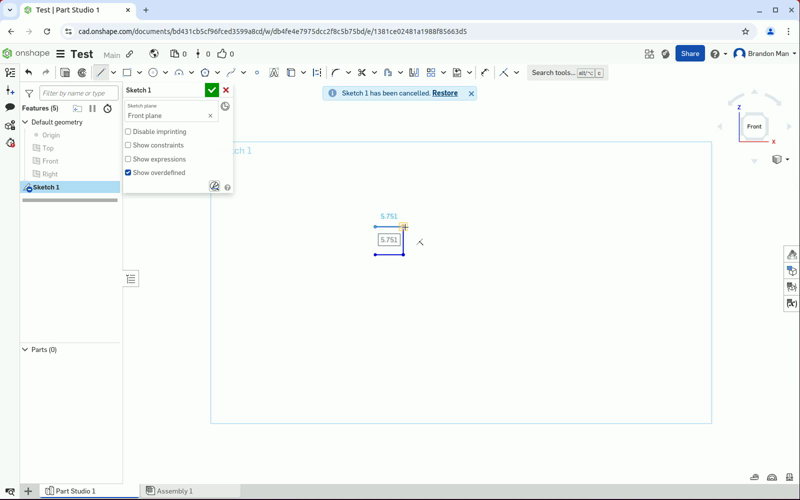
mouse_move(375, 254)
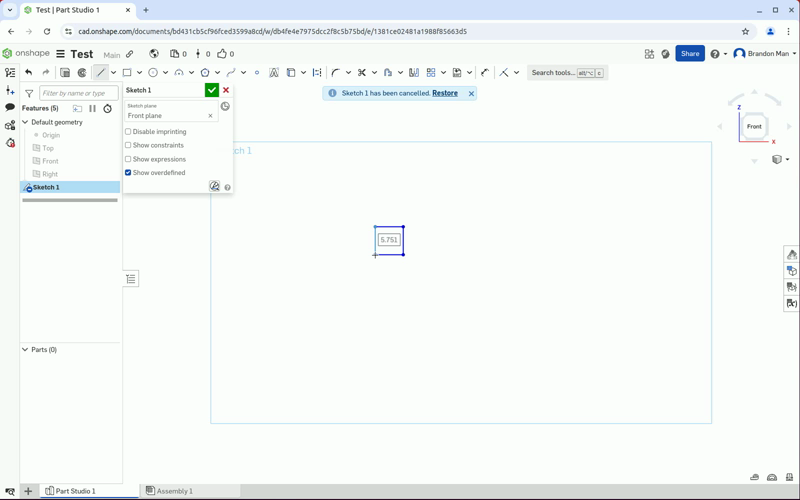
key_up(shift)
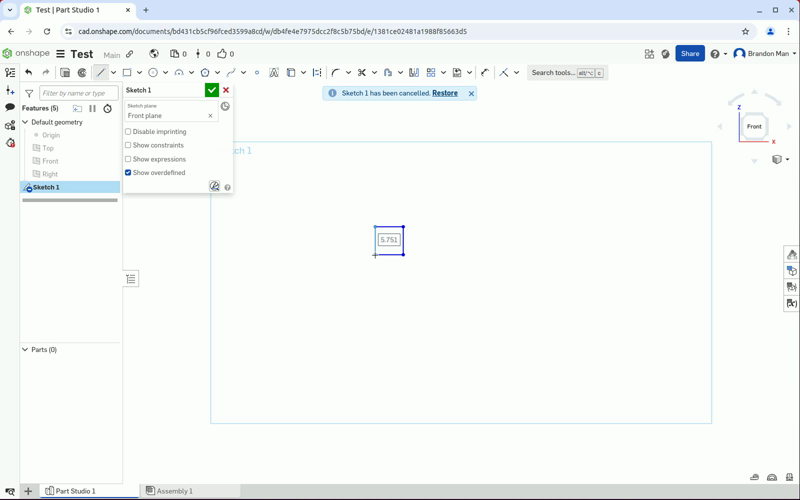
click(375, 254)
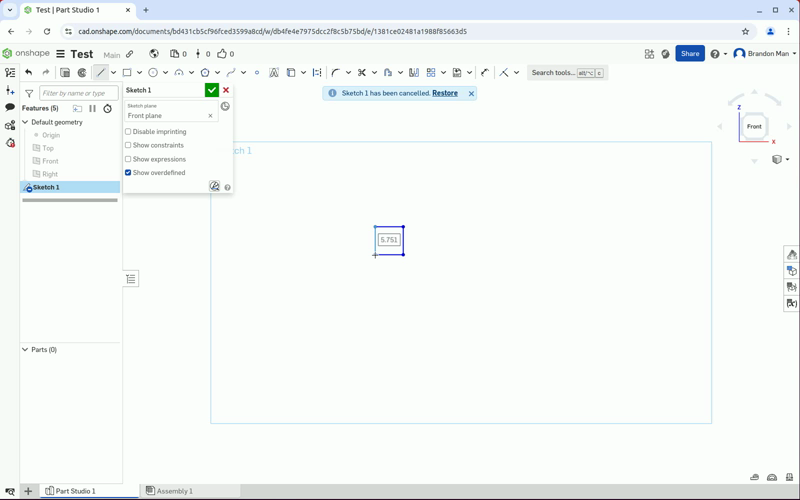
key(esc)
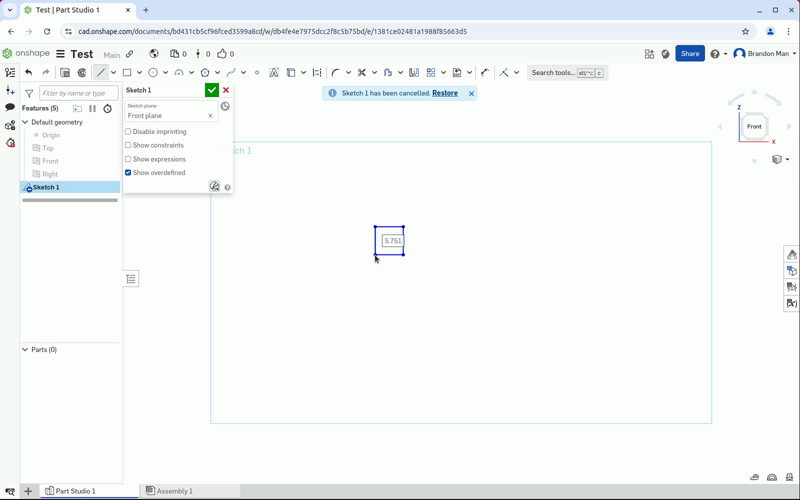
mouse_move(384, 251)
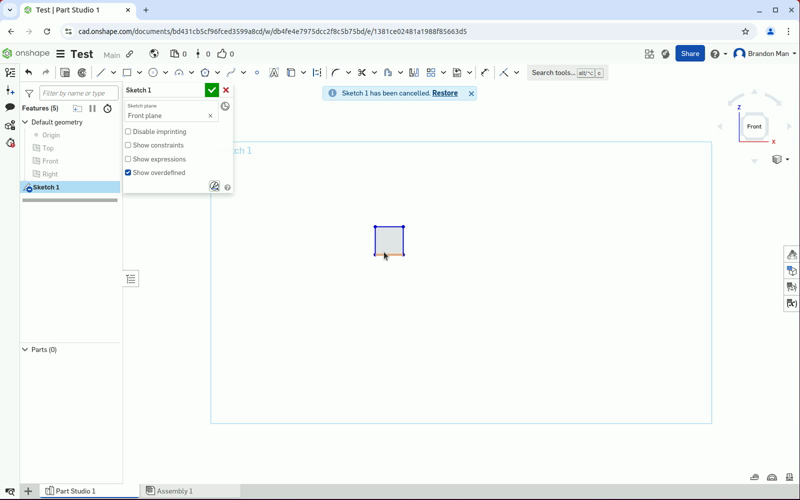
scroll(6)
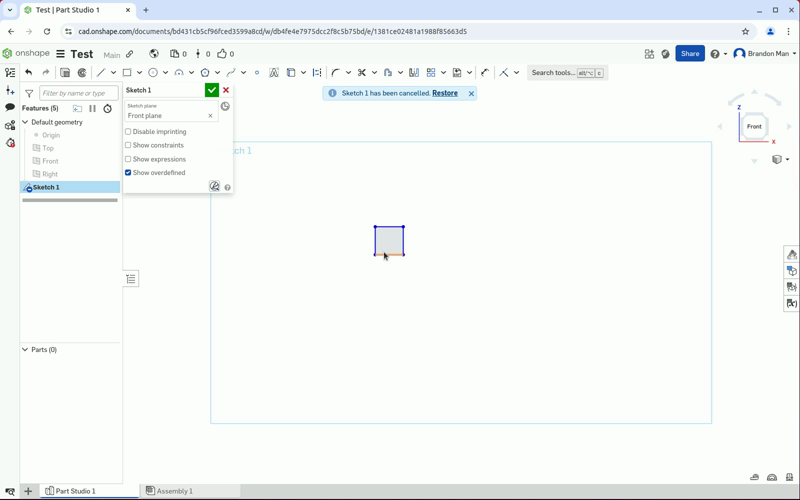
scroll(6)
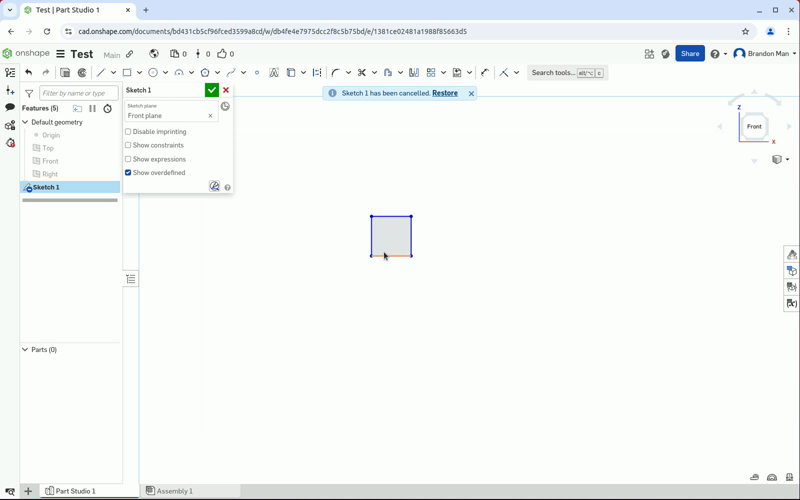
scroll(6)
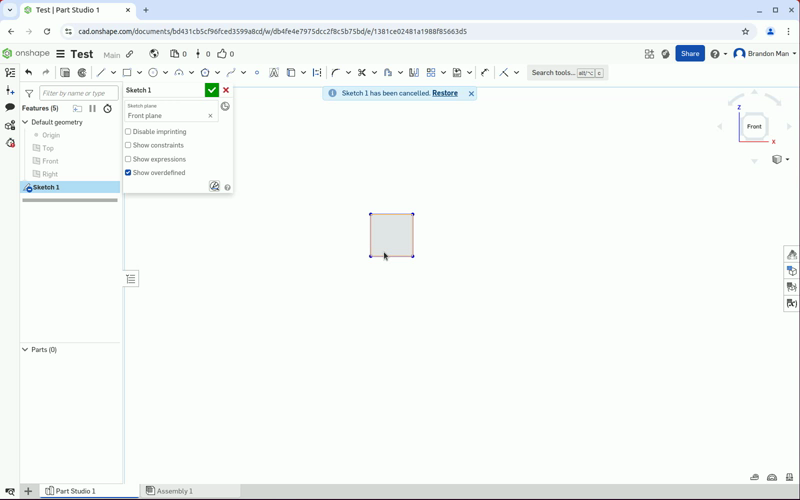
scroll(6)
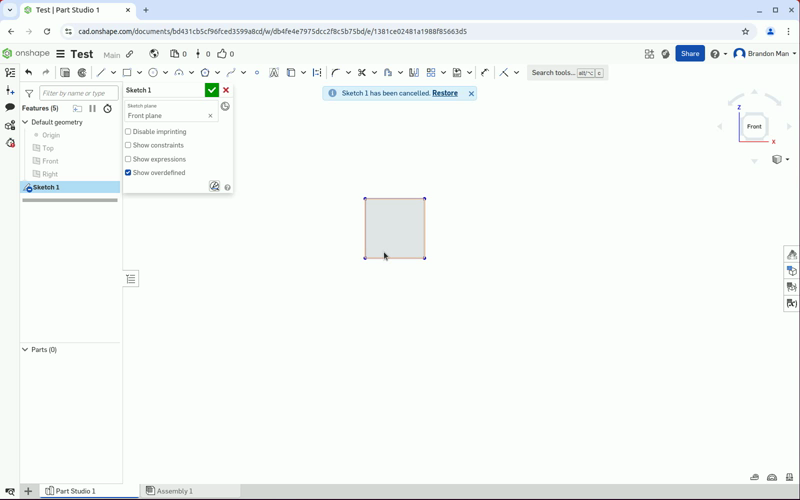
scroll(6)
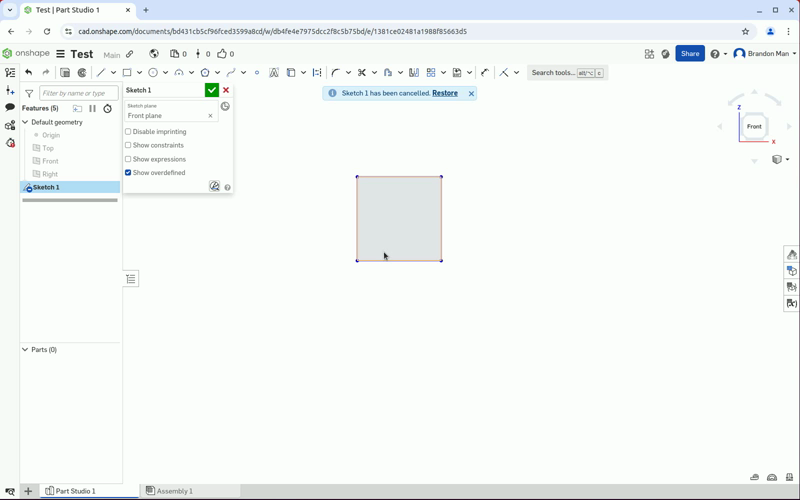
scroll(6)
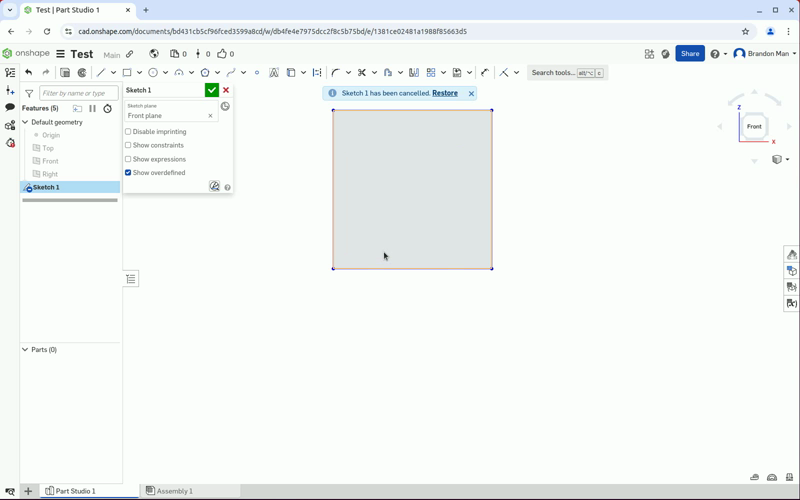
scroll(6)
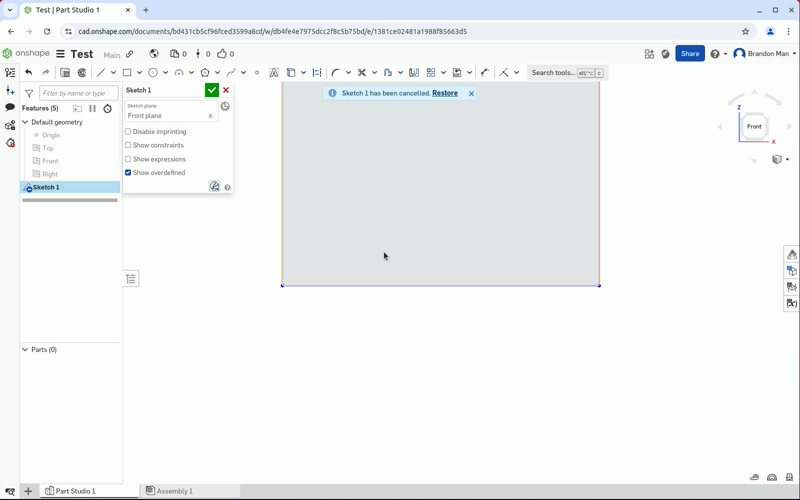
click(384, 251)
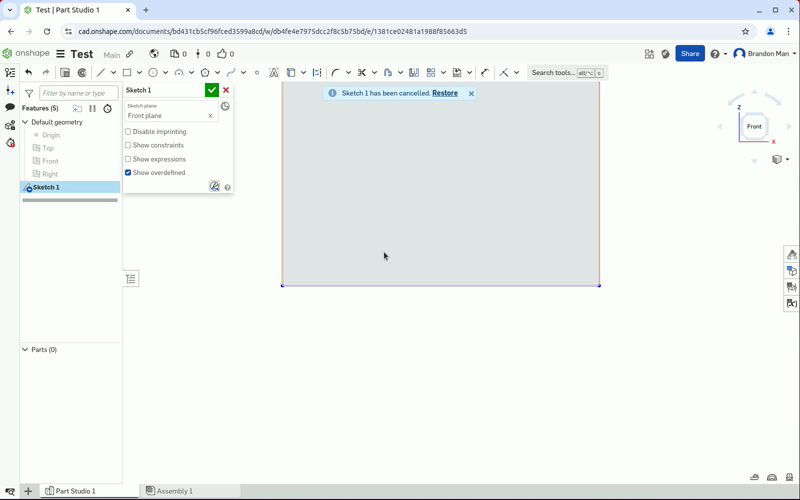
scroll(-6)
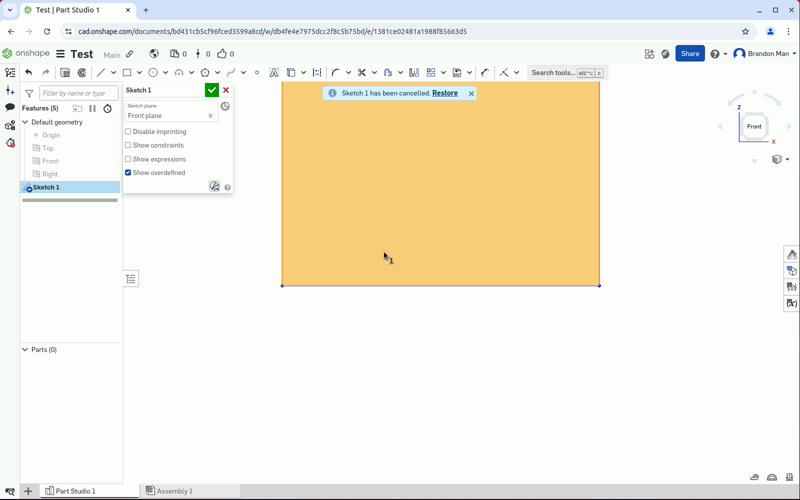
scroll(-6)
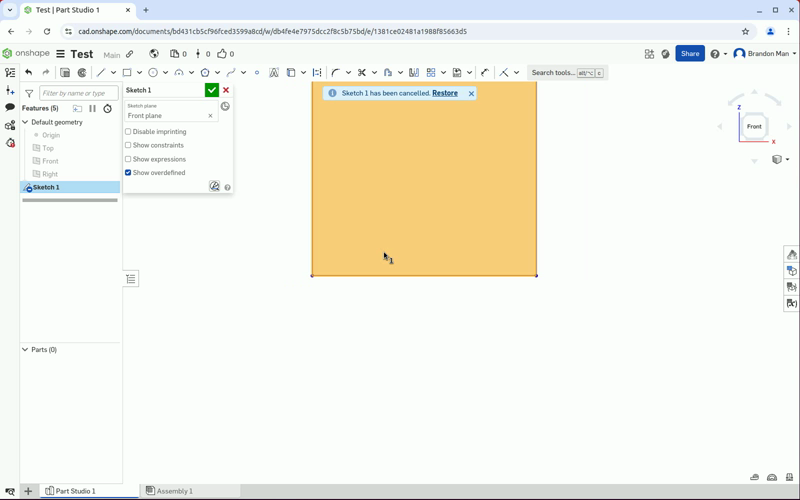
scroll(-6)
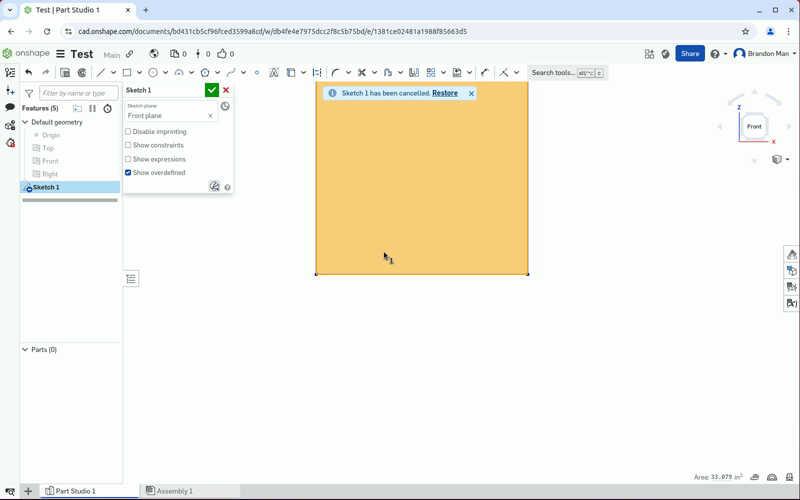
scroll(-6)
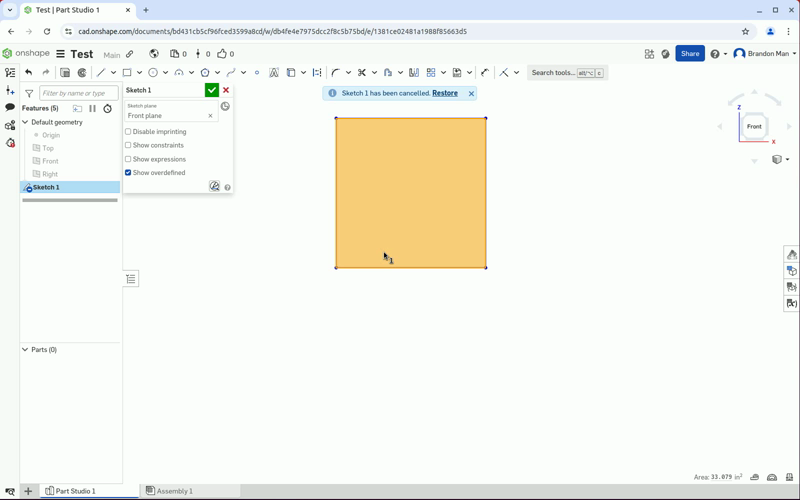
scroll(-6)
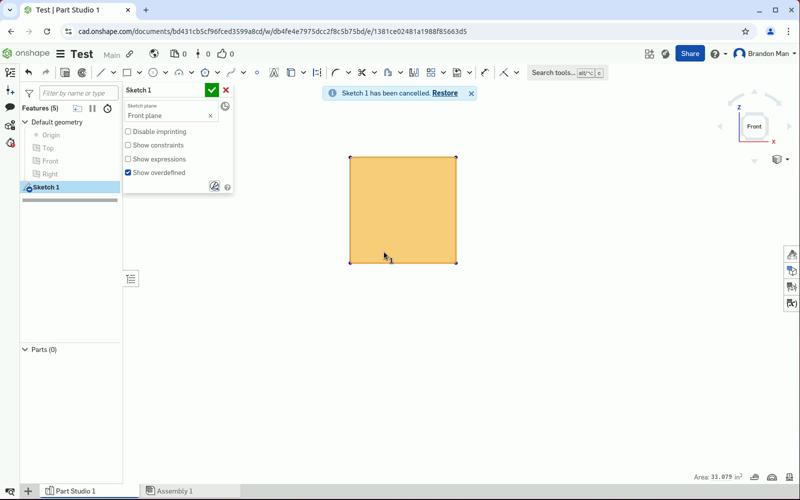
scroll(-6)
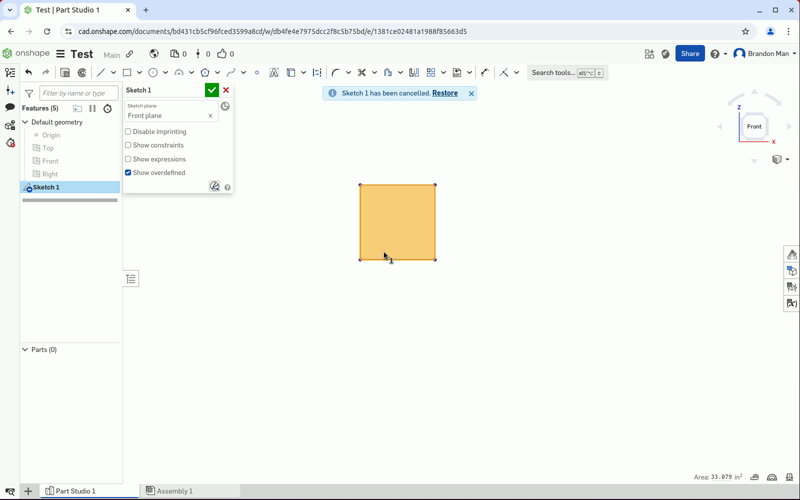
scroll(-6)
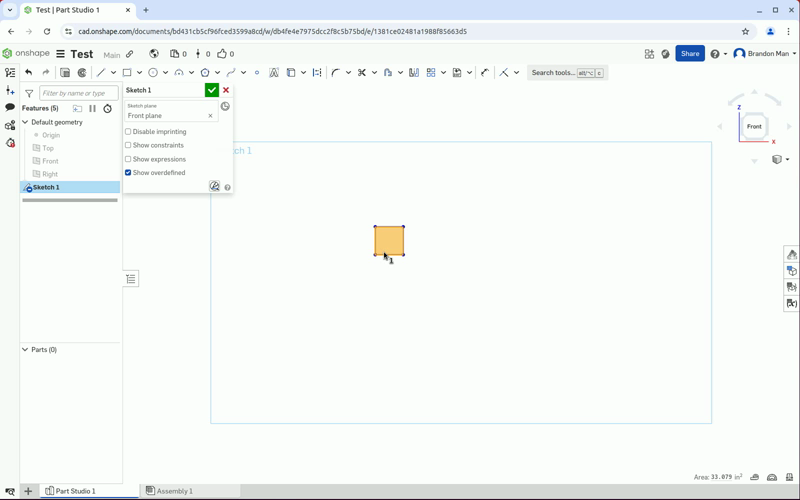
mouse_move(73, 352)
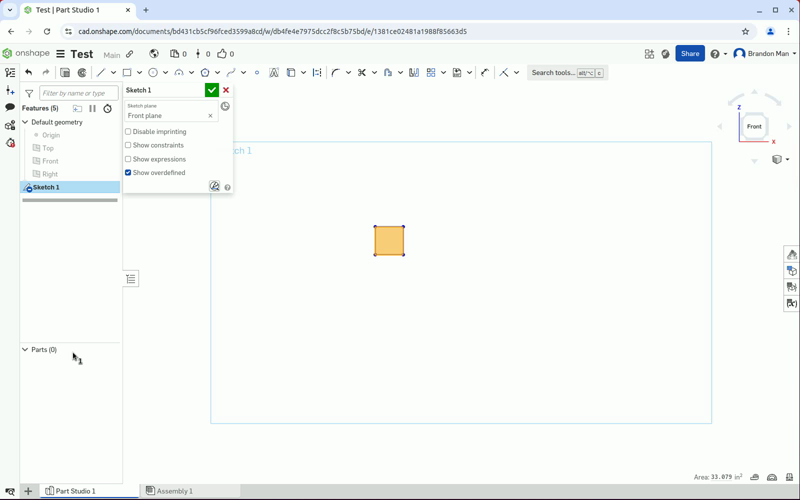
key(shift+y)
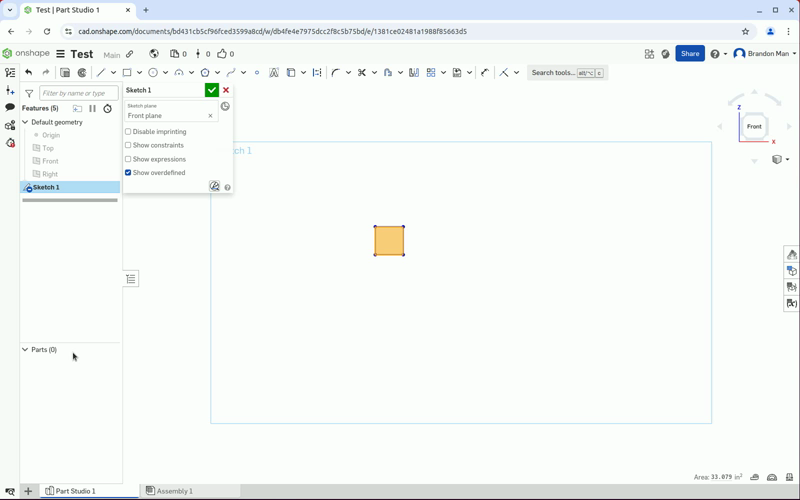
key(shift+e)
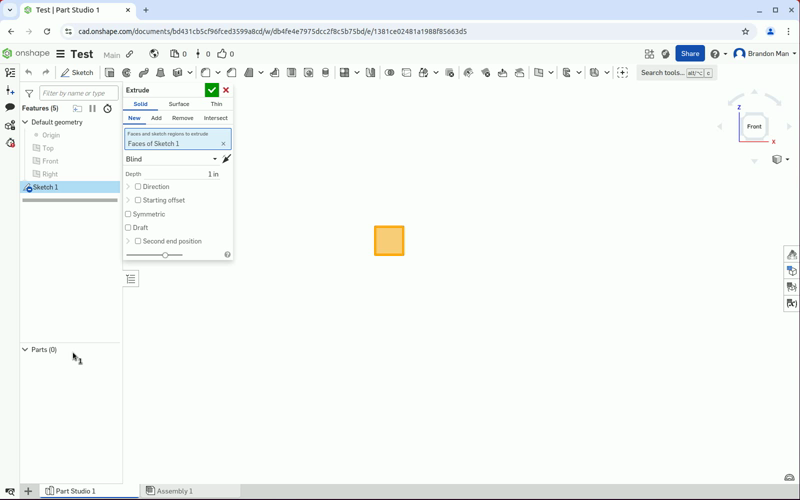
mouse_move(143, 106)
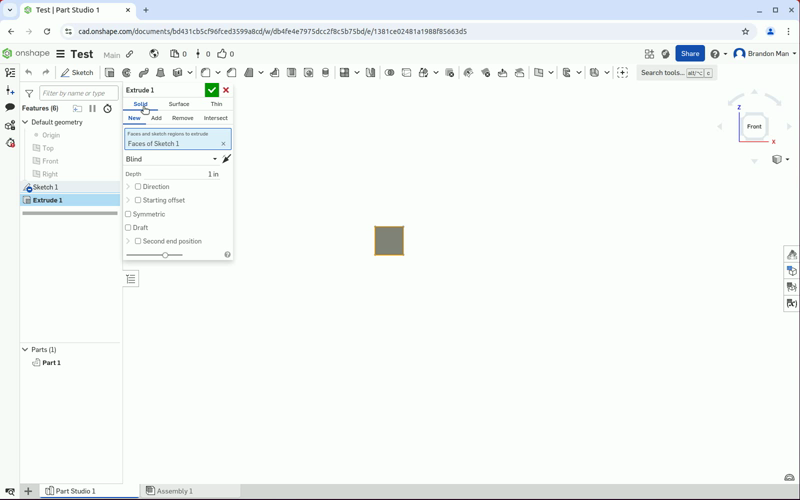
click(143, 106)
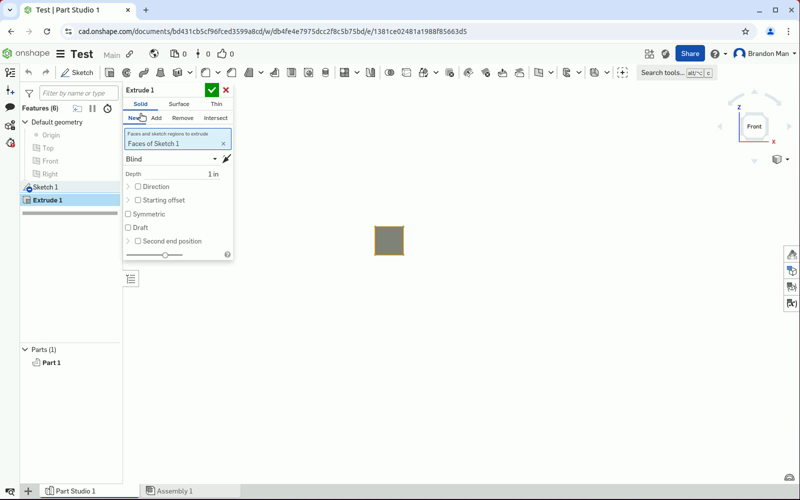
mouse_move(137, 120)
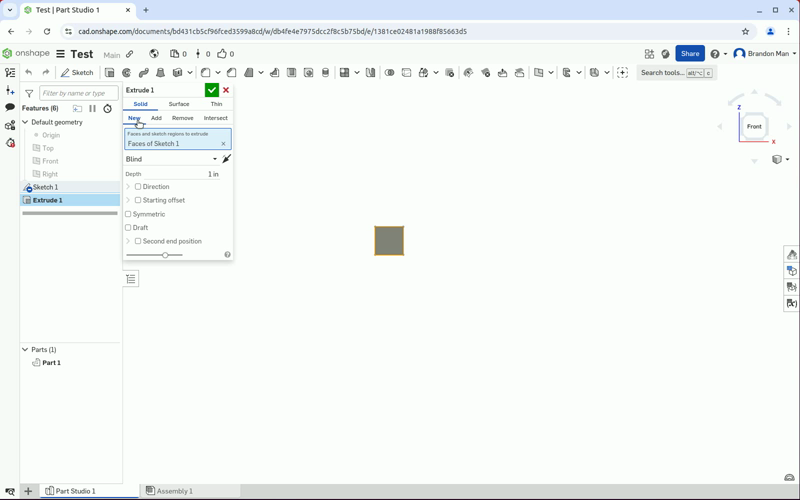
click(137, 120)
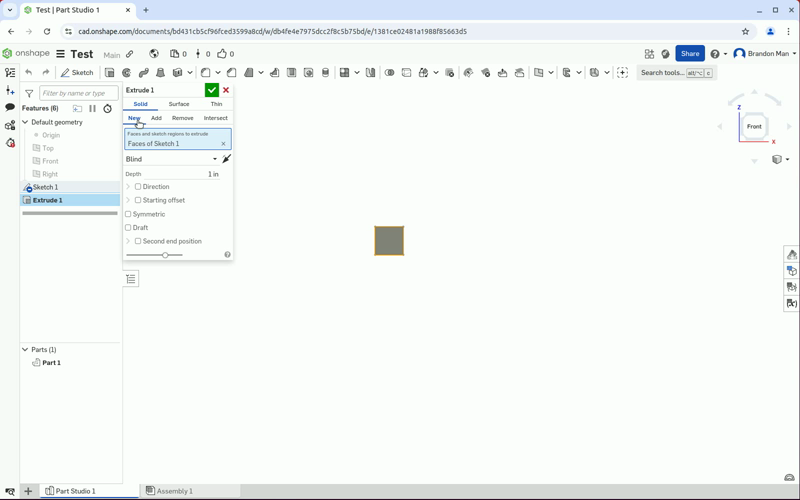
key(tab, 4)
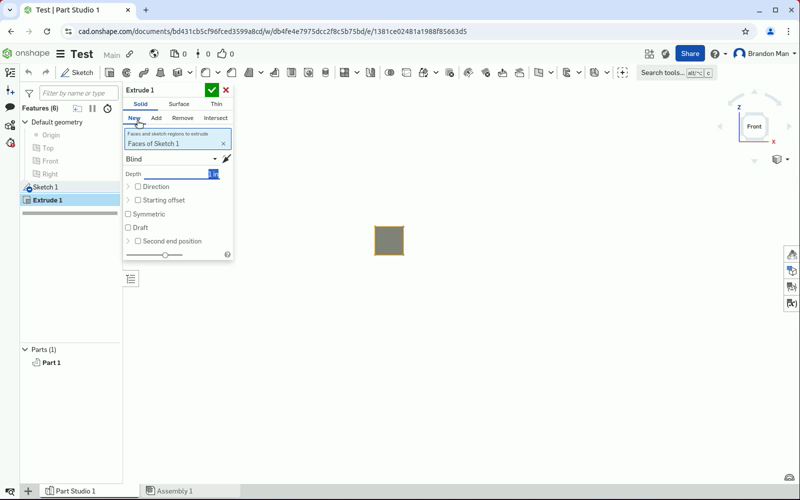
text(5.536)
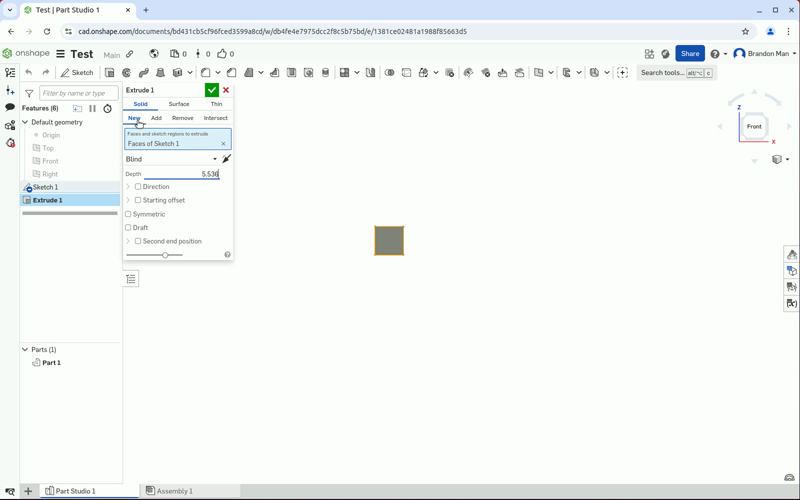
key(enter)
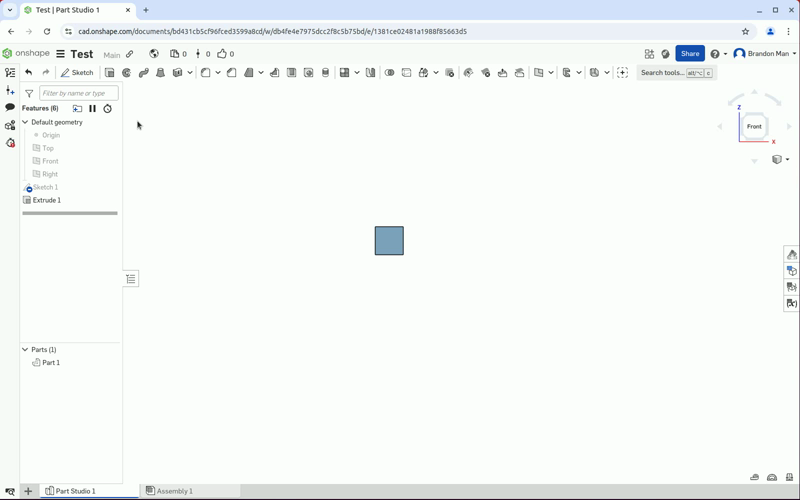
key(shift+h)
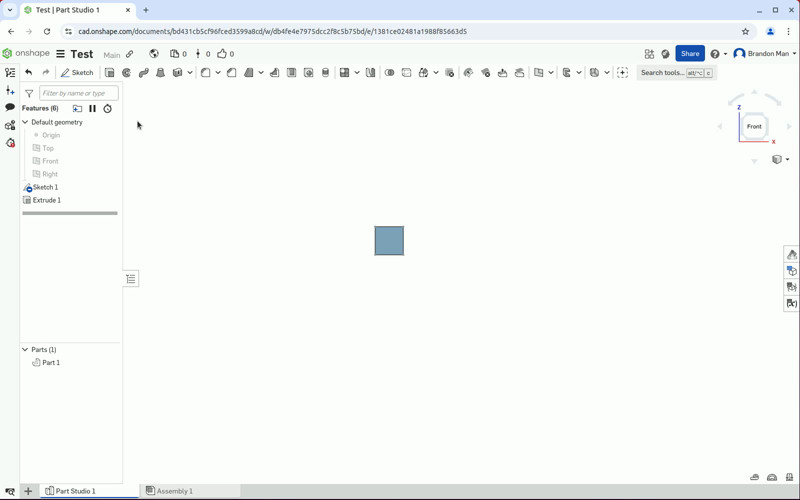
key(shift+h)
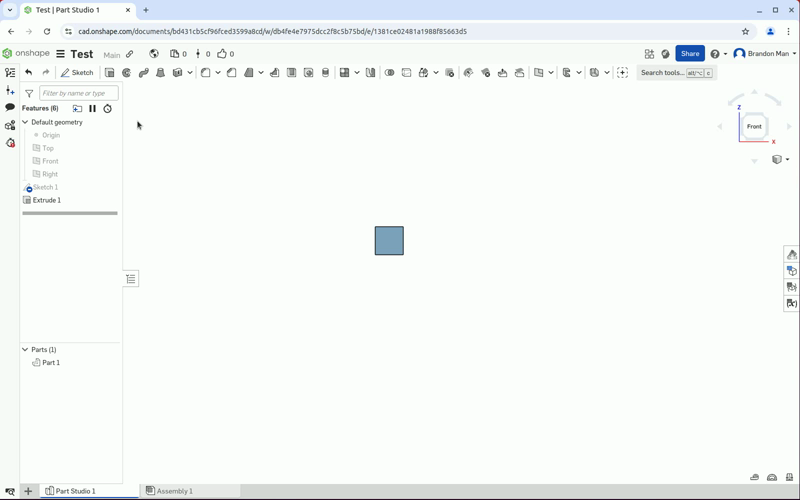
mouse_move(73, 189)
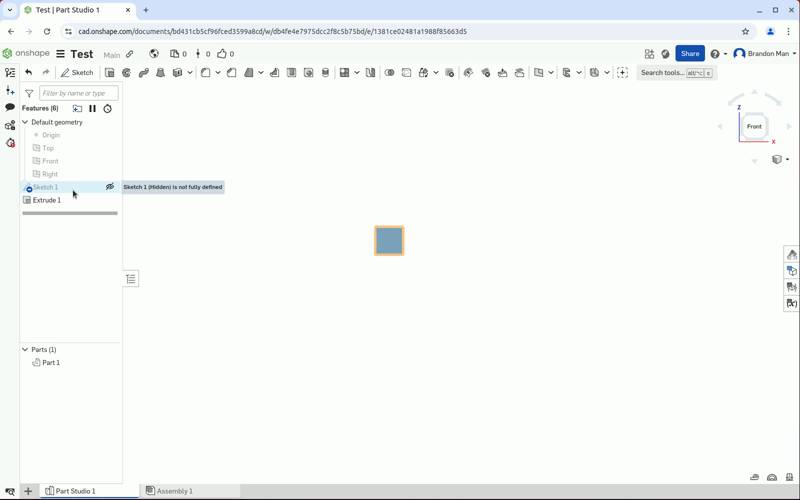
click(73, 189)
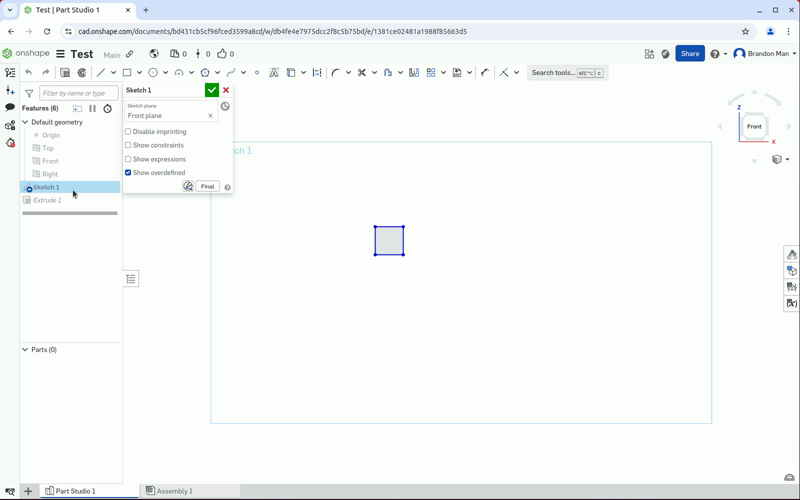
mouse_move(229, 92)
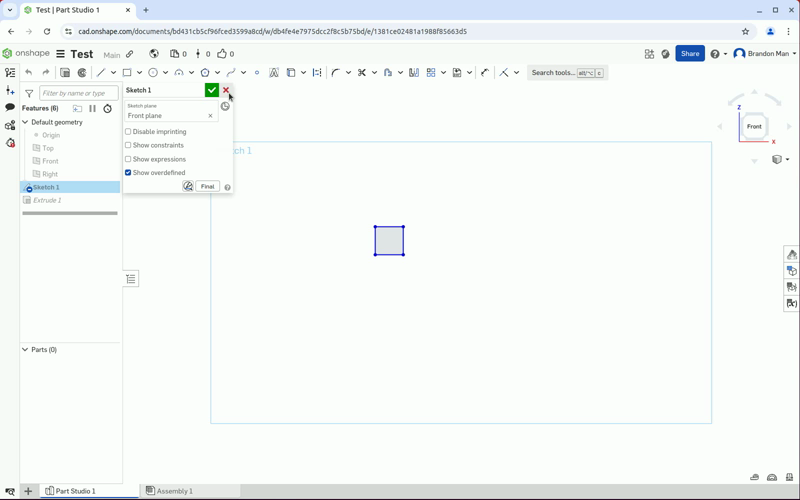
click(229, 92)
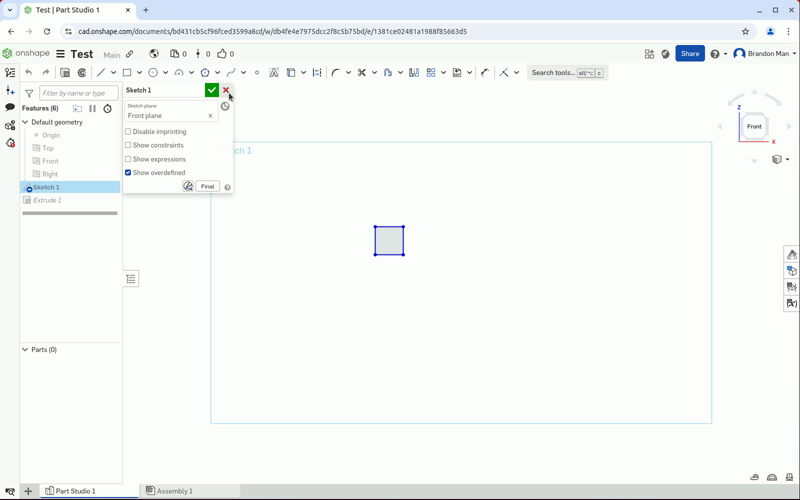
key(shift+s)
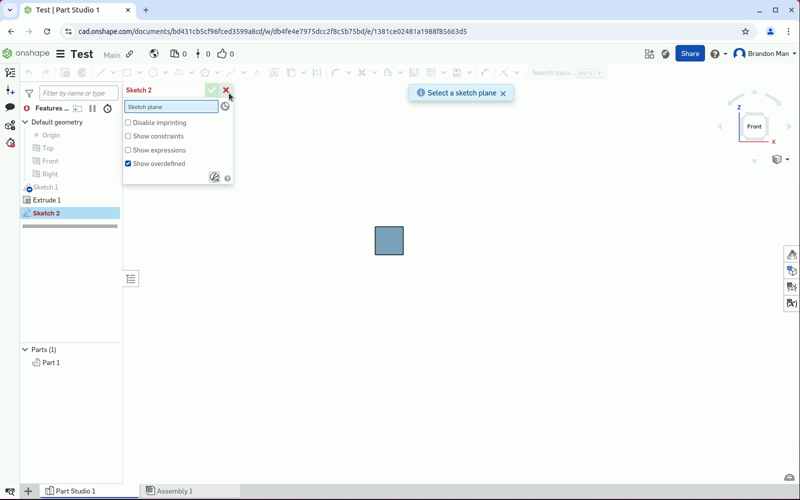
mouse_move(73, 163)
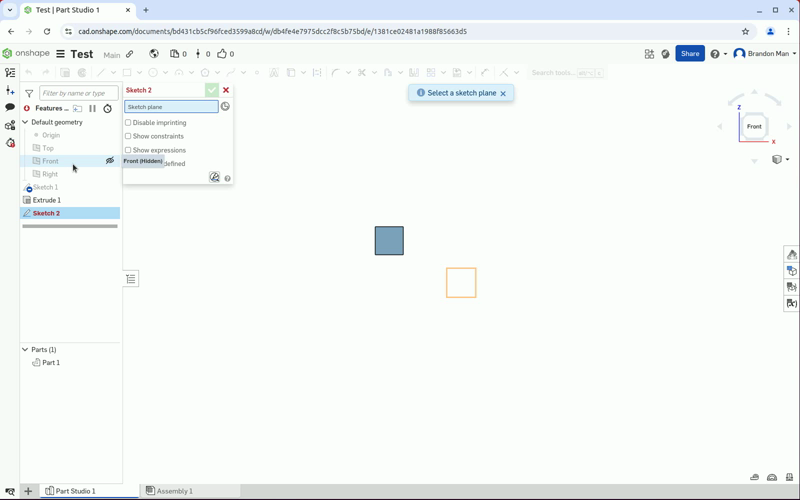
click(73, 163)
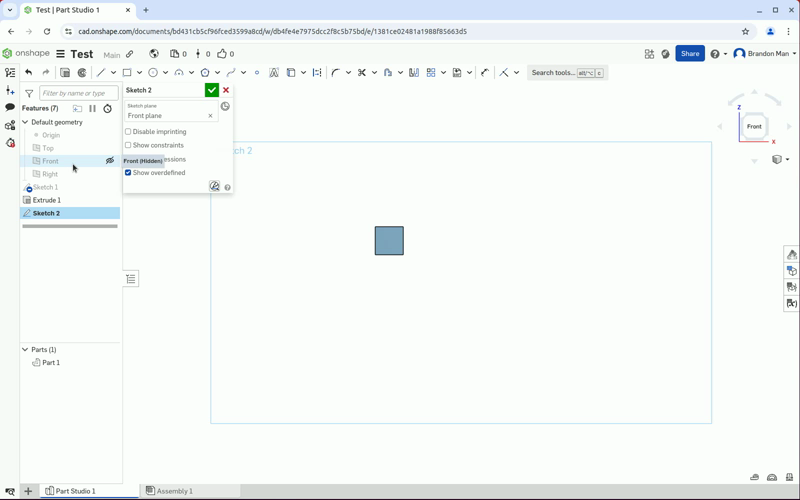
mouse_move(73, 352)
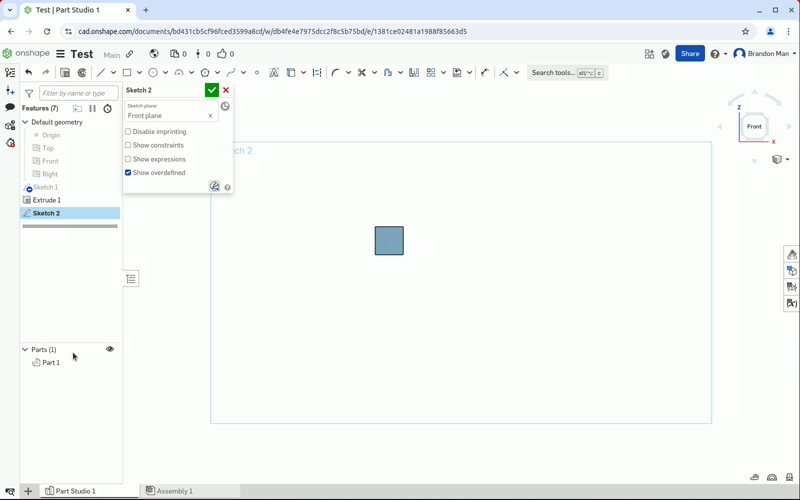
key(y)
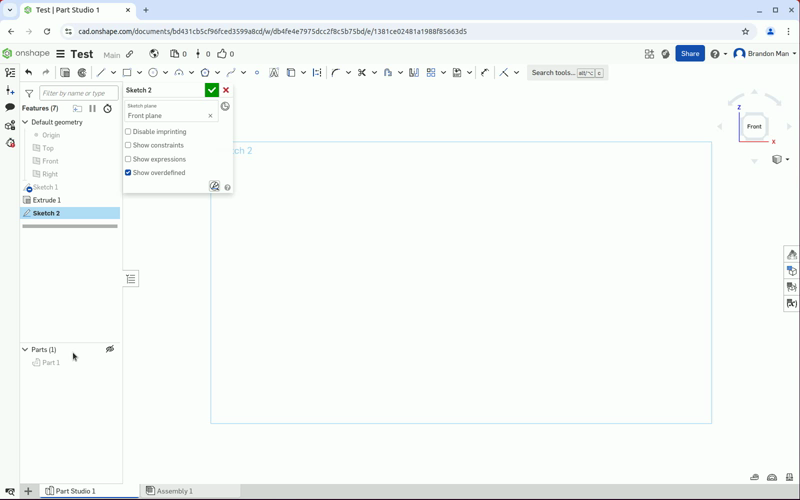
key(l)
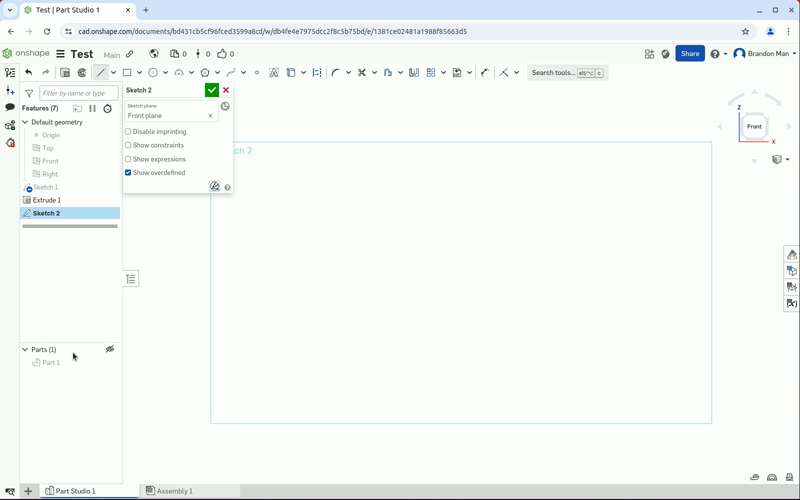
key_down(shift)
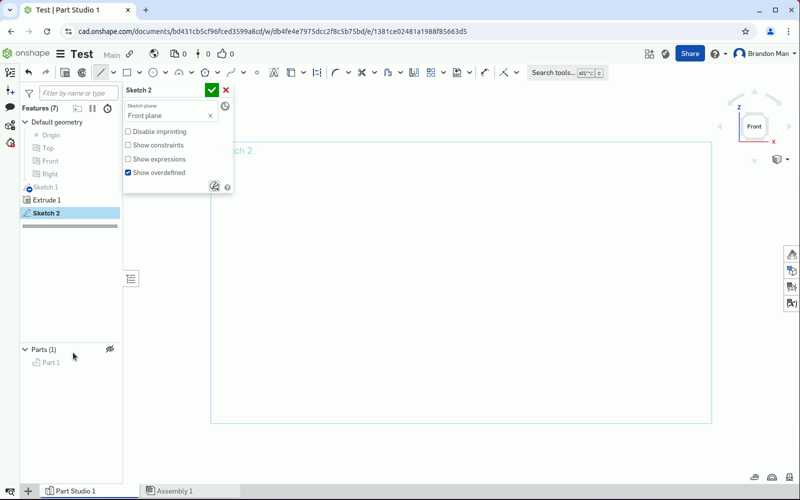
mouse_move(375, 228)
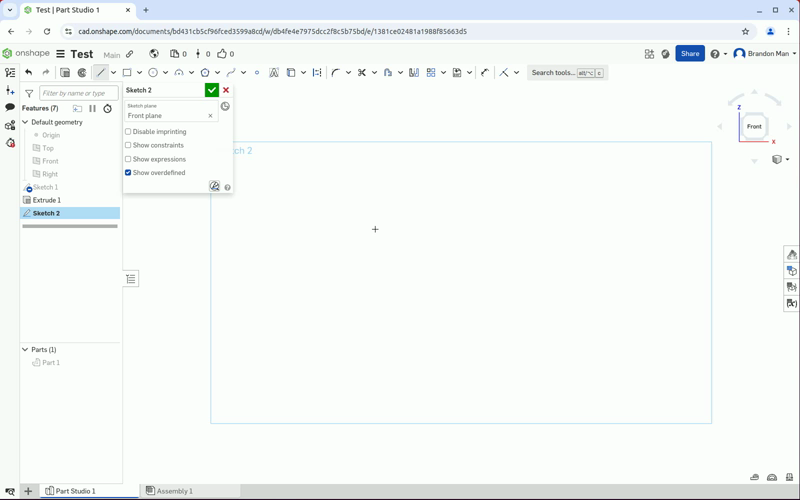
click(375, 228)
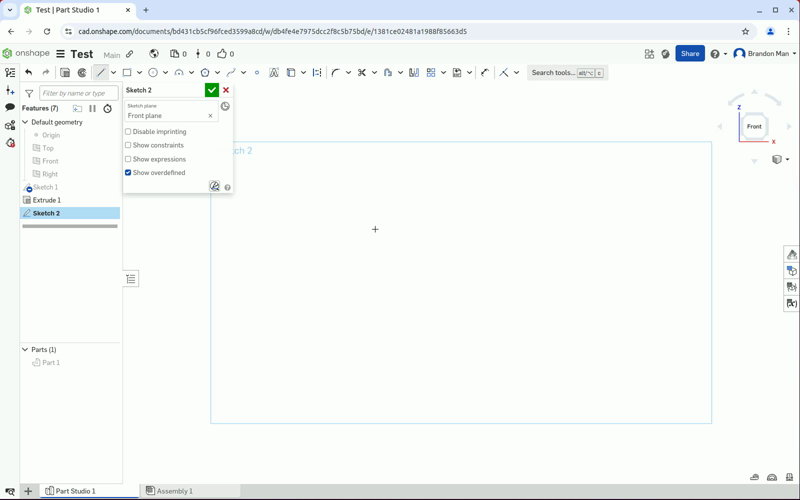
key_up(shift)
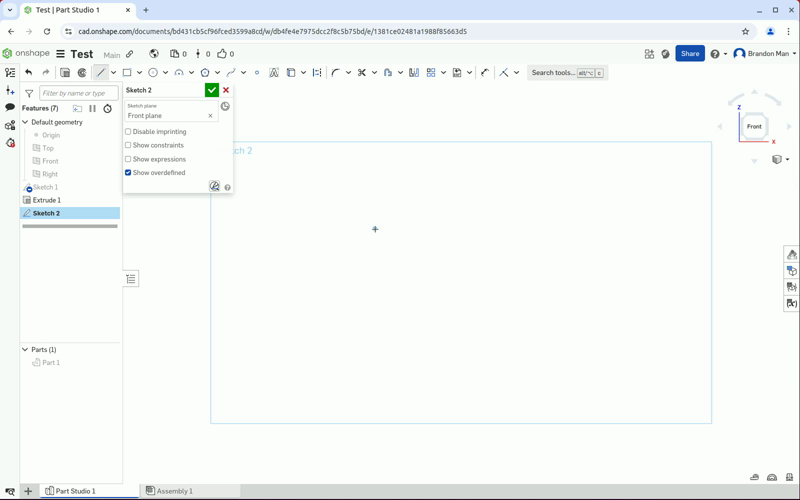
key_down(shift)
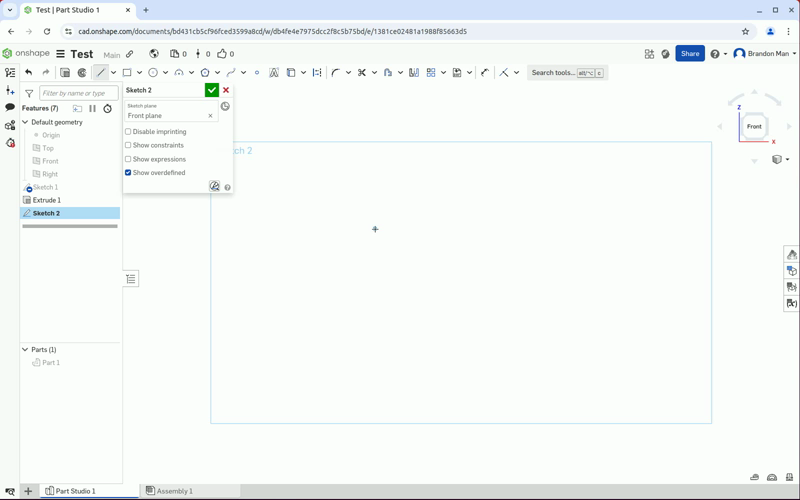
mouse_move(405, 228)
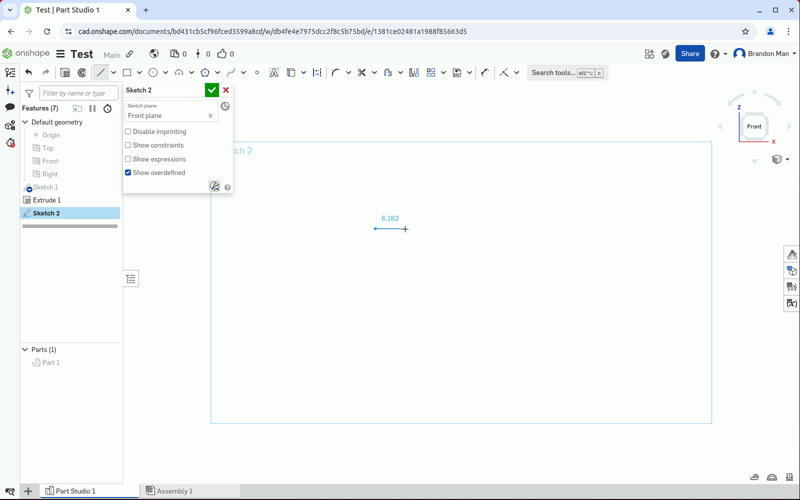
mouse_move(403, 228)
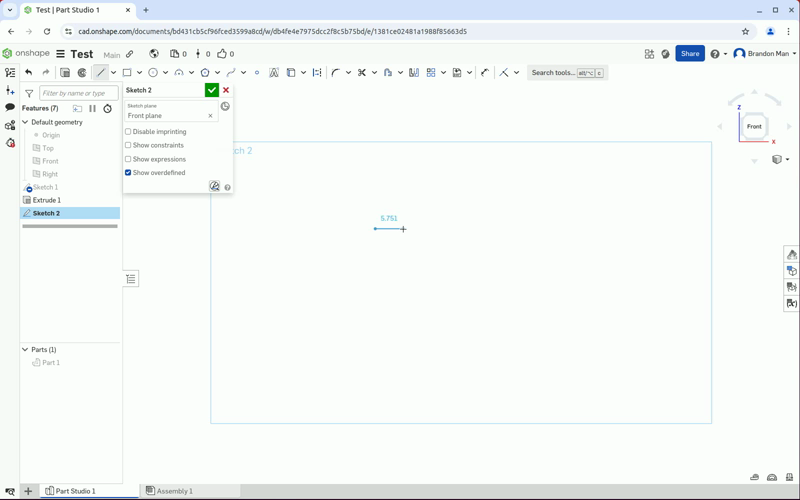
click(403, 228)
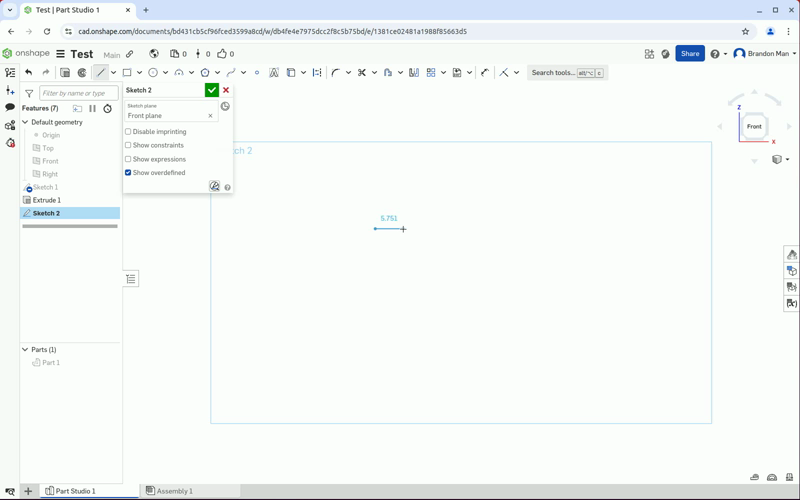
key_up(shift)
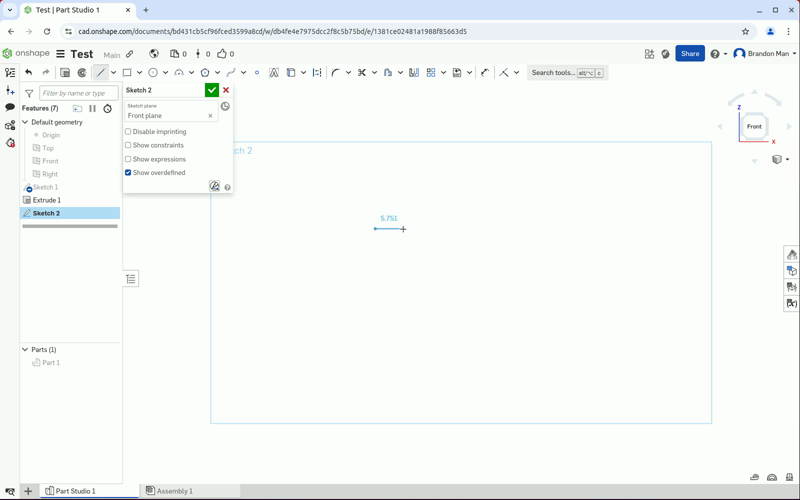
key_down(shift)
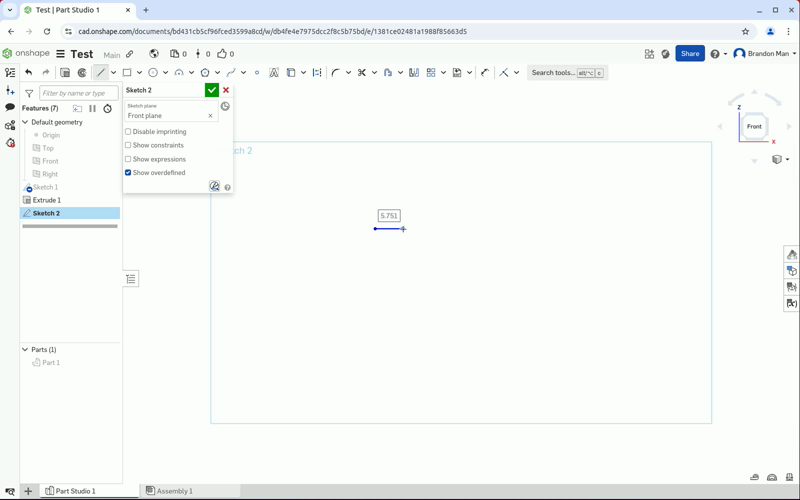
mouse_move(433, 228)
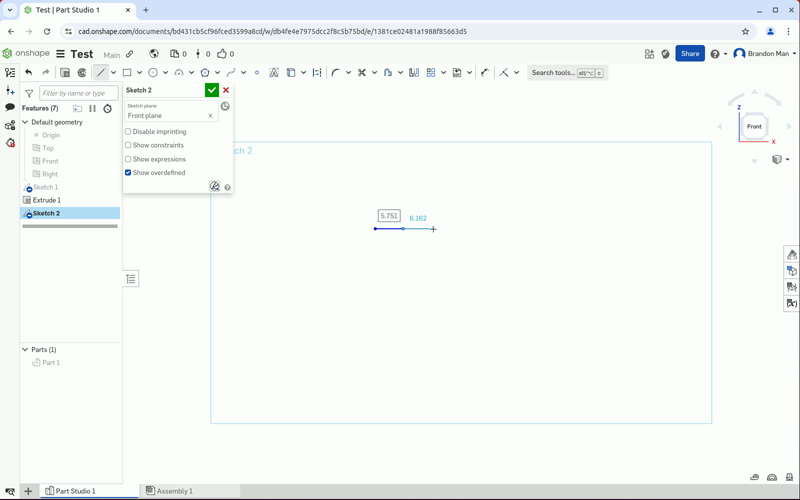
mouse_move(403, 201)
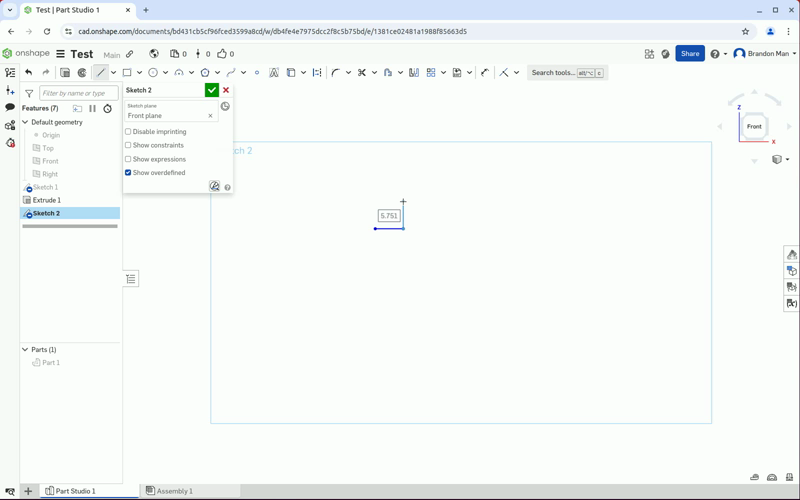
click(403, 201)
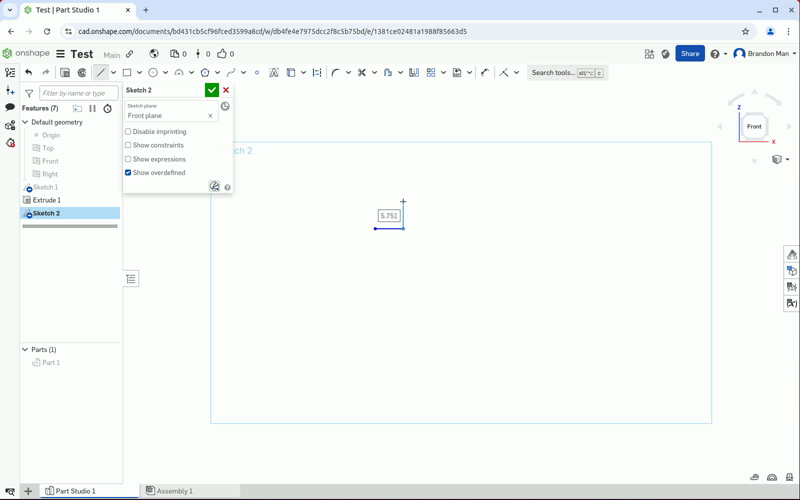
key_up(shift)
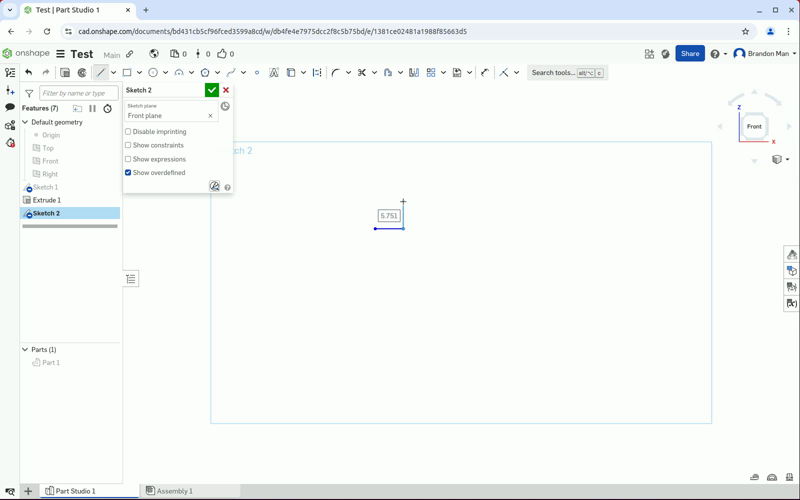
key_down(shift)
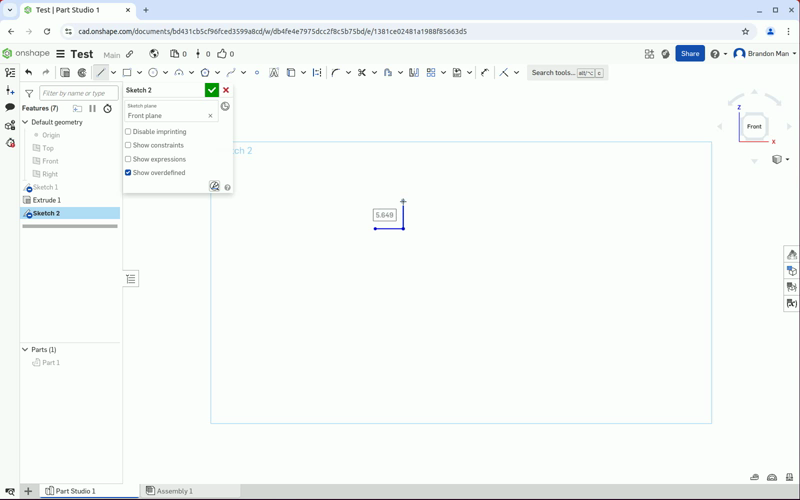
mouse_move(433, 201)
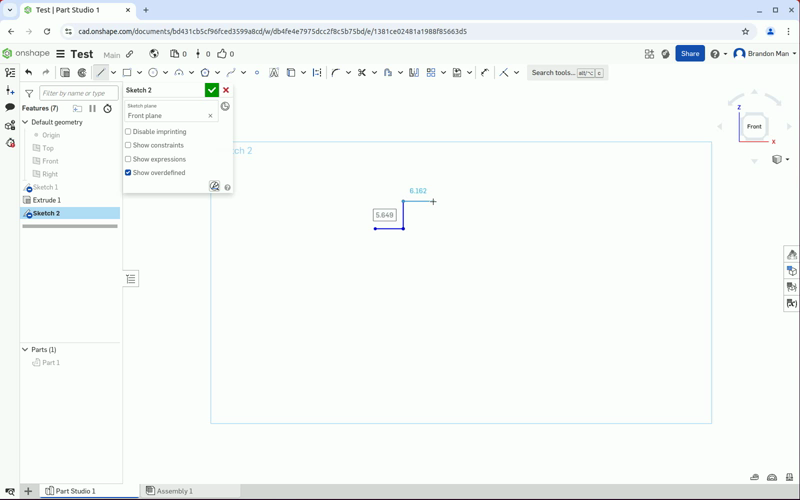
mouse_move(375, 201)
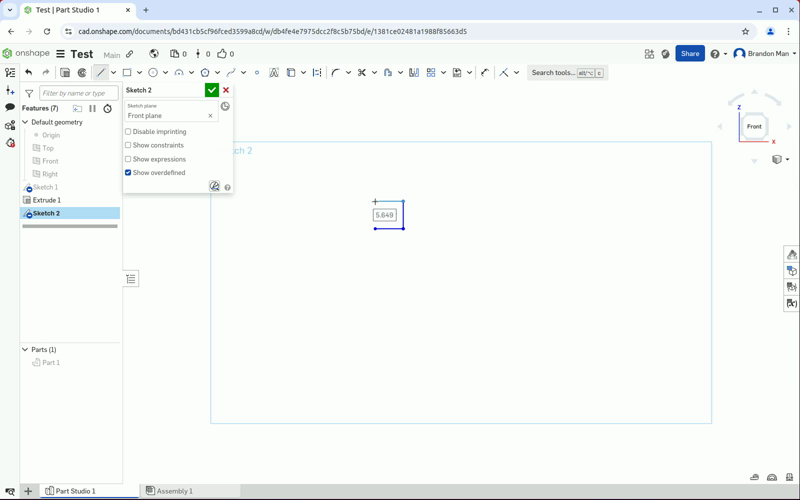
click(375, 201)
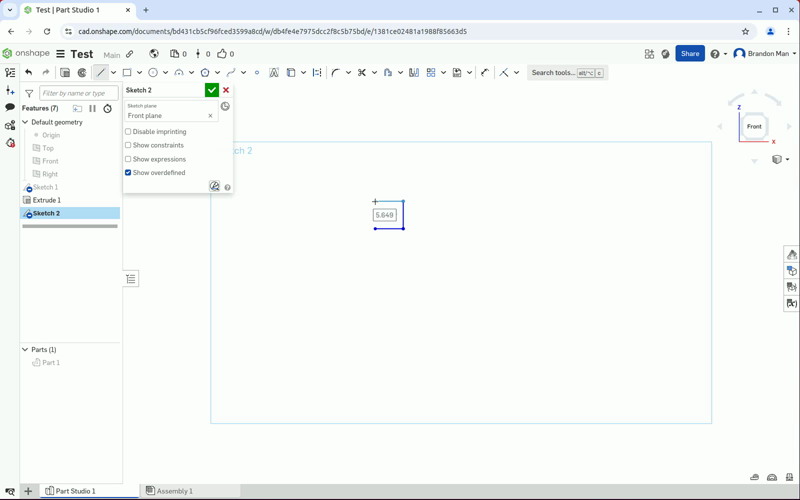
key_up(shift)
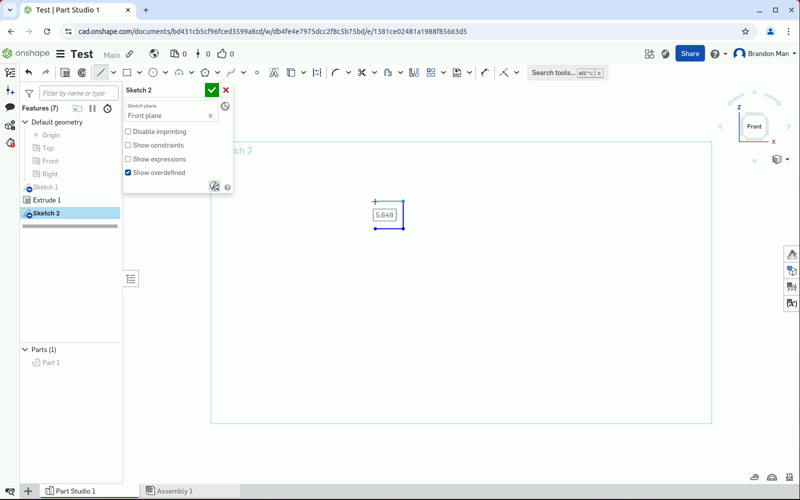
mouse_move(405, 201)
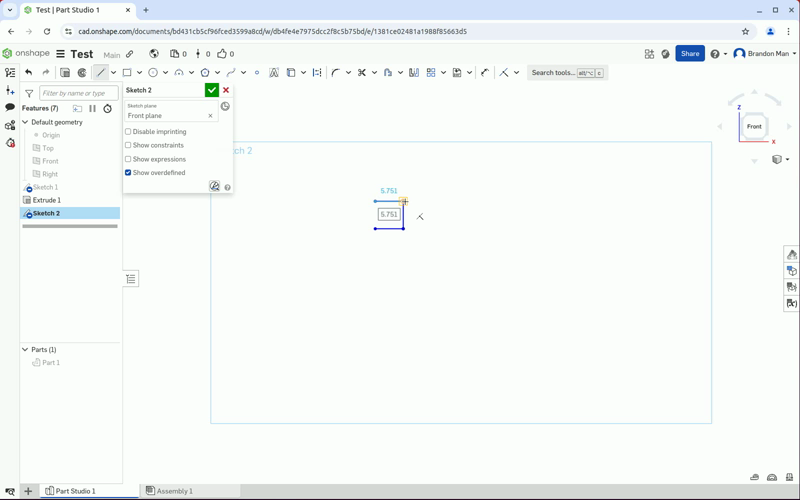
key_down(shift)
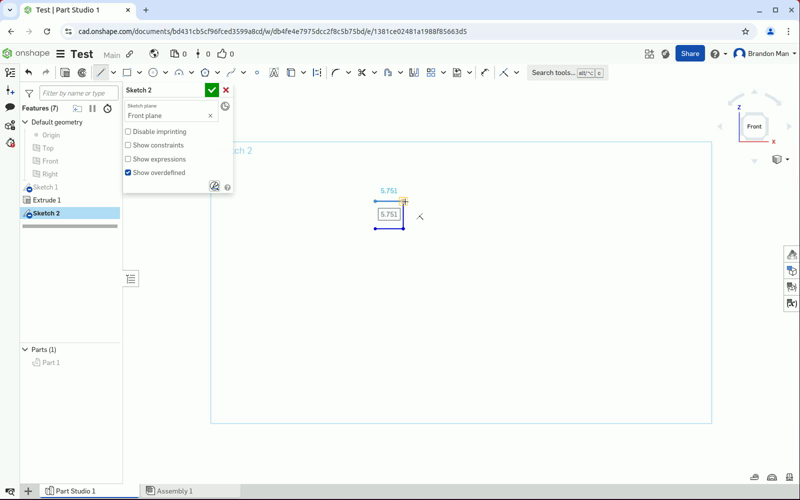
mouse_move(375, 228)
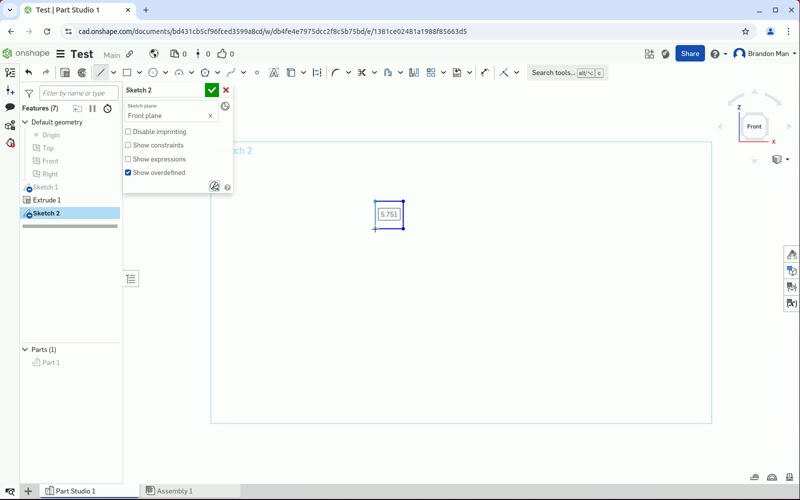
key_up(shift)
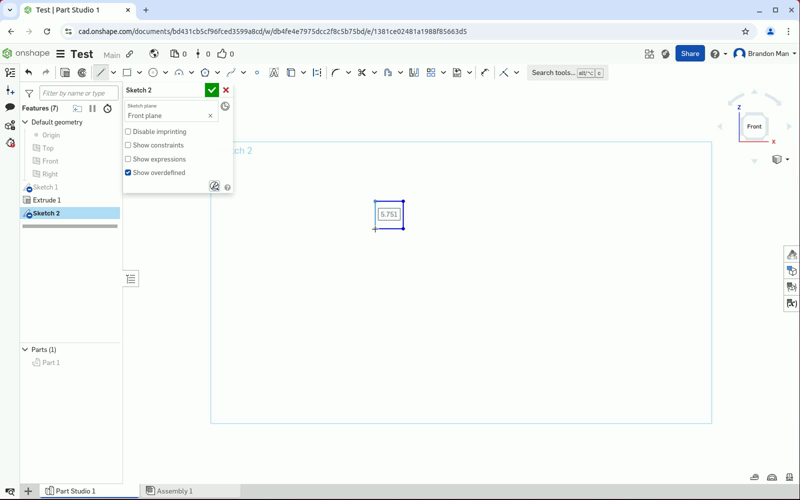
click(375, 228)
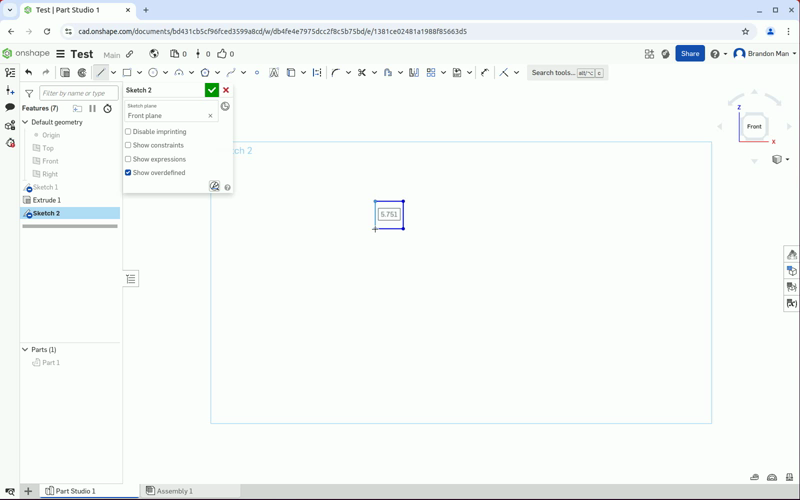
key(esc)
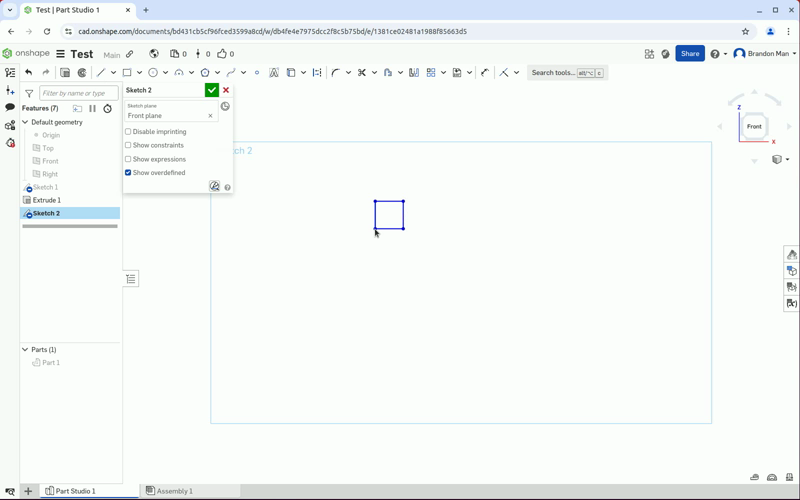
mouse_move(387, 217)
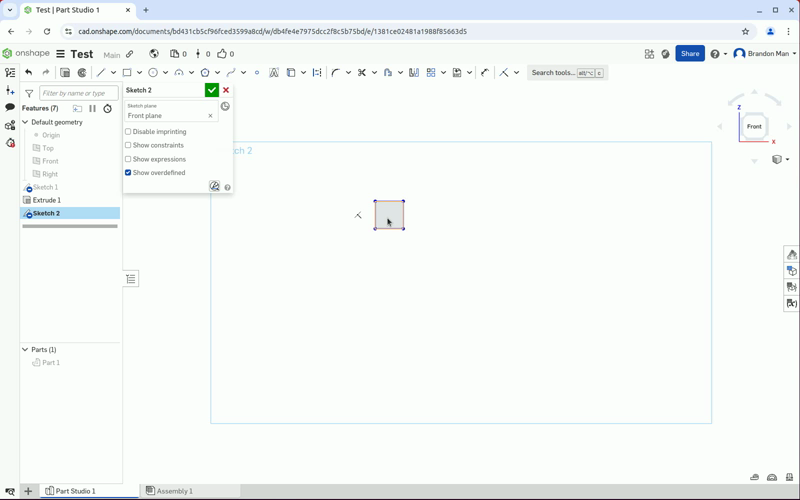
scroll(6)
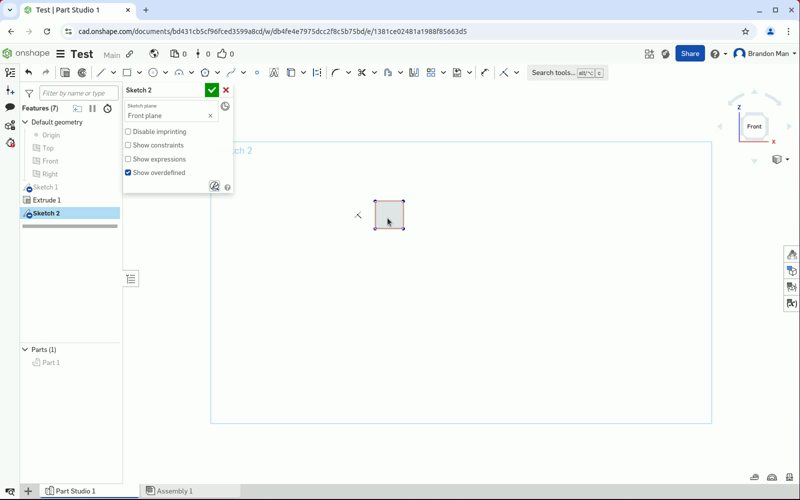
scroll(6)
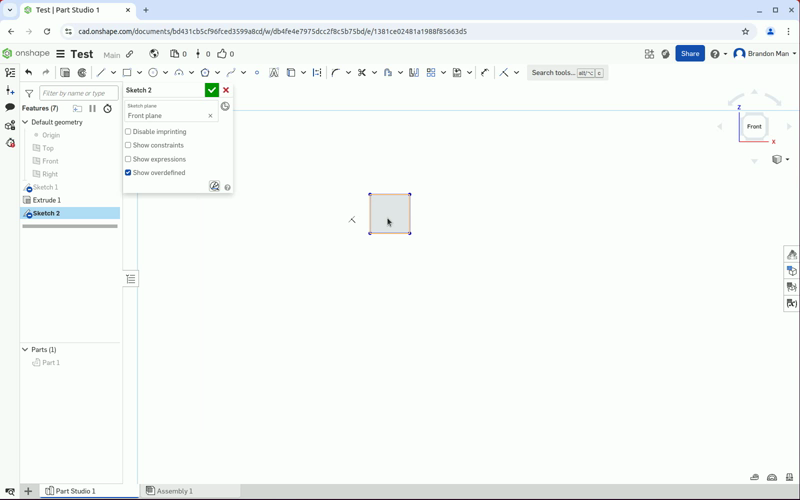
scroll(6)
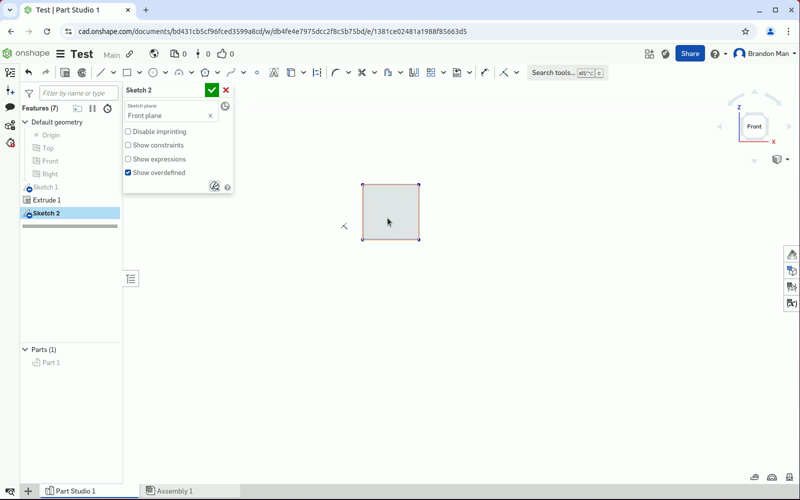
scroll(6)
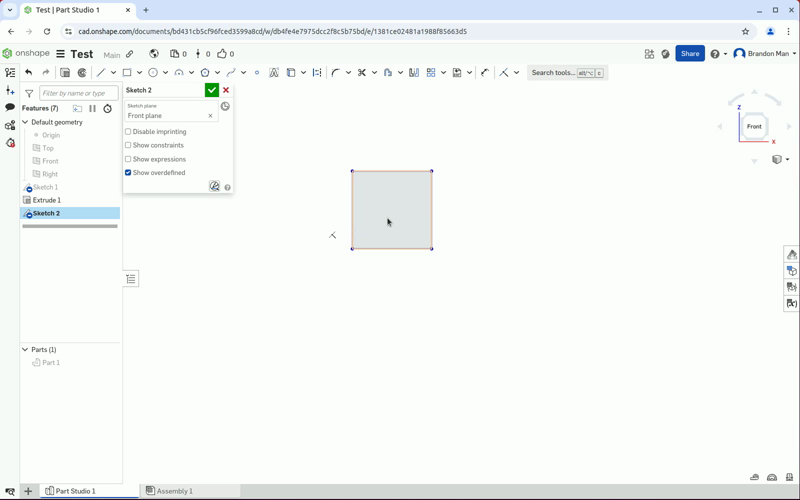
scroll(6)
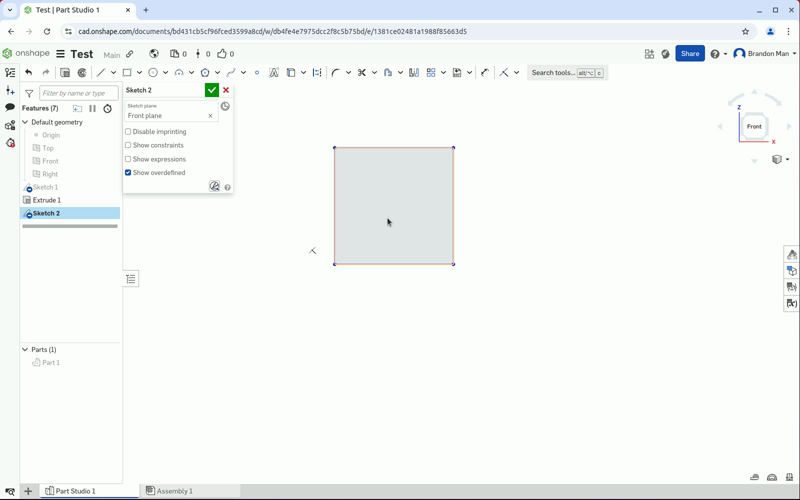
scroll(6)
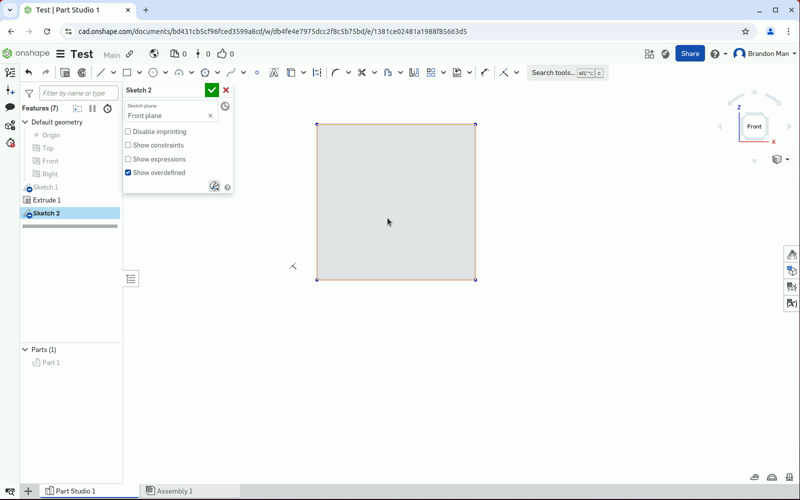
scroll(6)
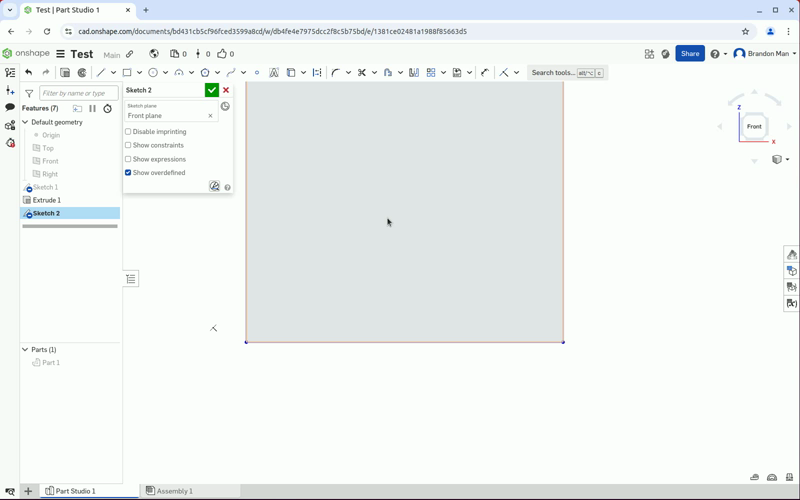
click(387, 217)
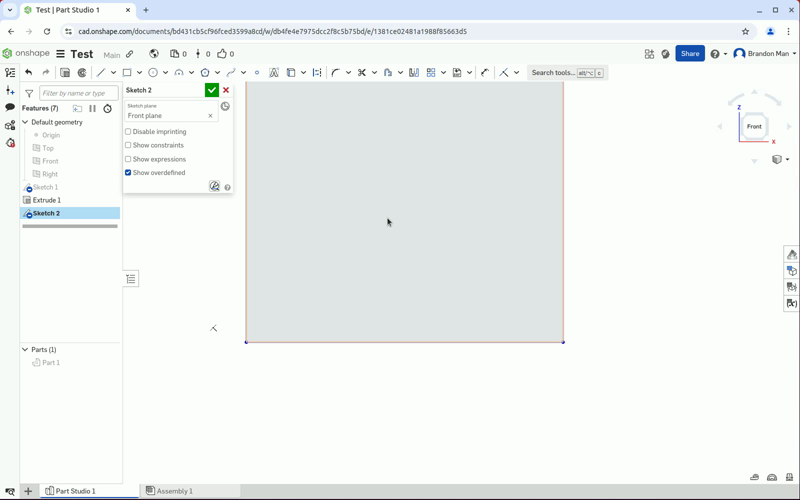
scroll(-6)
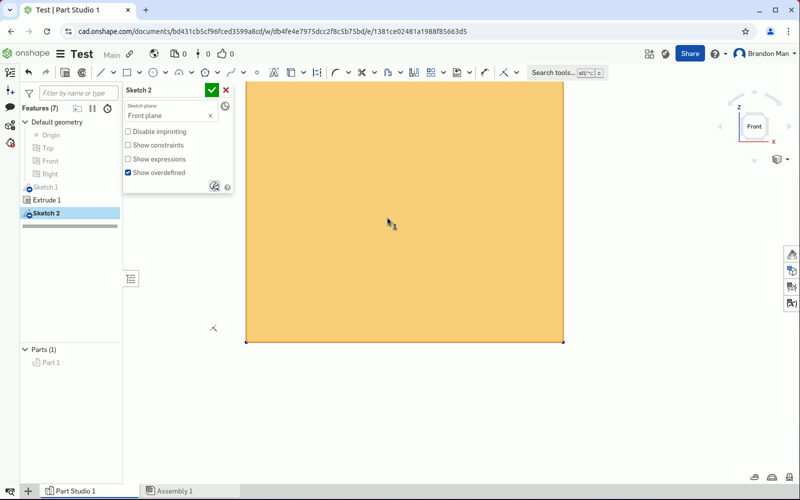
scroll(-6)
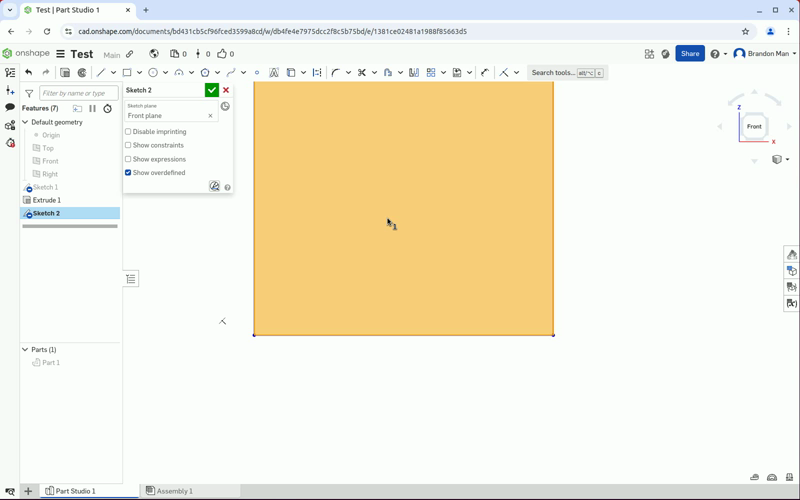
scroll(-6)
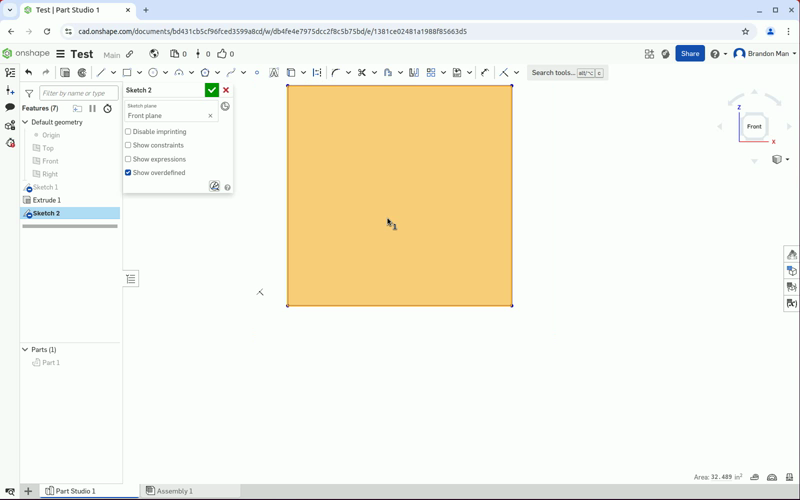
scroll(-6)
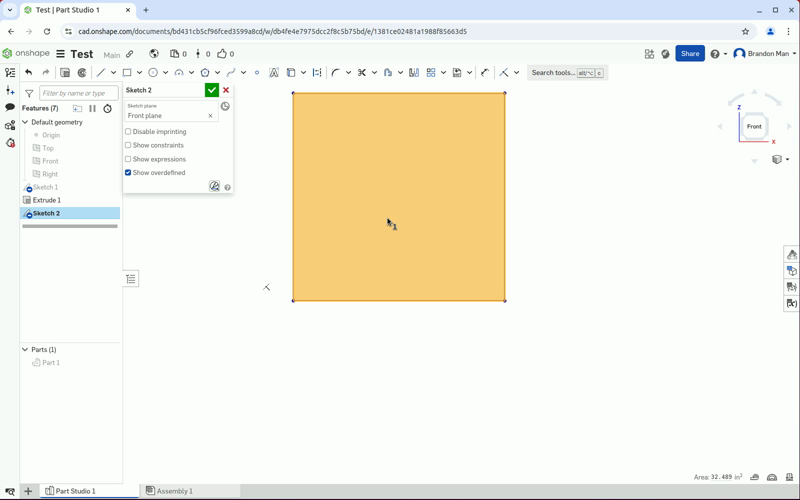
scroll(-6)
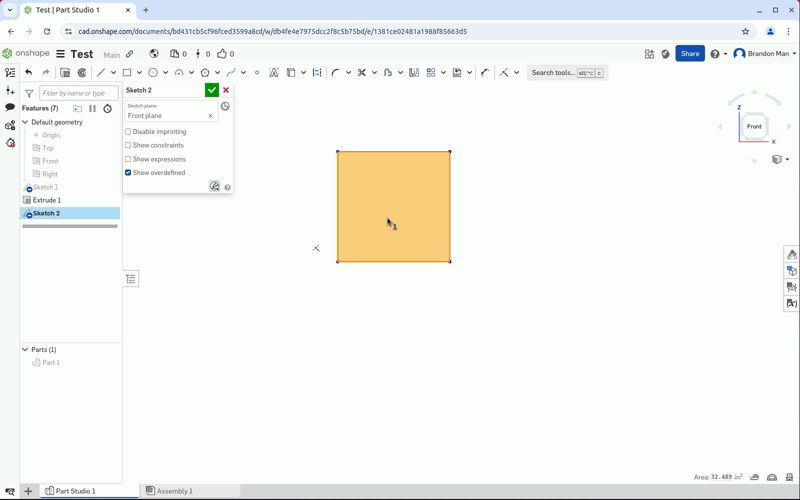
scroll(-6)
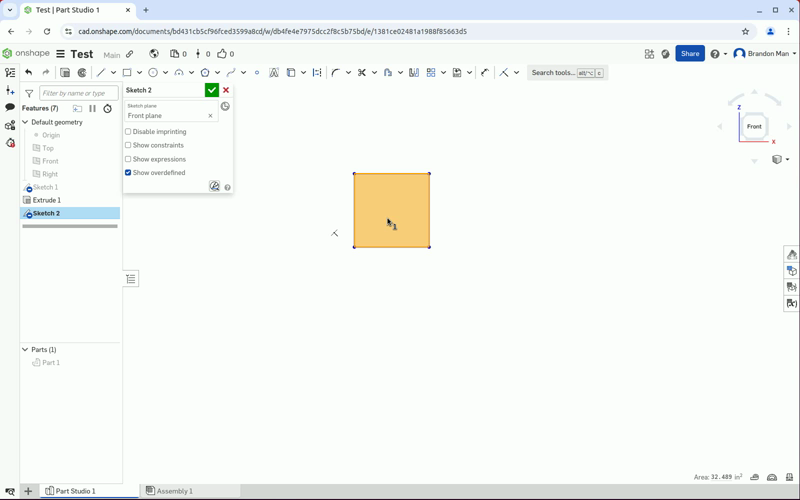
scroll(-6)
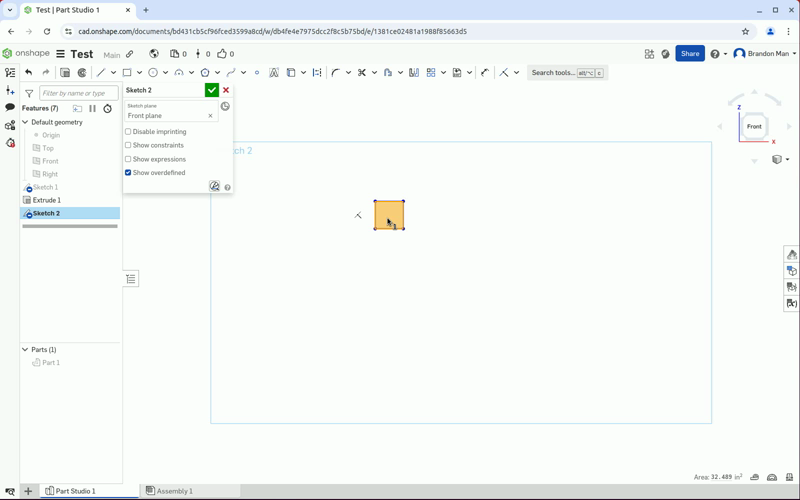
mouse_move(73, 352)
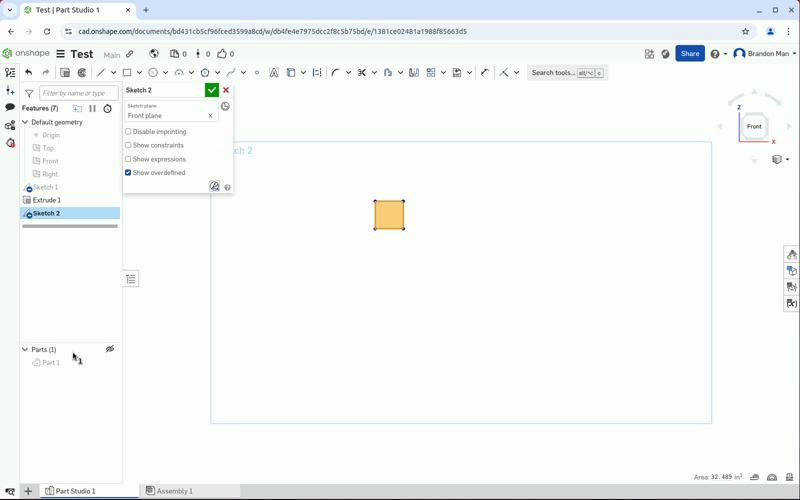
key(shift+y)
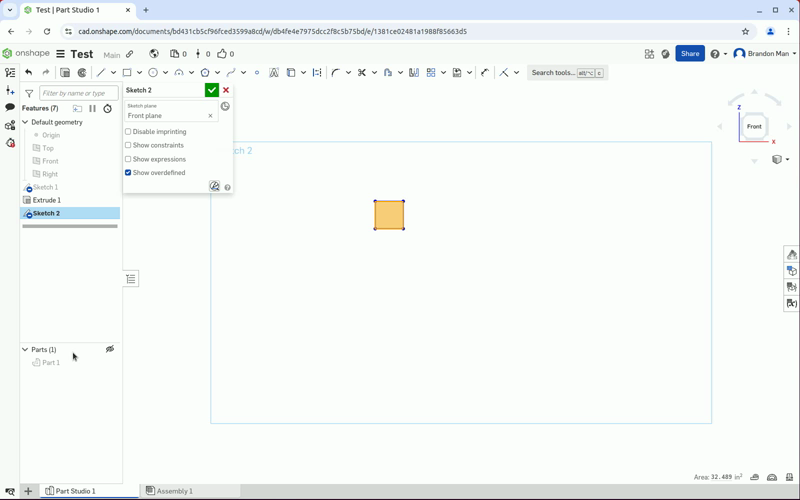
key(shift+e)
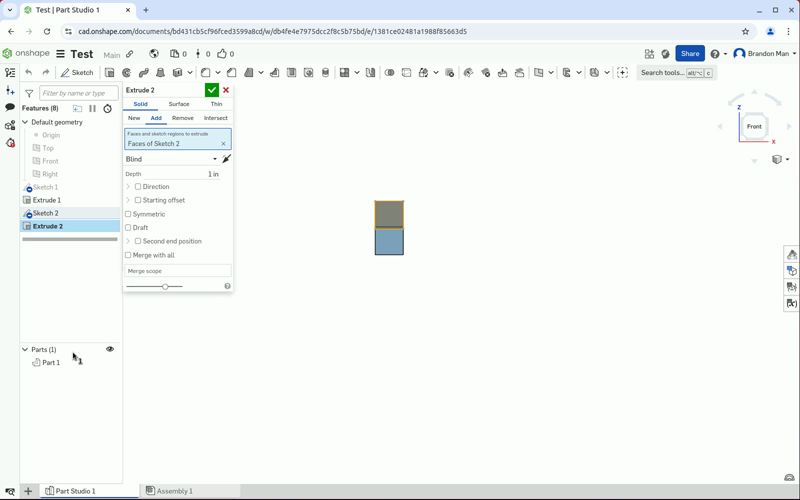
mouse_move(143, 106)
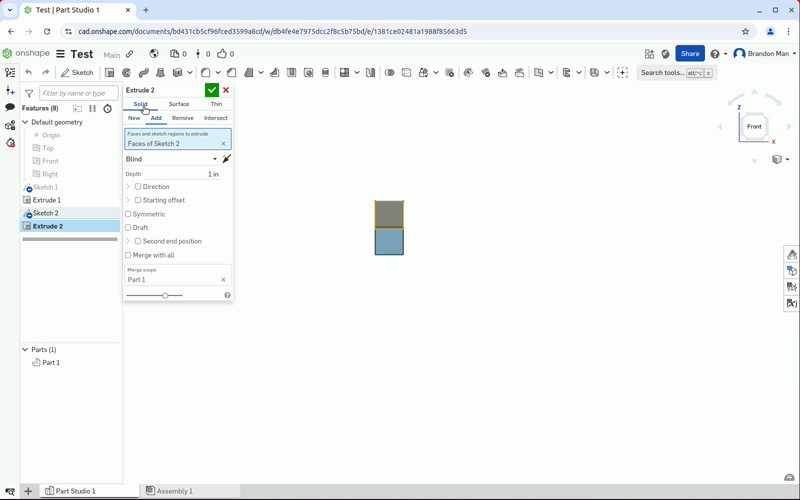
click(143, 106)
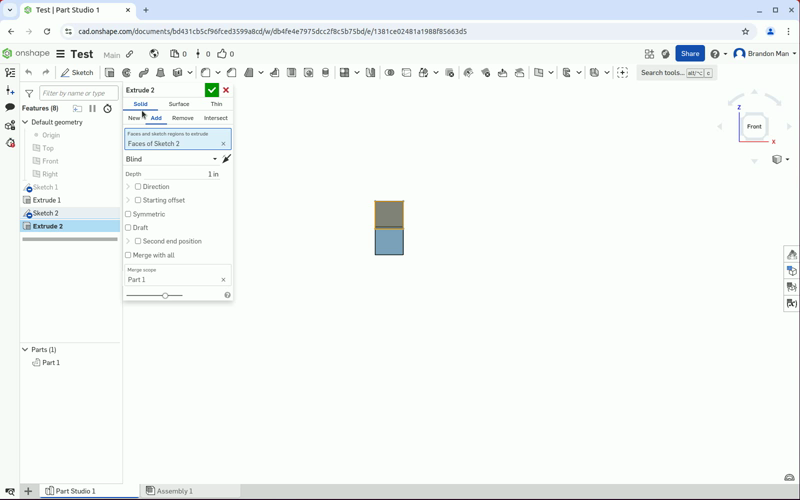
mouse_move(137, 120)
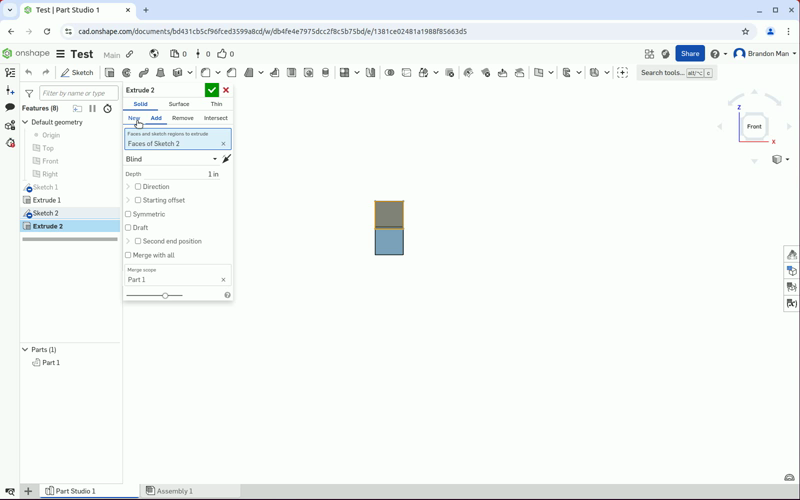
click(137, 120)
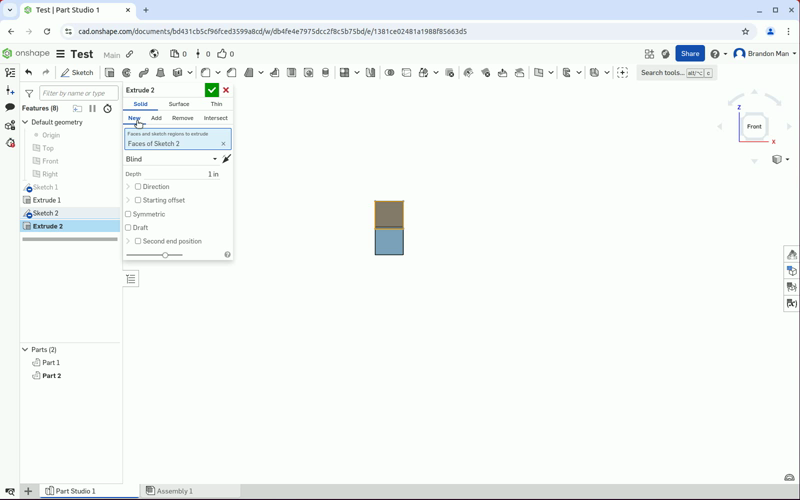
key(tab, 4)
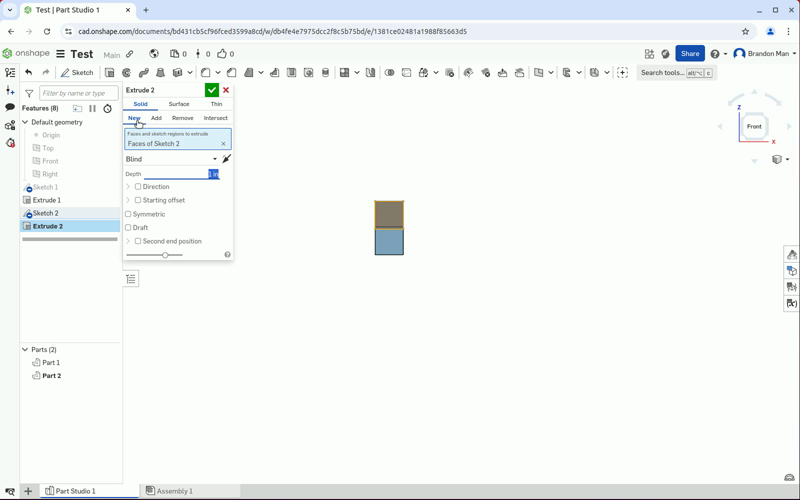
text(5.536)
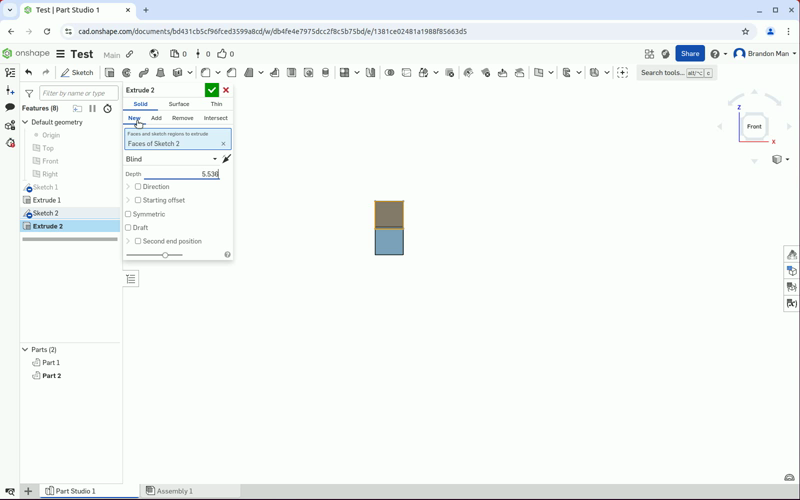
key(enter)
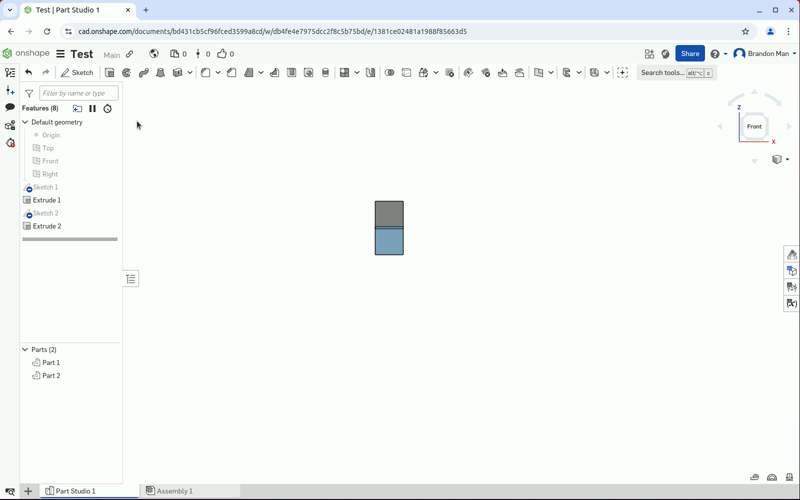
key(shift+h)
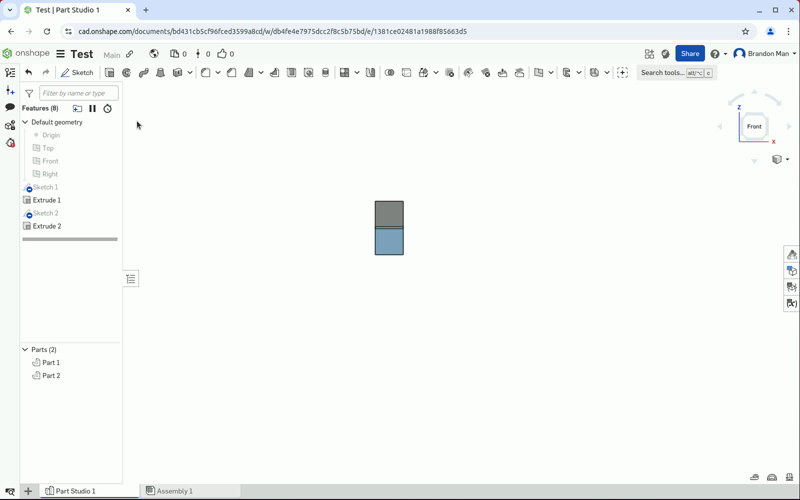
key(shift+h)
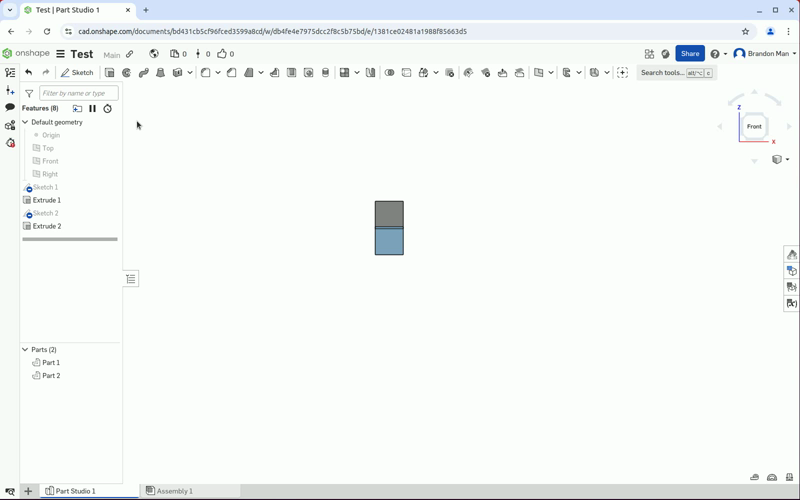
mouse_move(73, 189)
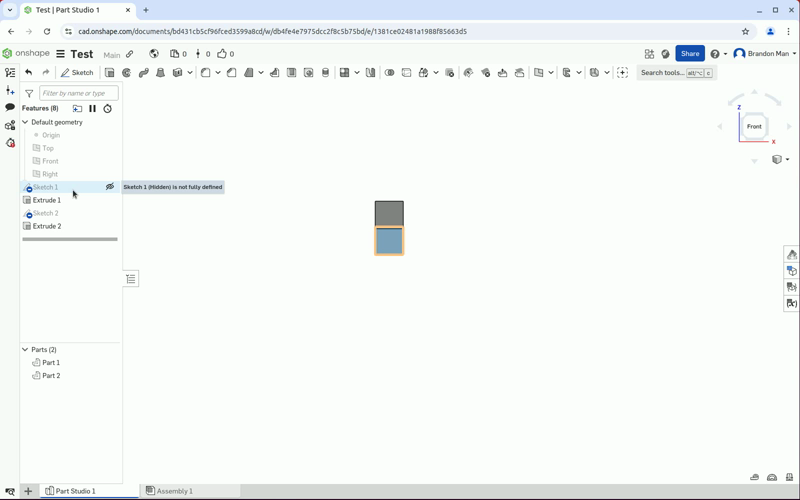
click(73, 189)
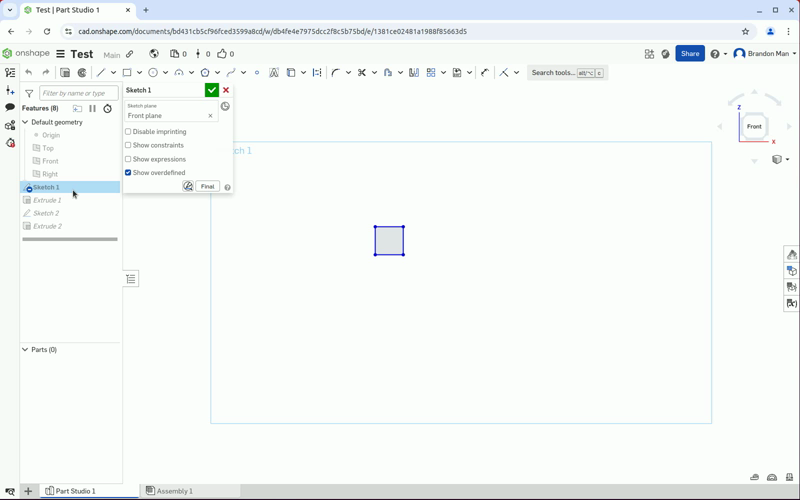
mouse_move(229, 92)
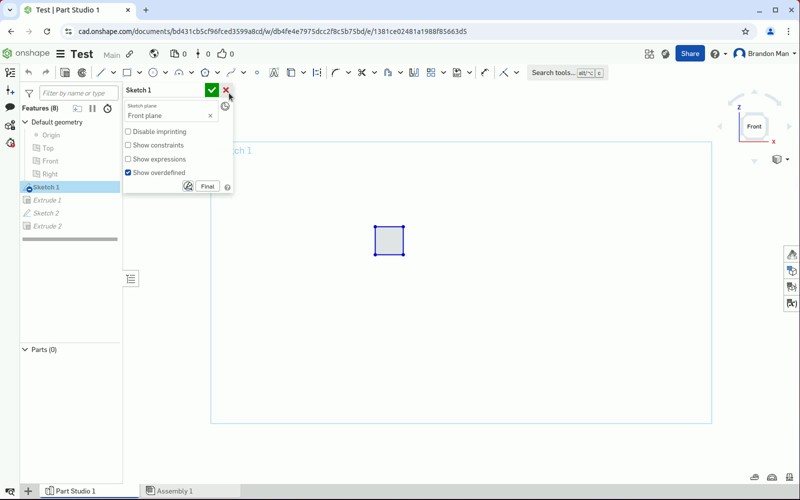
click(229, 92)
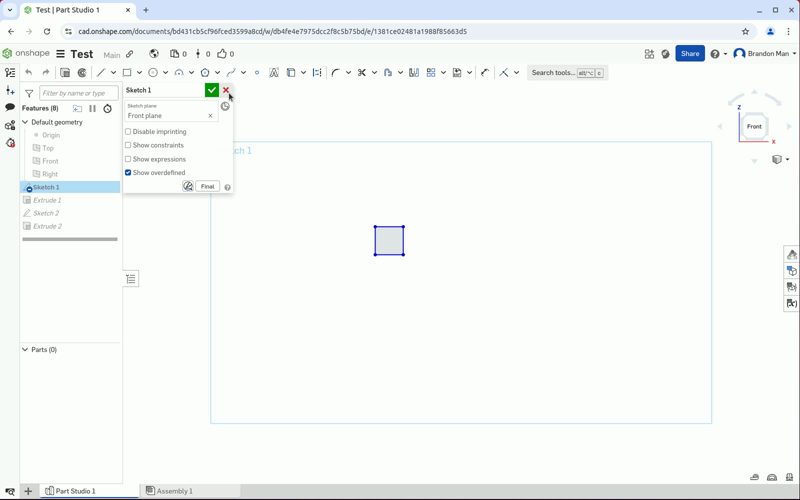
key(shift+s)
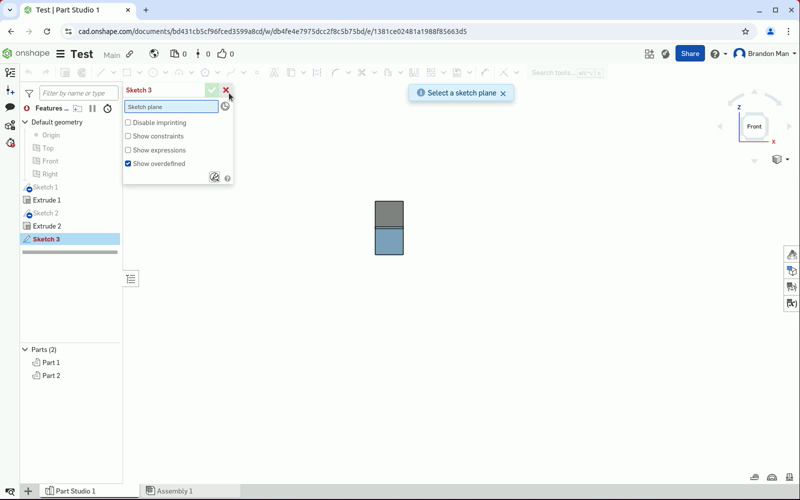
mouse_move(73, 163)
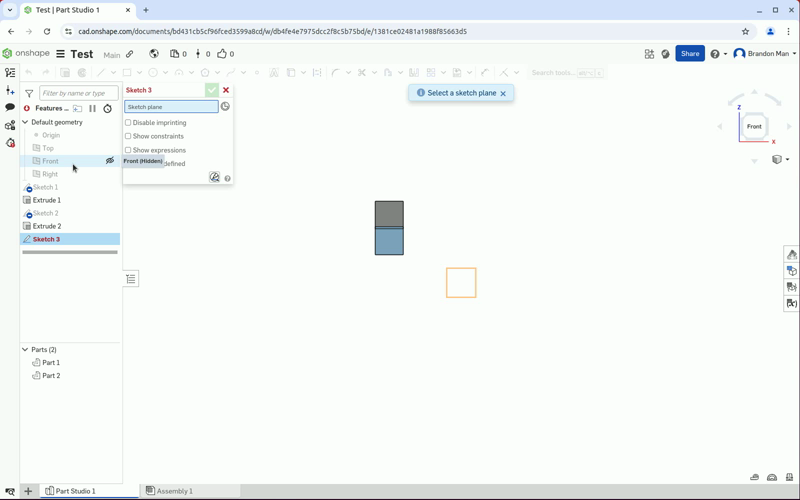
click(73, 163)
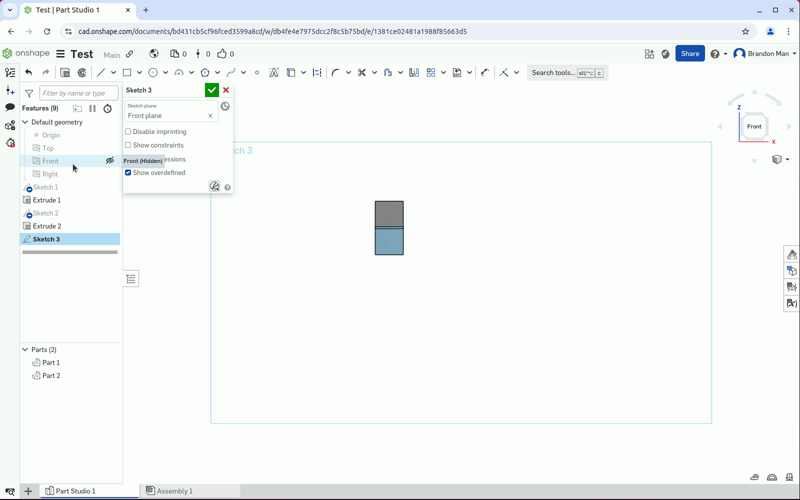
mouse_move(73, 352)
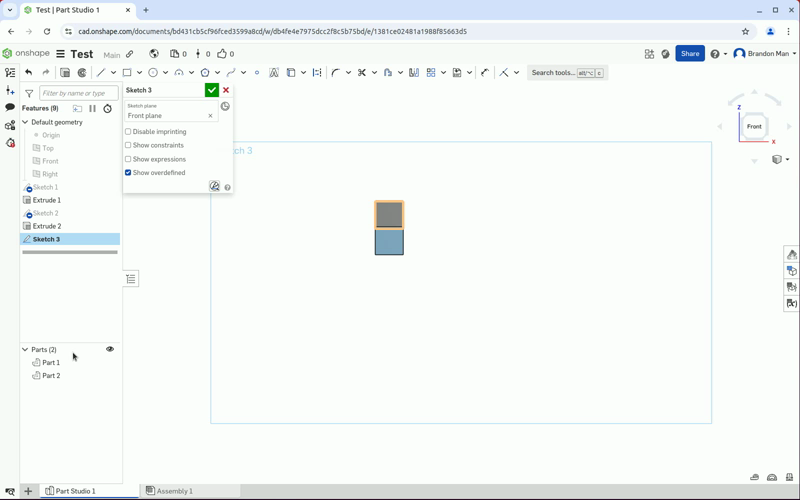
key(y)
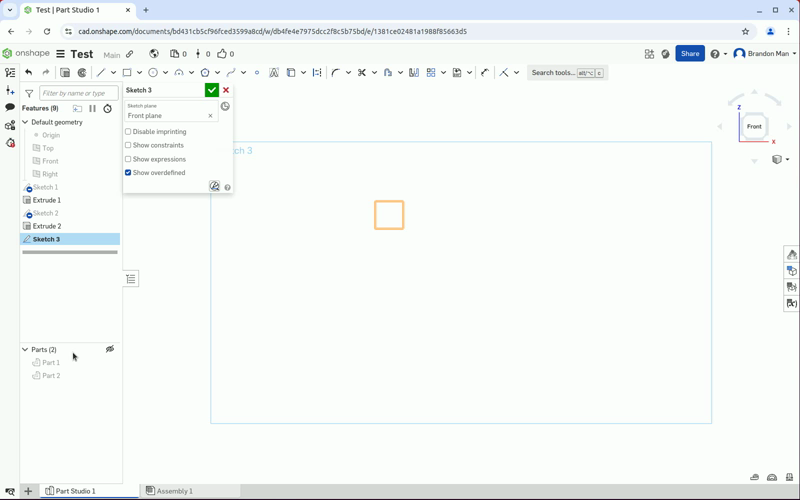
key(l)
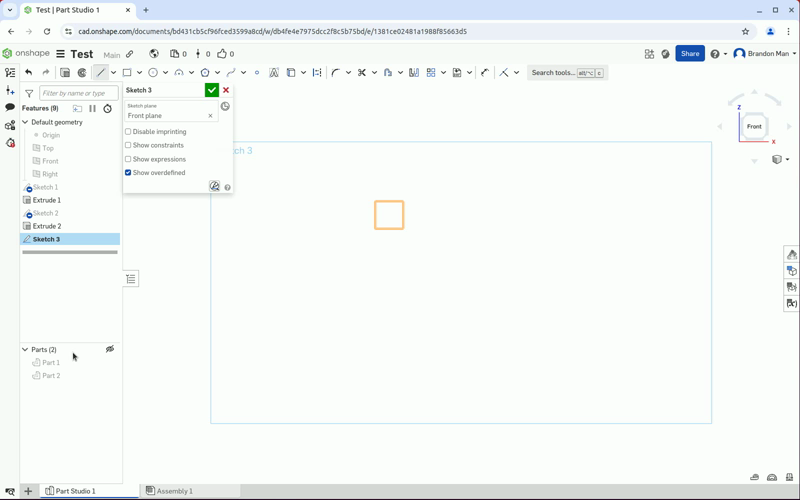
key_down(shift)
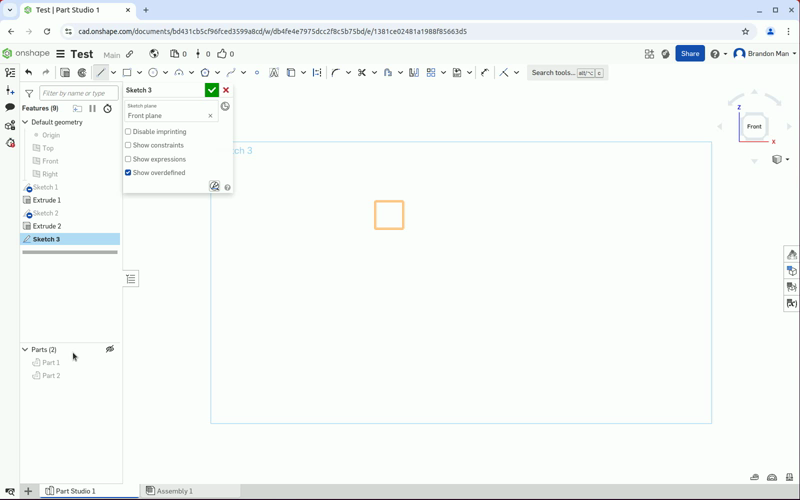
mouse_move(348, 254)
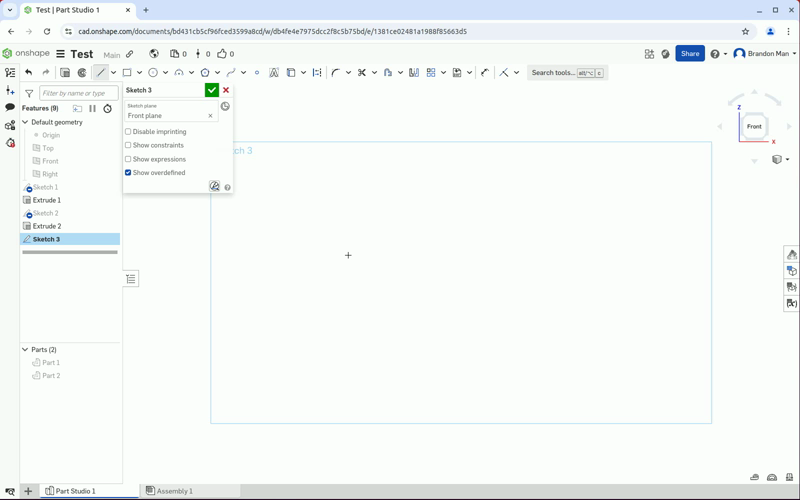
click(348, 254)
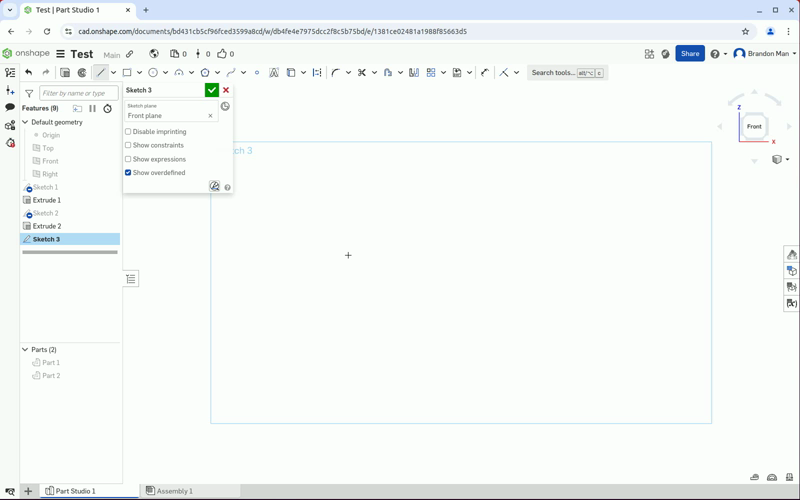
key_up(shift)
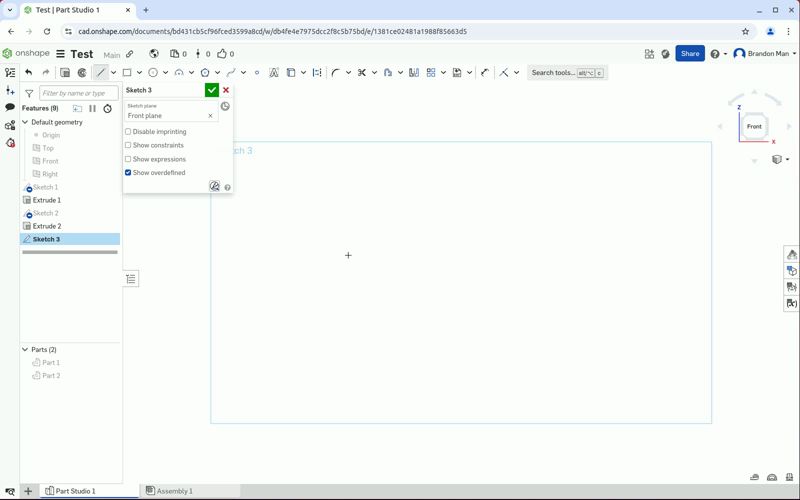
key_down(shift)
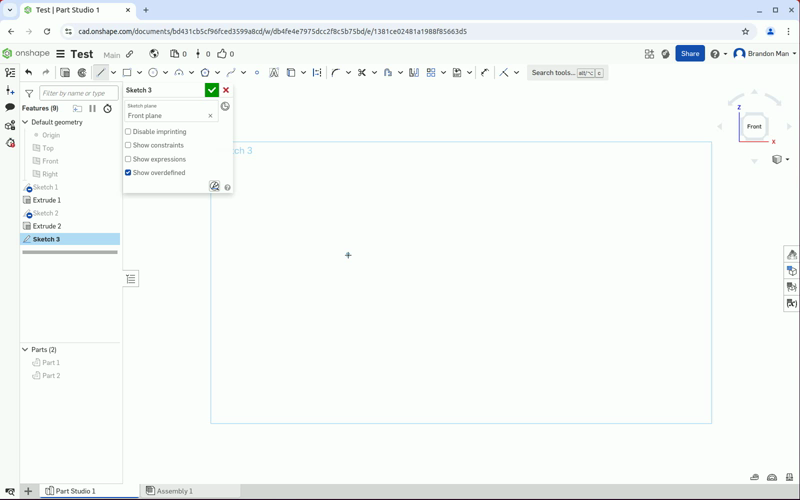
mouse_move(378, 254)
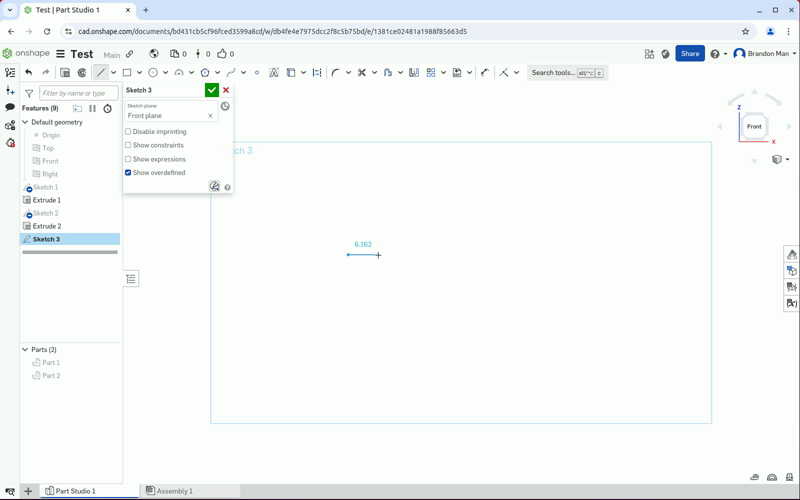
mouse_move(376, 254)
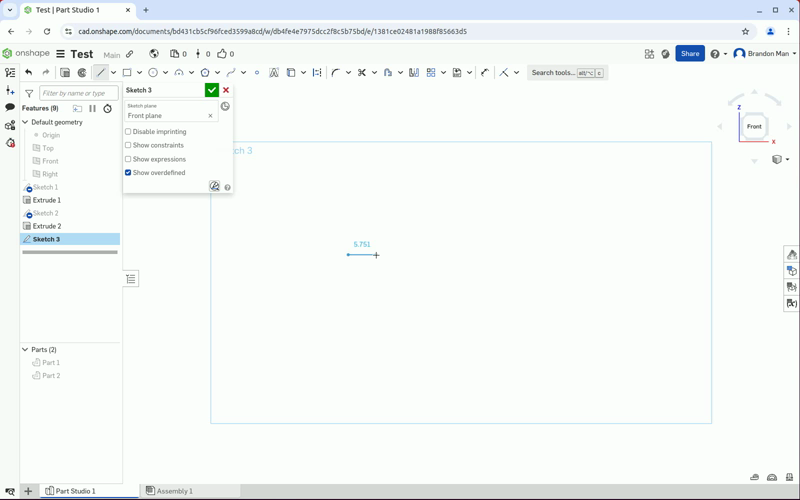
click(376, 254)
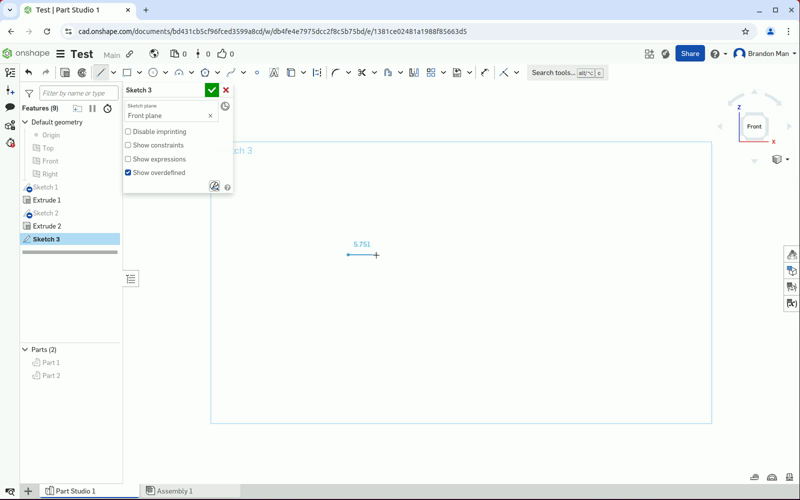
key_up(shift)
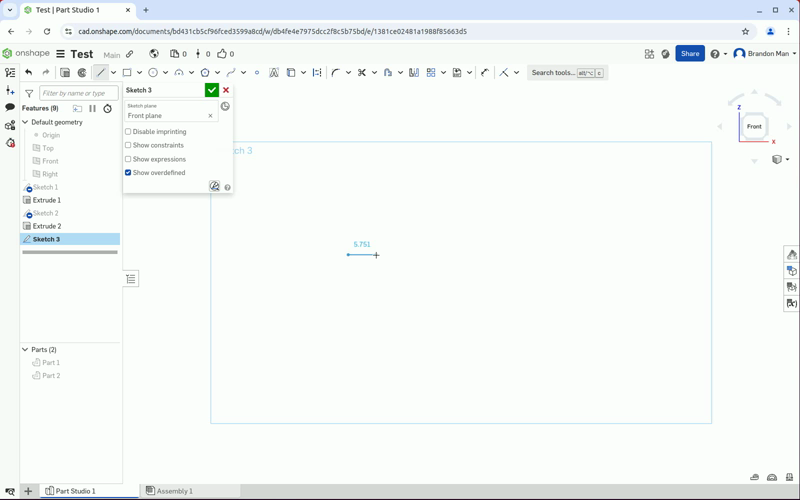
key_down(shift)
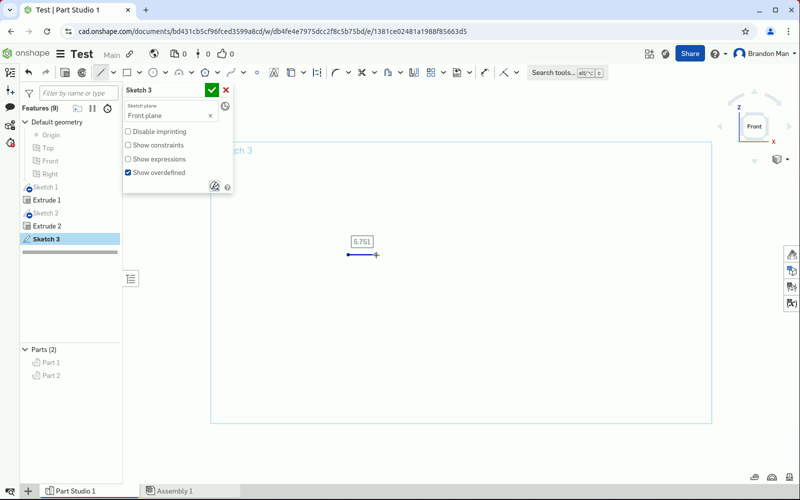
mouse_move(406, 254)
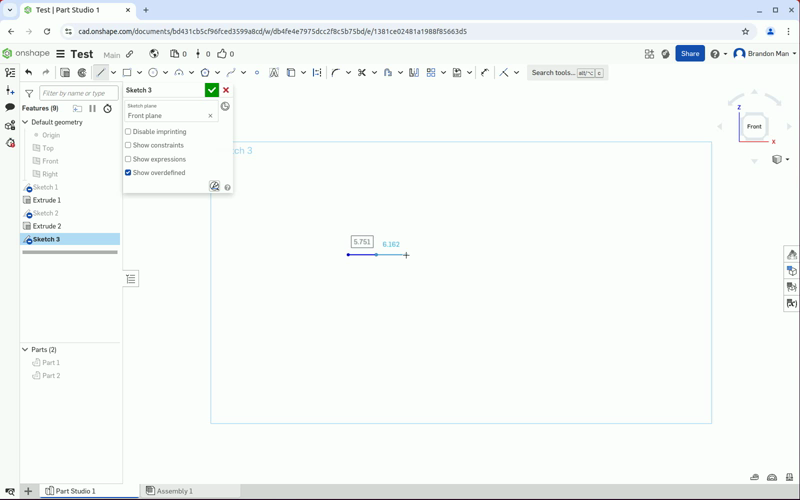
mouse_move(376, 226)
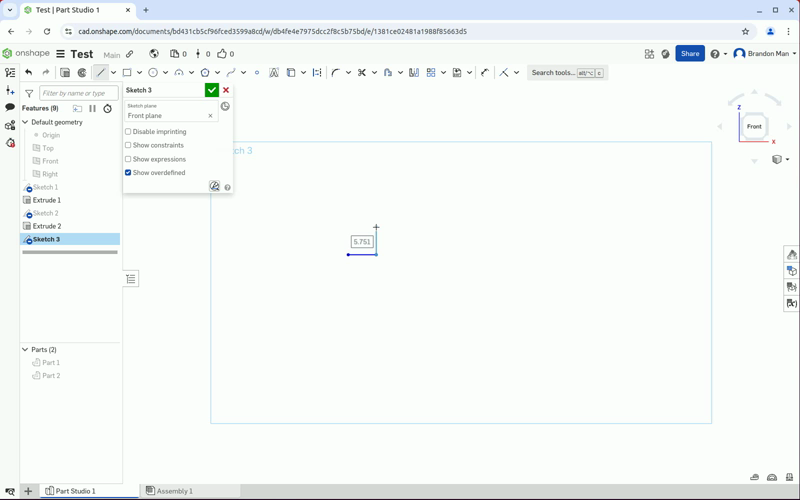
click(376, 226)
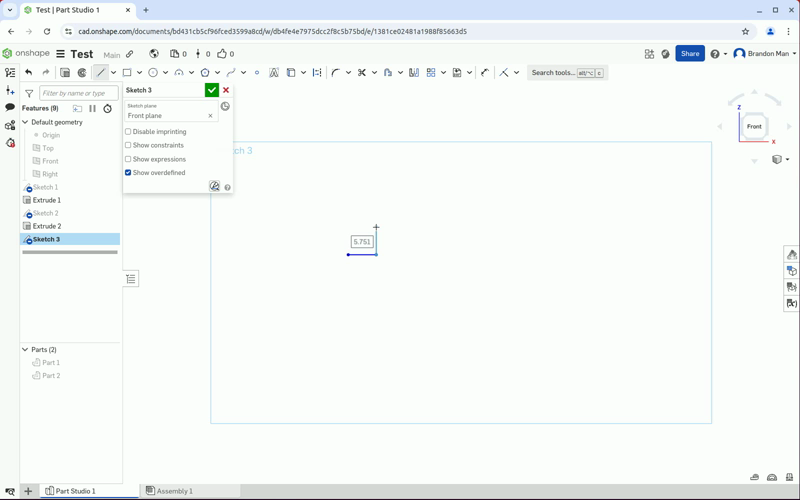
key_up(shift)
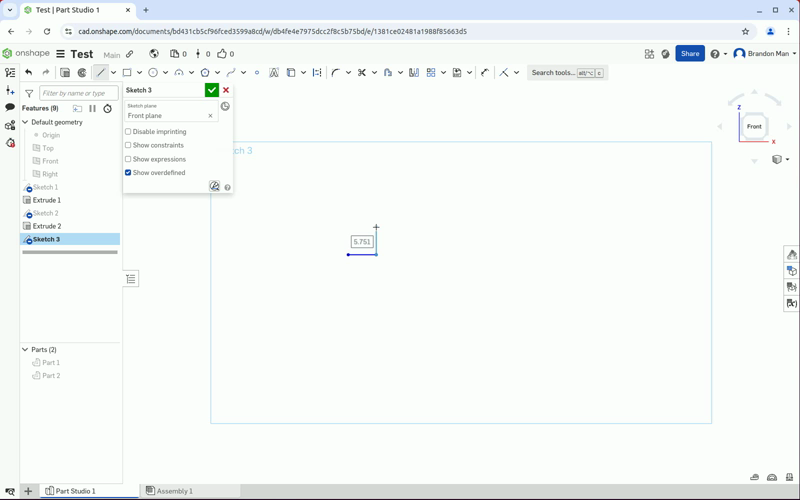
key_down(shift)
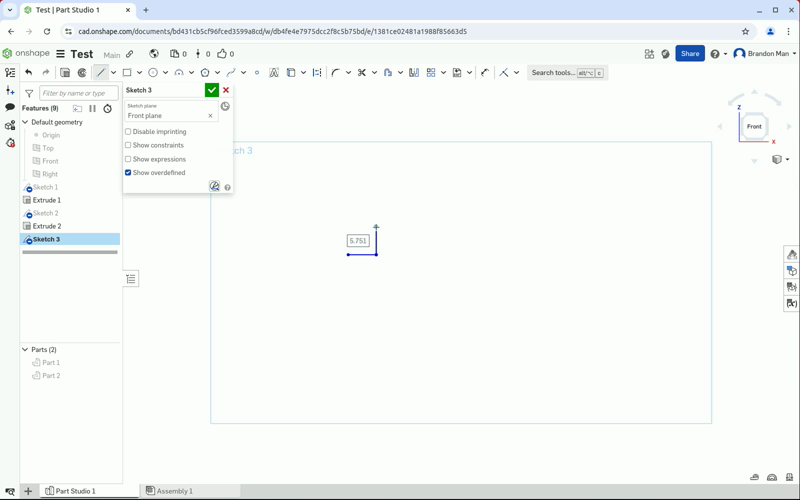
mouse_move(406, 226)
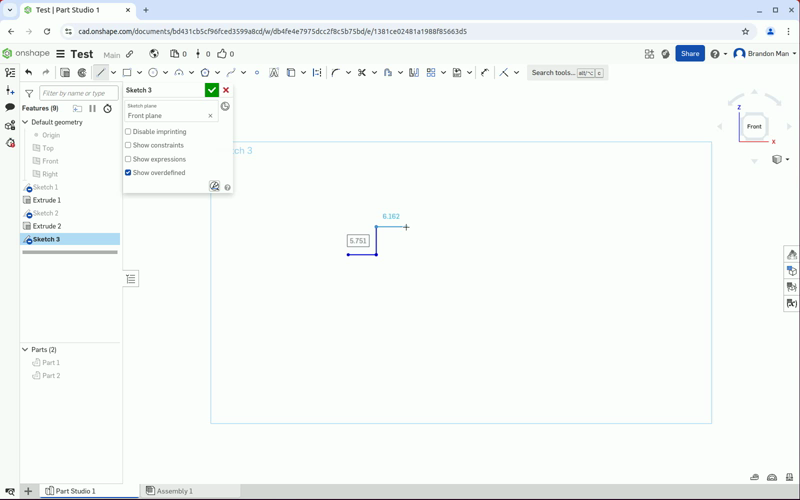
mouse_move(348, 226)
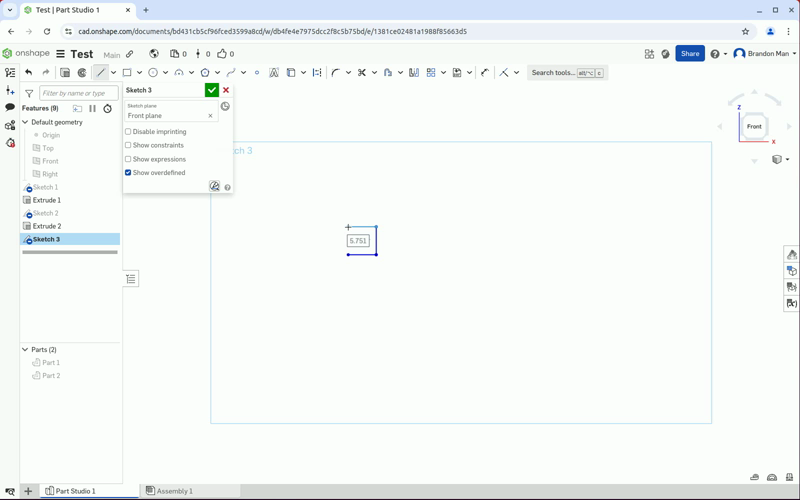
click(348, 226)
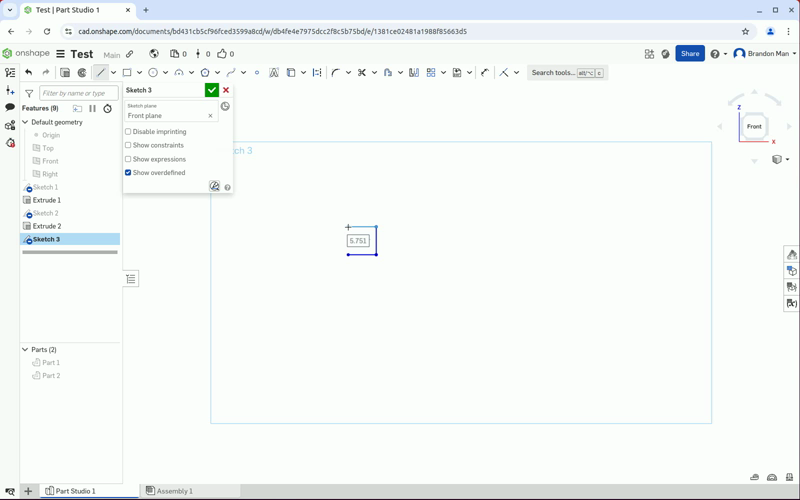
key_up(shift)
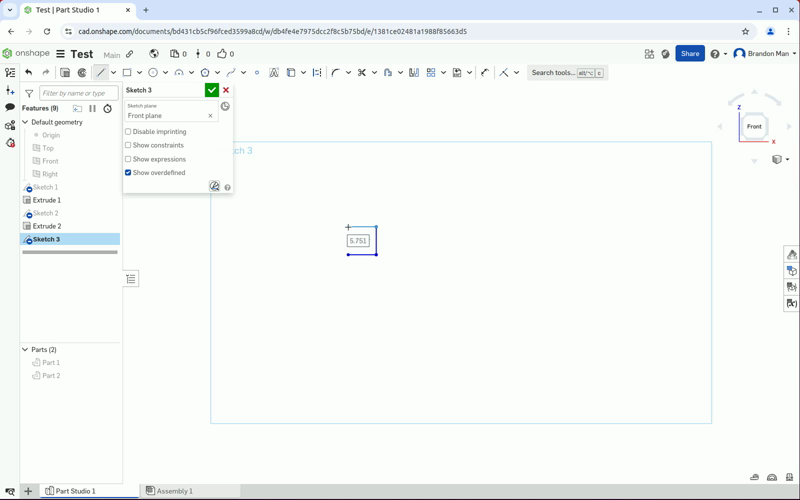
mouse_move(378, 226)
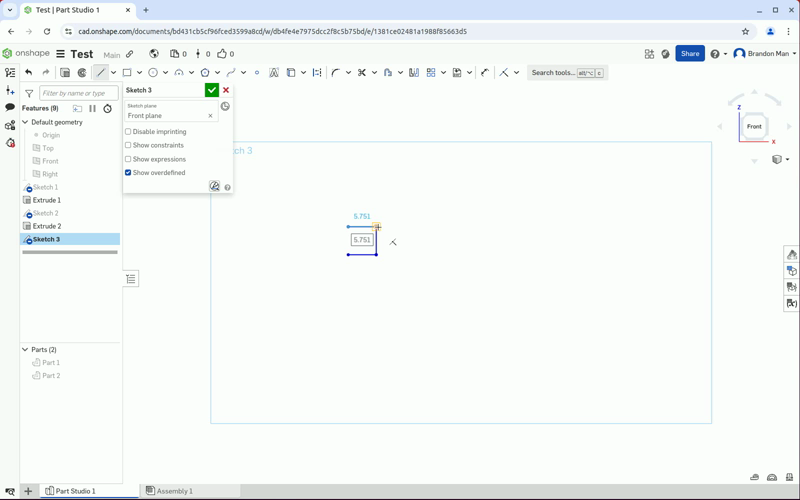
key_down(shift)
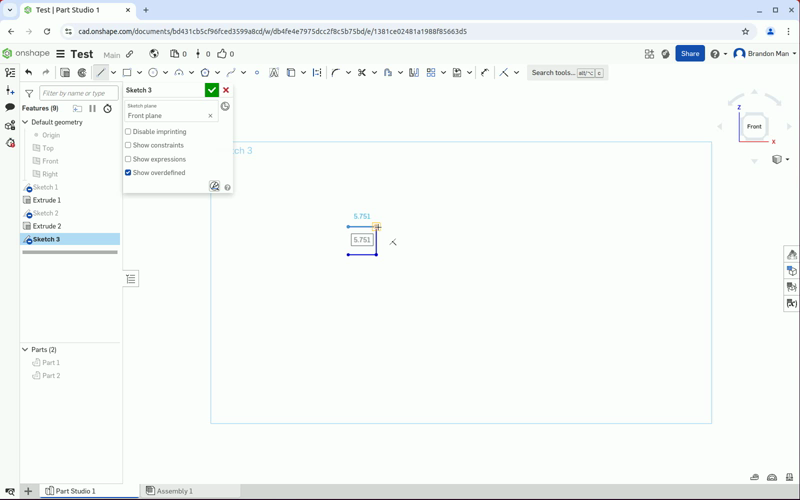
mouse_move(348, 254)
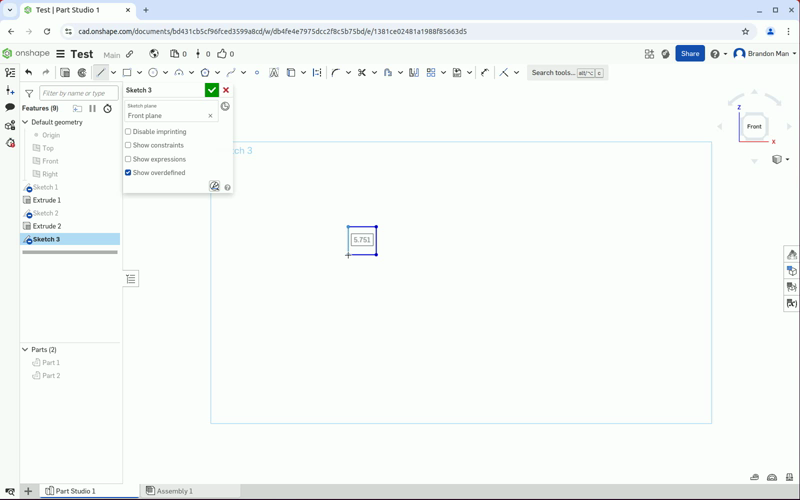
key_up(shift)
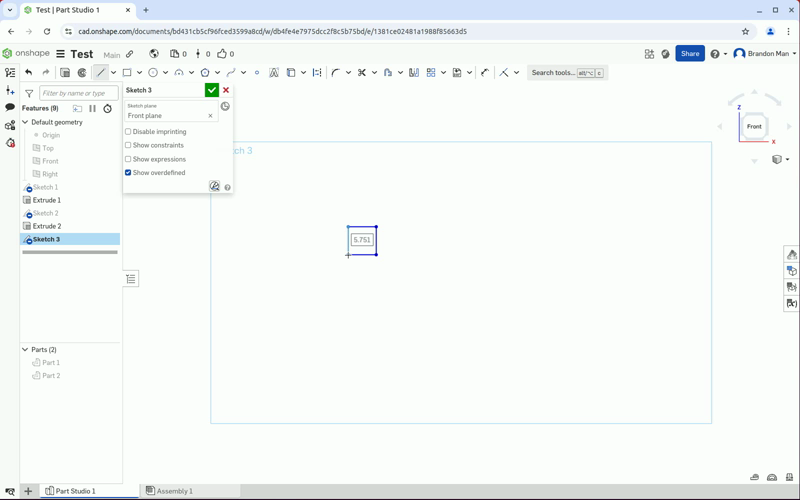
click(348, 254)
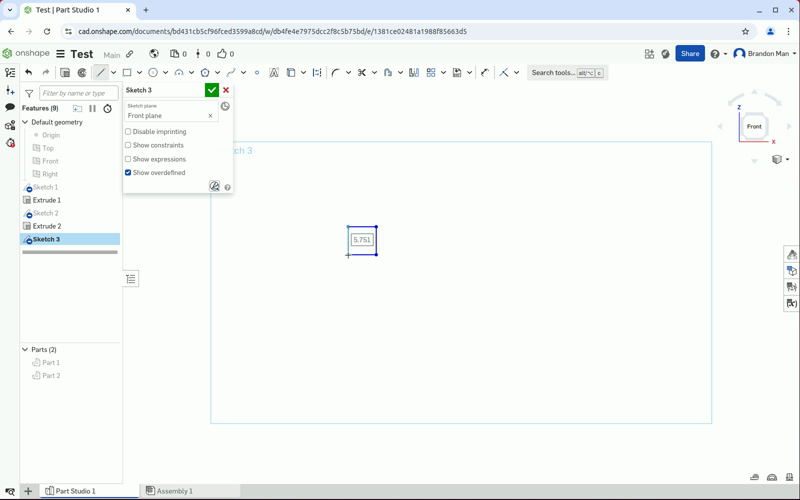
key(esc)
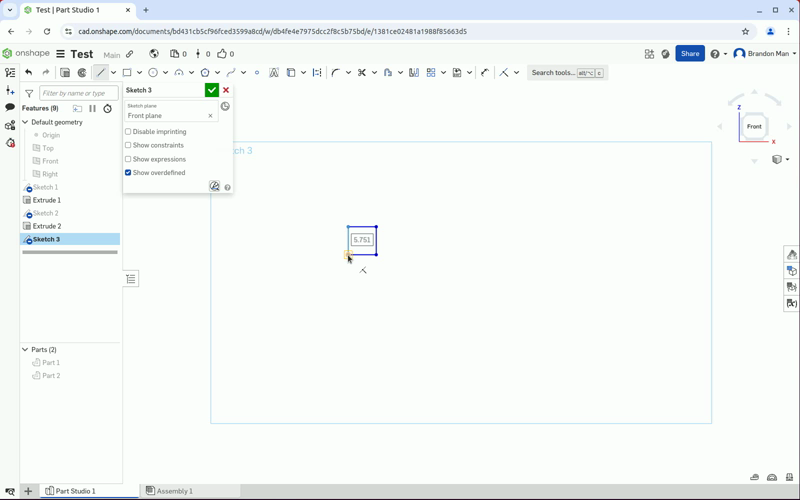
mouse_move(369, 239)
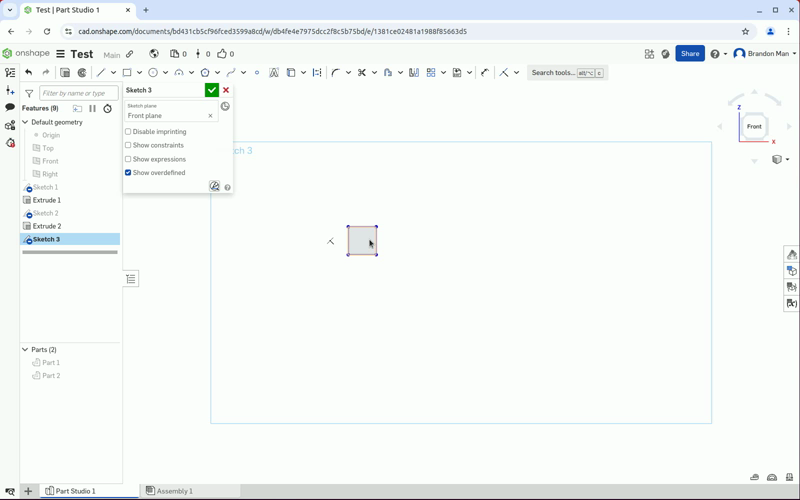
scroll(6)
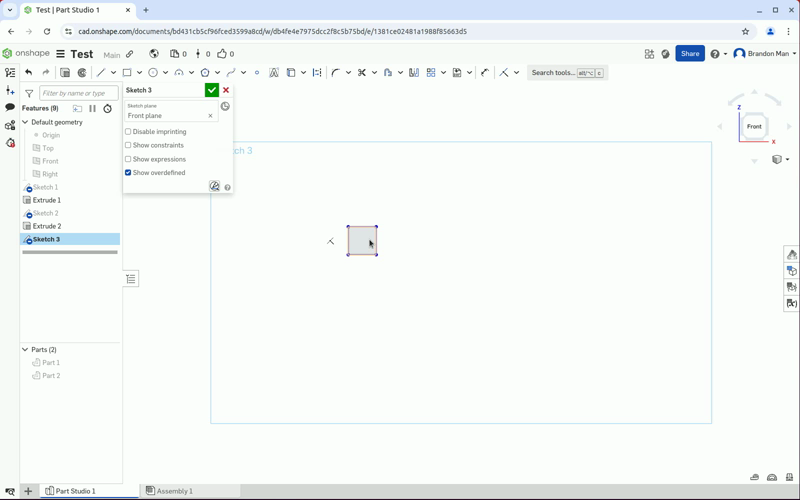
scroll(6)
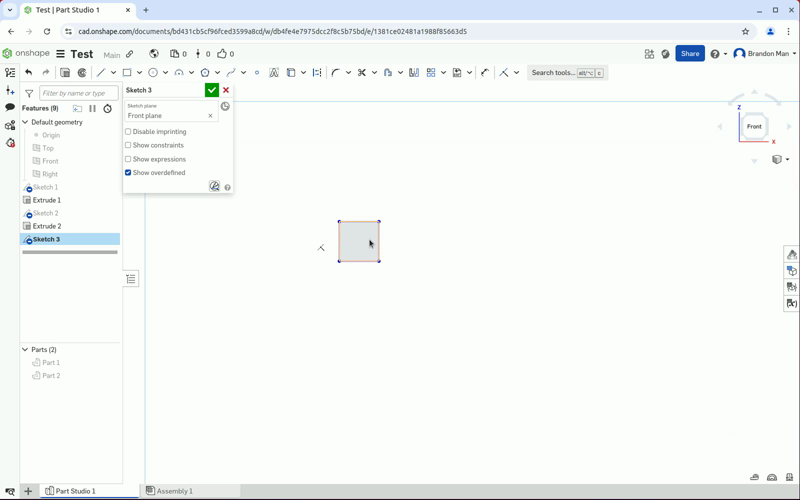
scroll(6)
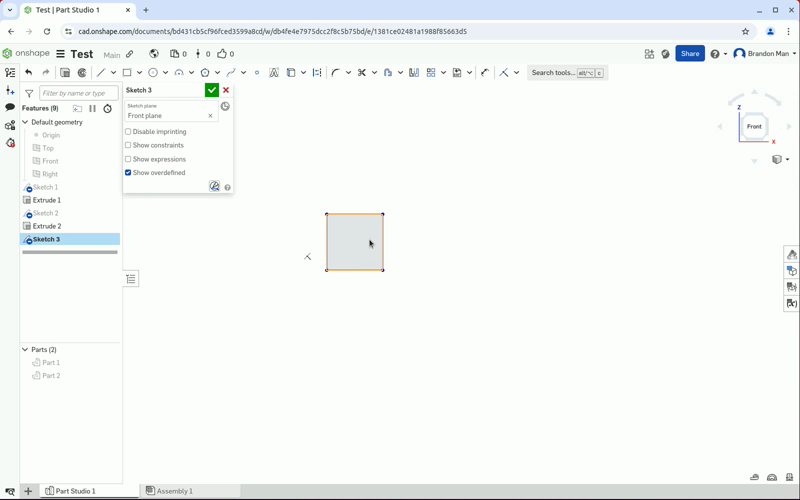
scroll(6)
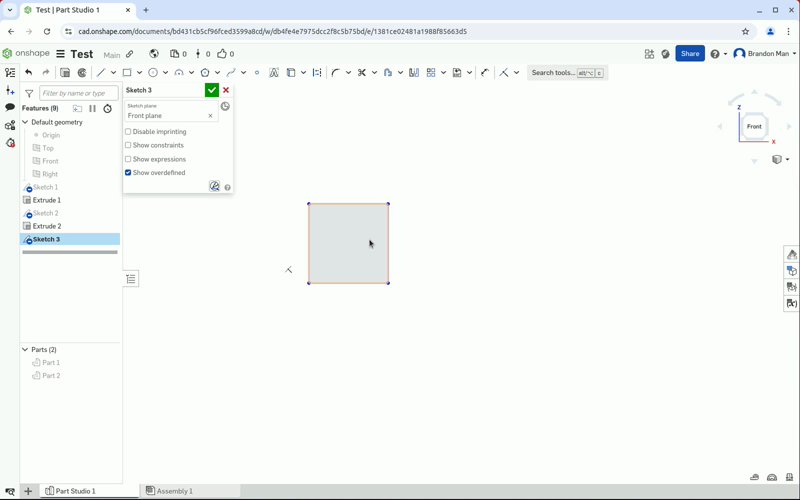
scroll(6)
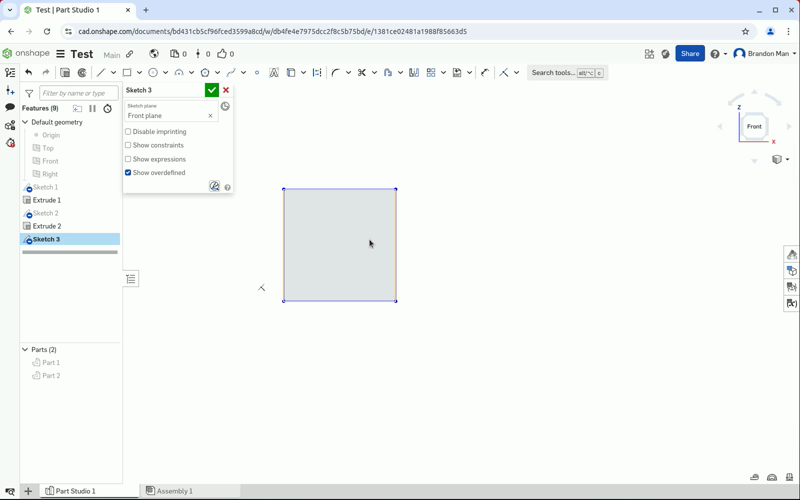
scroll(6)
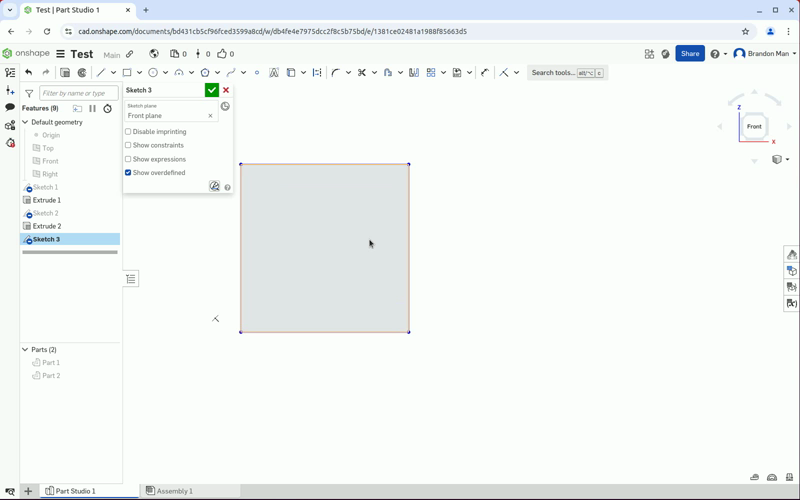
scroll(6)
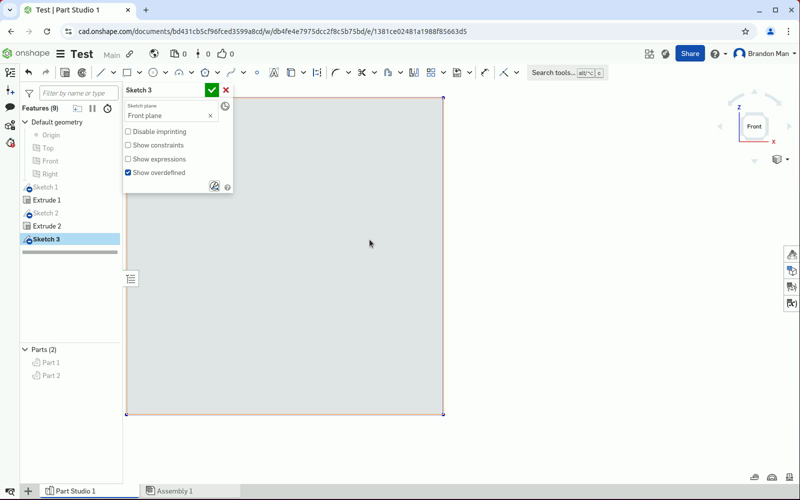
click(369, 239)
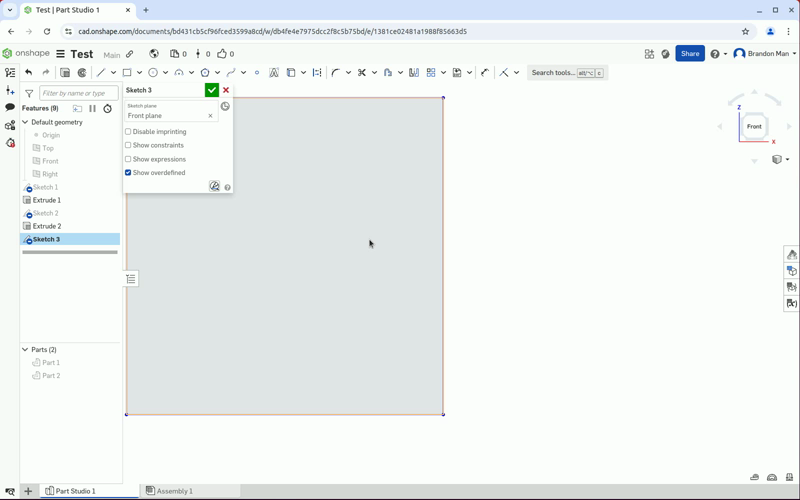
scroll(-6)
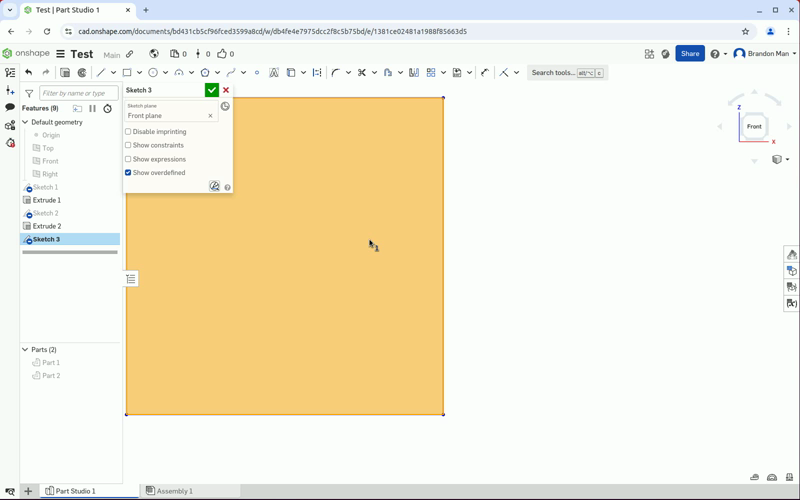
scroll(-6)
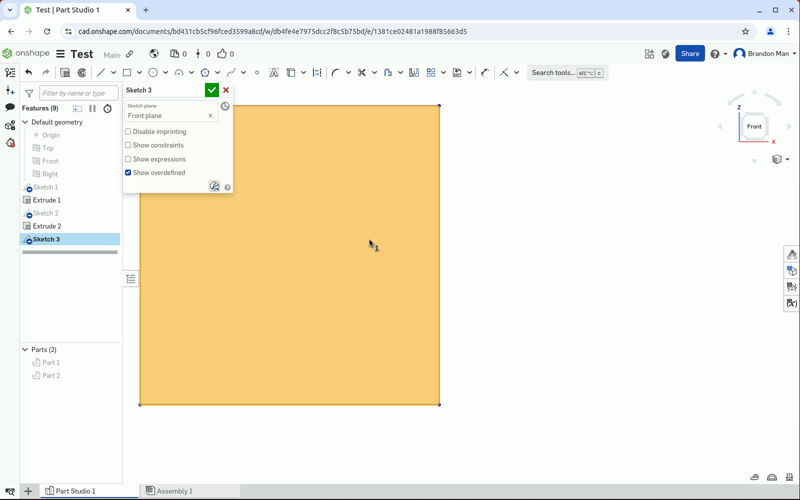
scroll(-6)
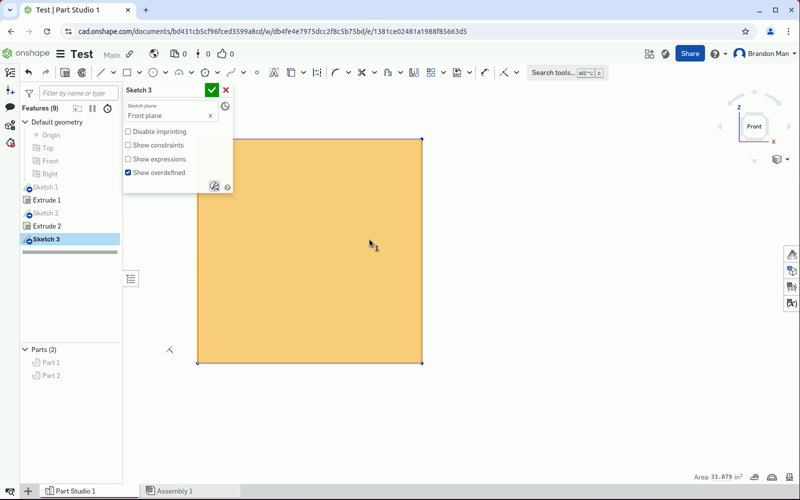
scroll(-6)
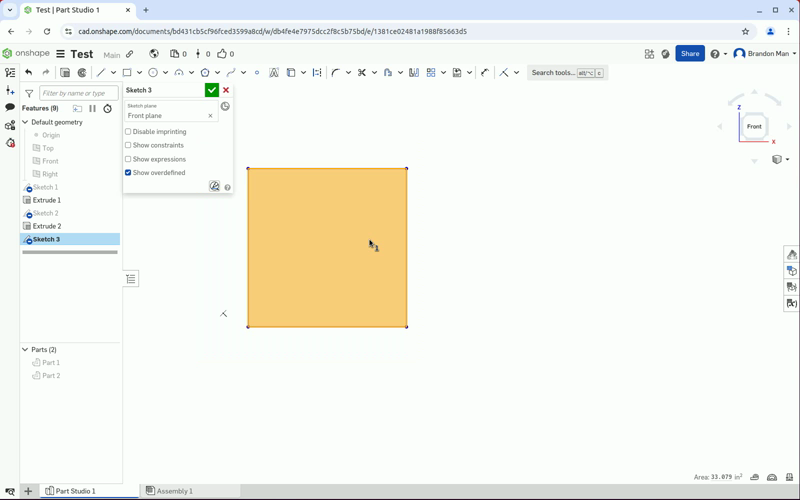
scroll(-6)
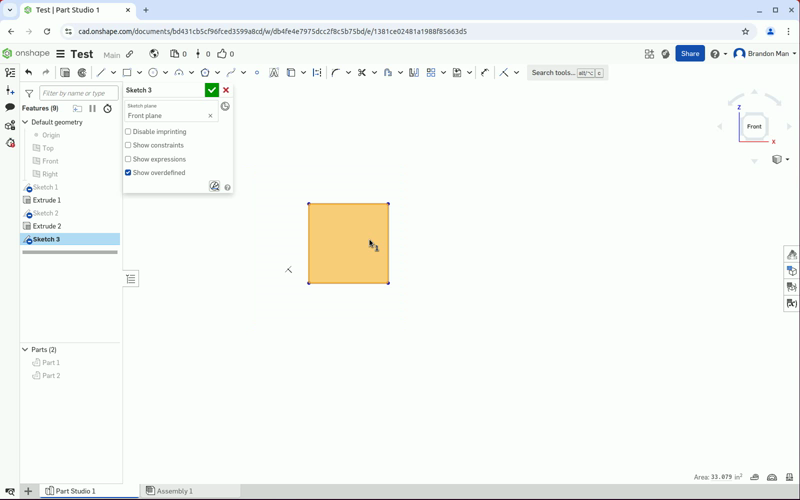
scroll(-6)
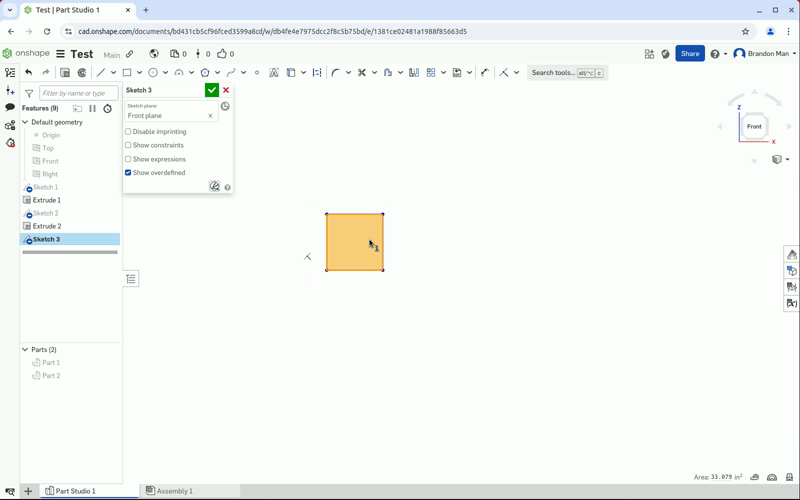
scroll(-6)
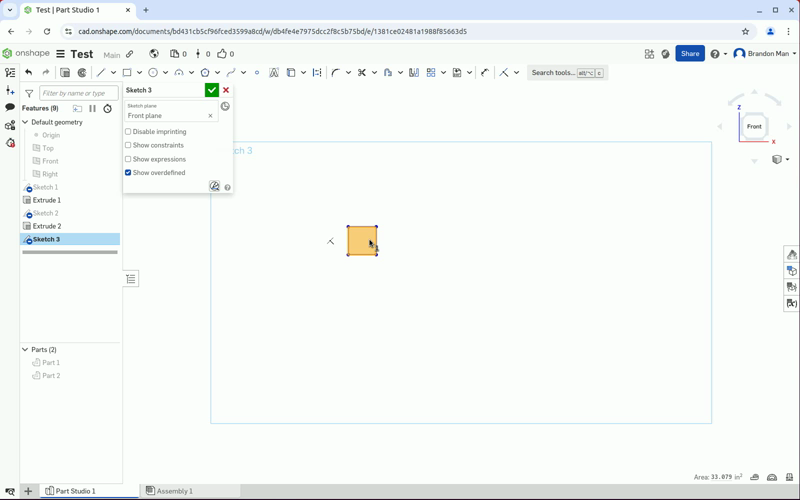
mouse_move(73, 352)
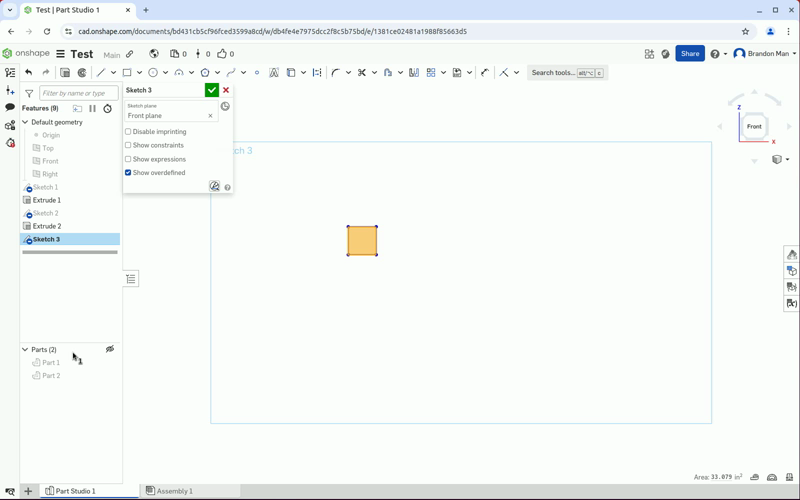
key(shift+y)
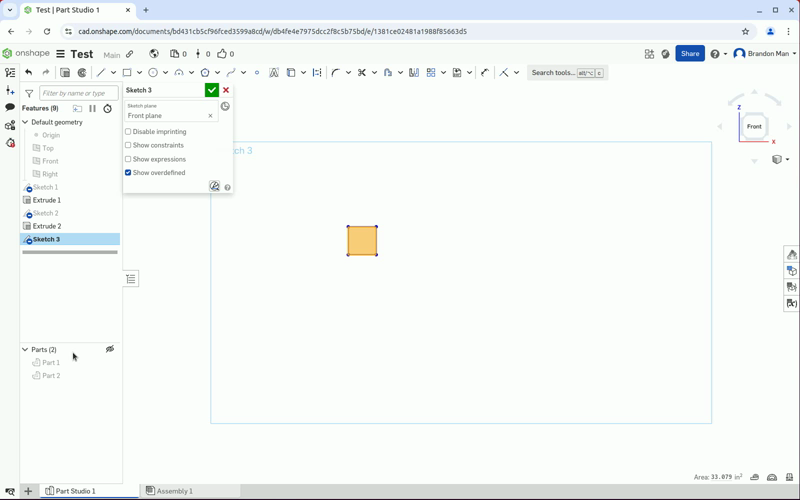
key(shift+e)
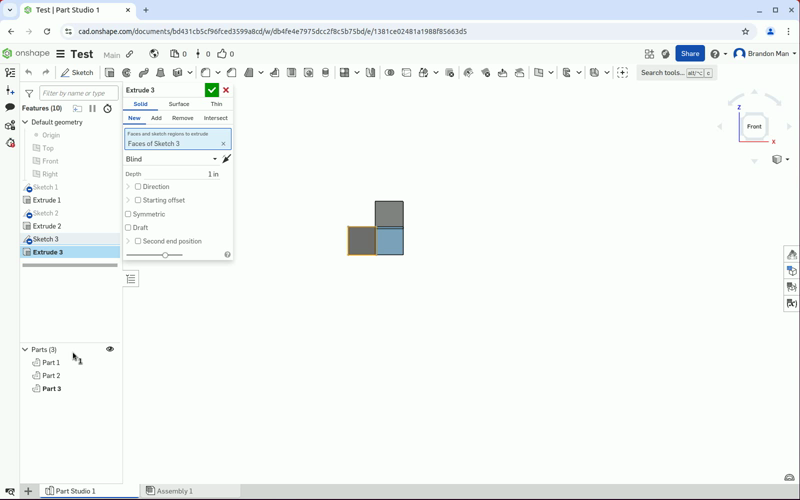
mouse_move(143, 106)
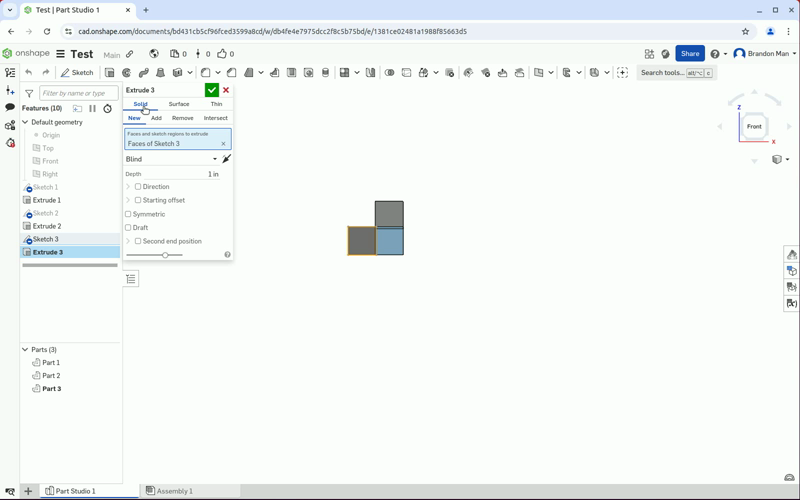
click(143, 106)
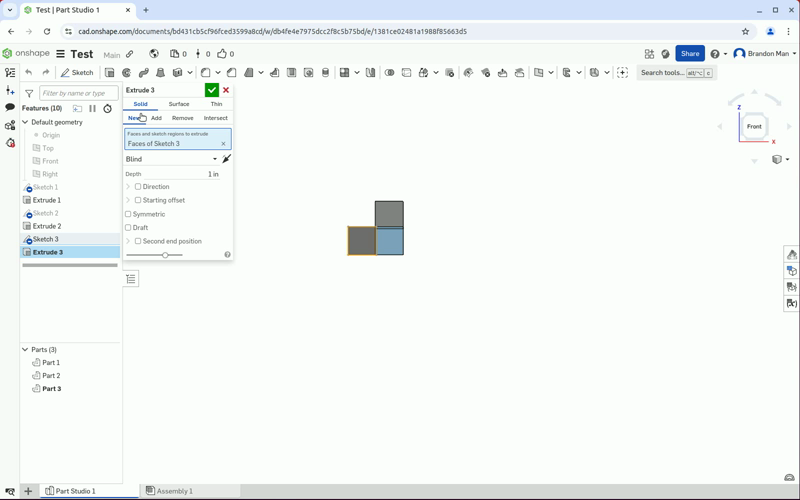
mouse_move(137, 120)
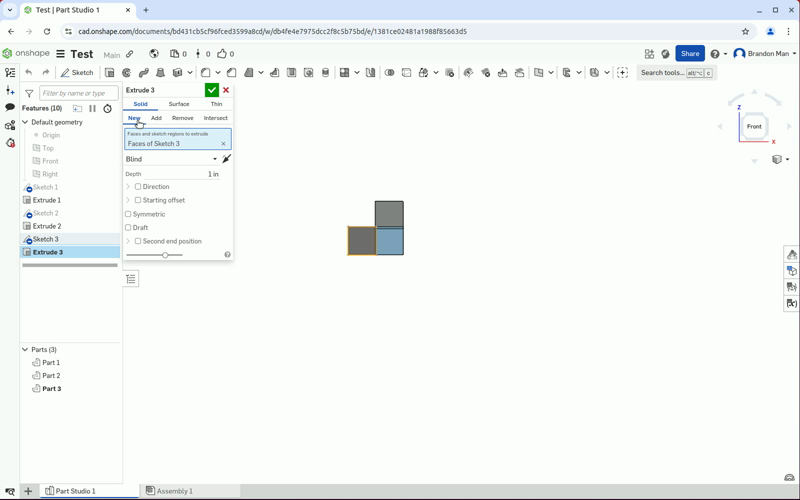
click(137, 120)
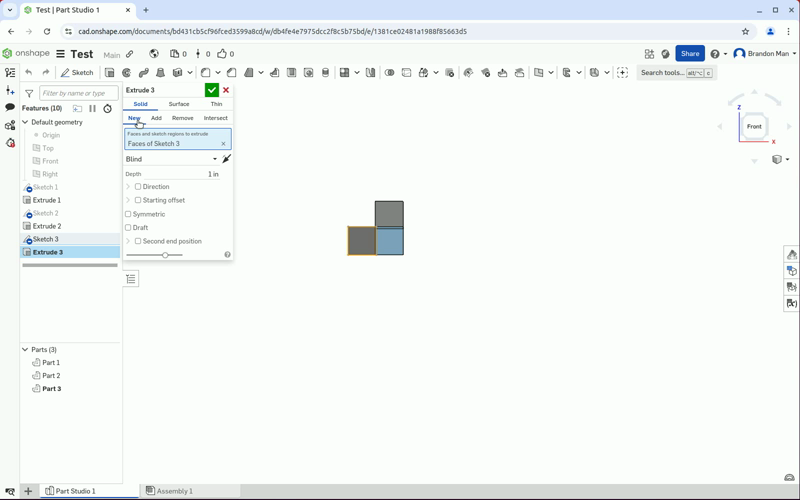
key(tab, 4)
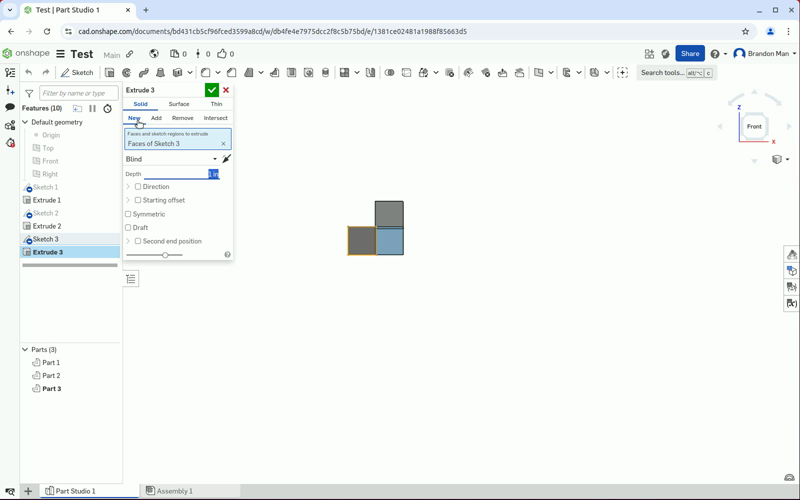
text(11.072)
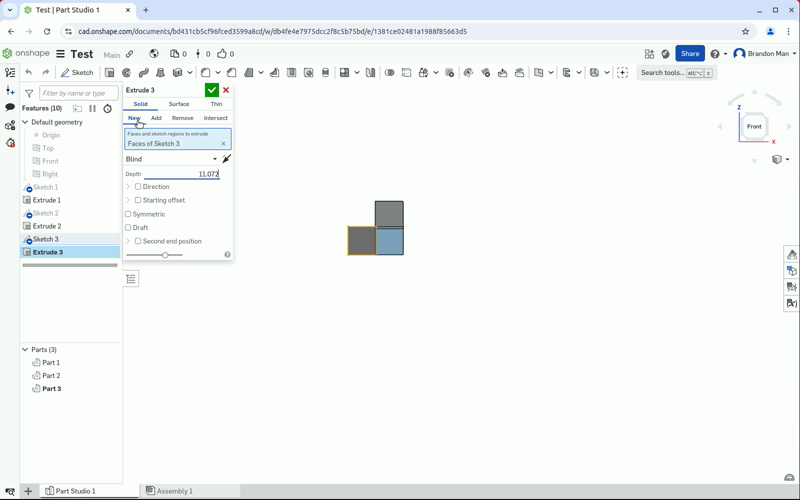
key(tab, 3)
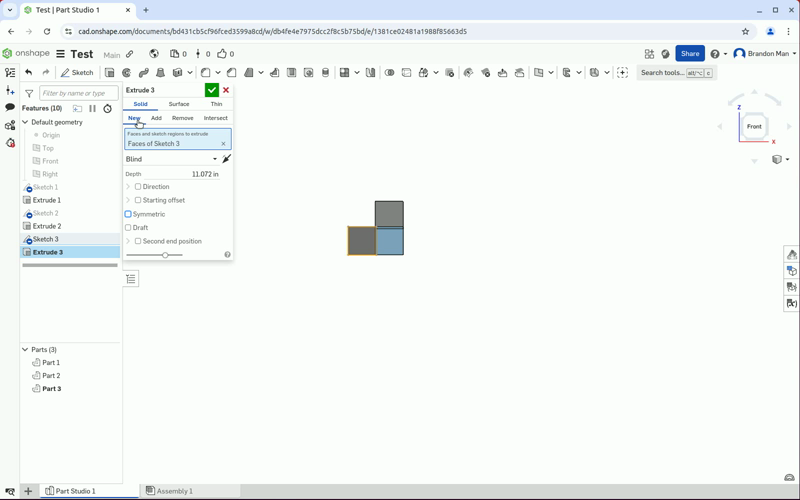
key(space)
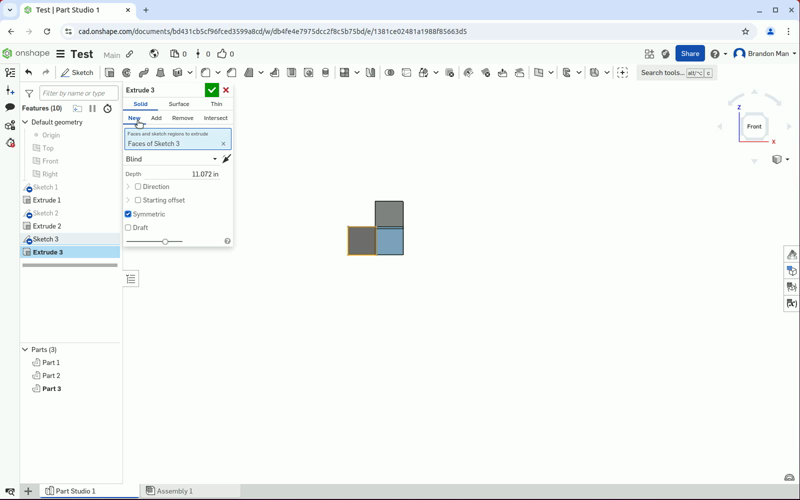
key(enter)
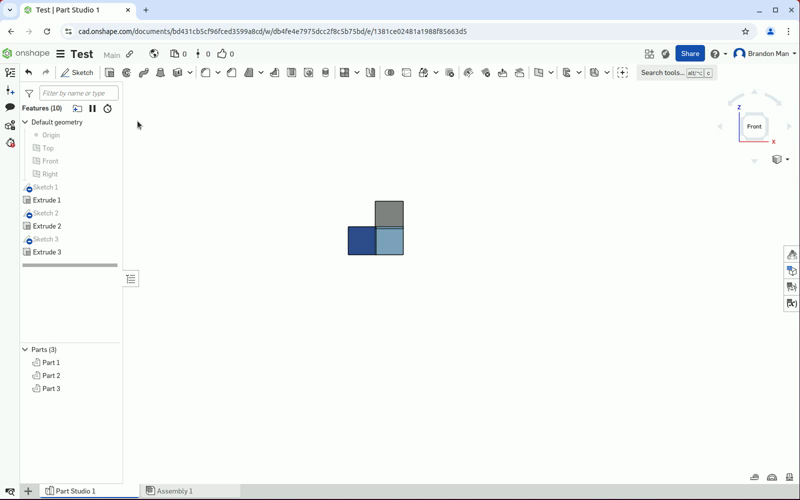
key(shift+h)
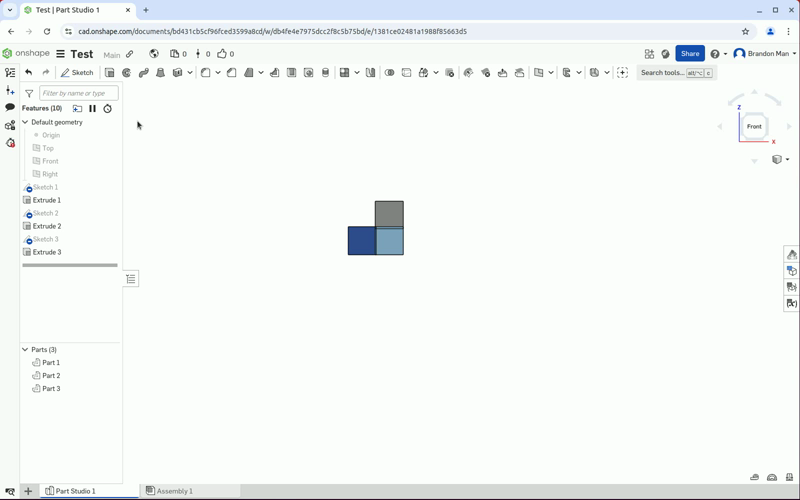
key(shift+h)
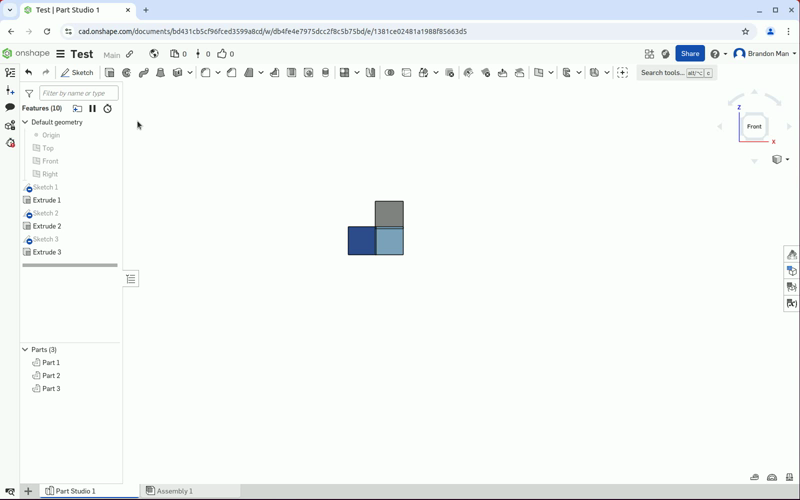
mouse_move(73, 189)
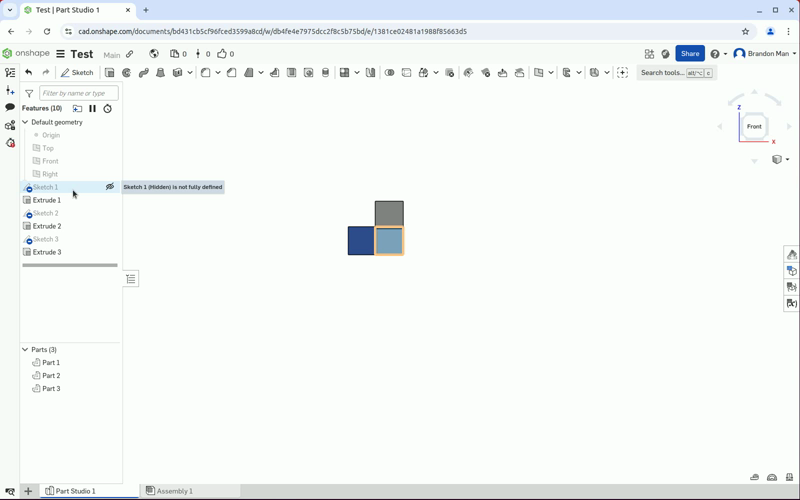
click(73, 189)
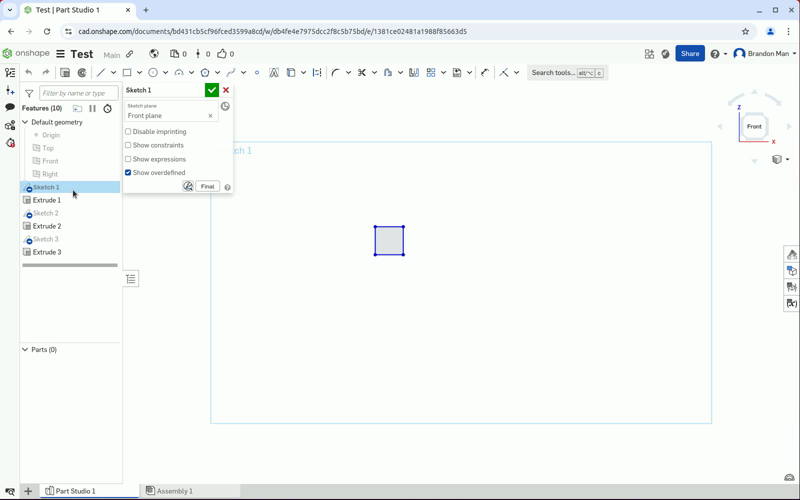
mouse_move(229, 92)
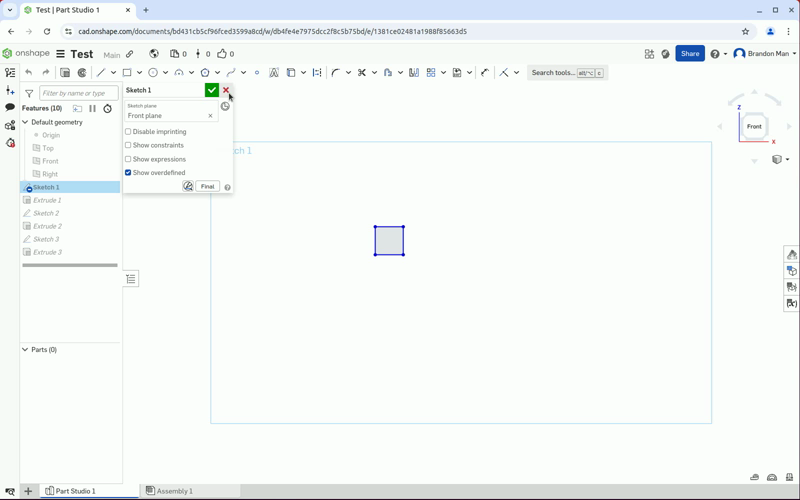
click(229, 92)
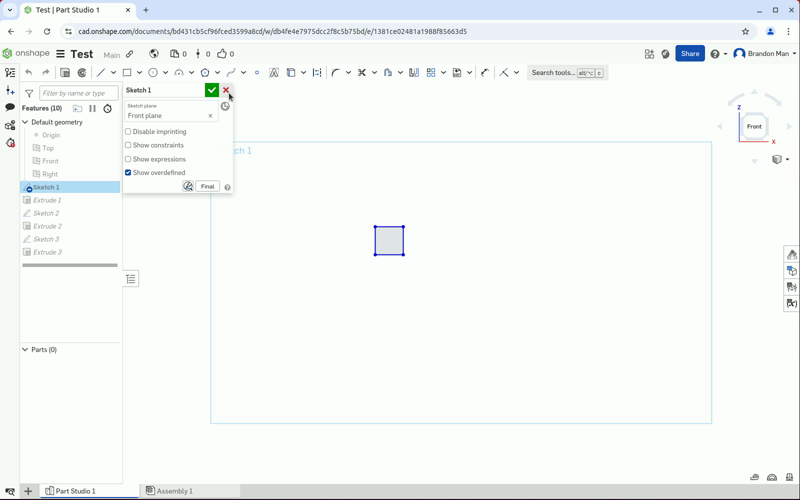
key(shift+s)
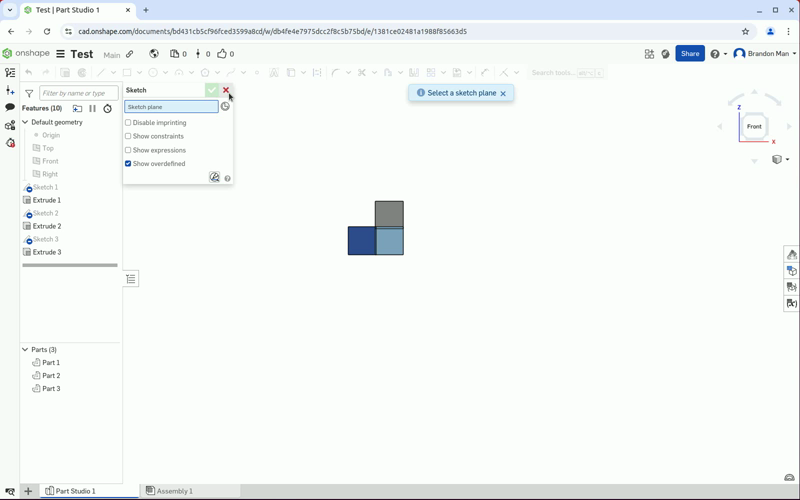
mouse_move(73, 163)
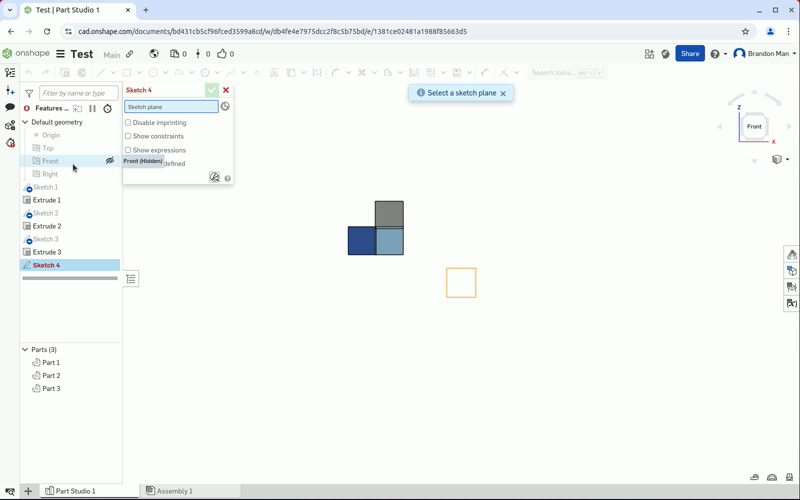
click(73, 163)
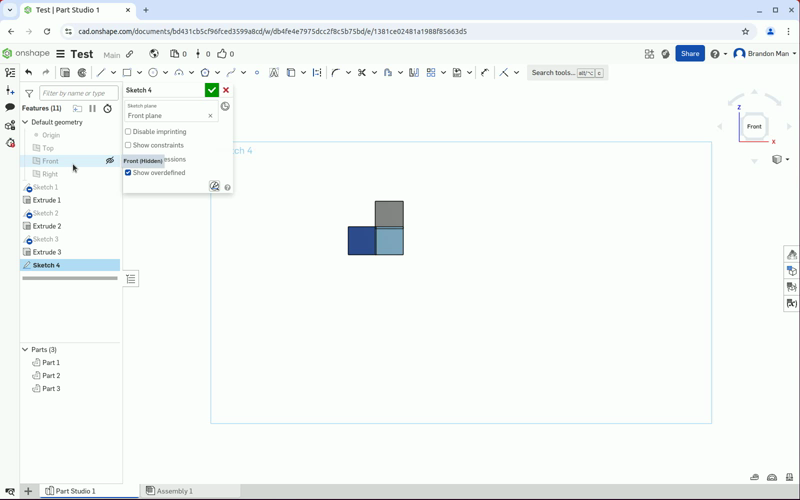
mouse_move(73, 352)
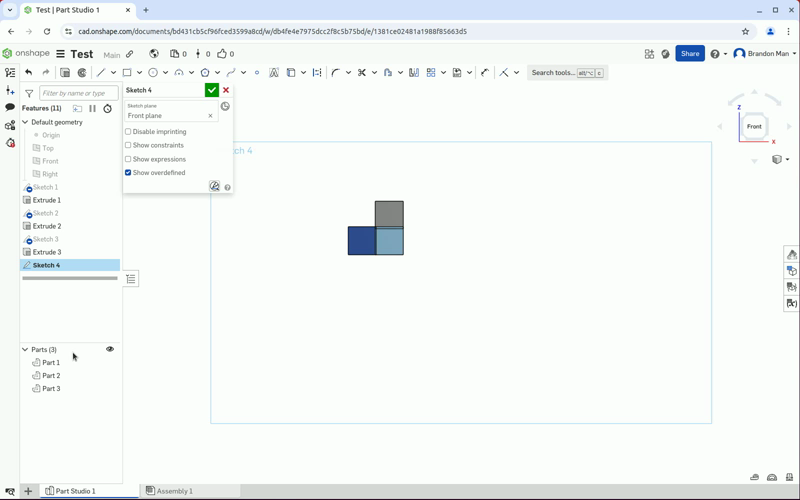
key(y)
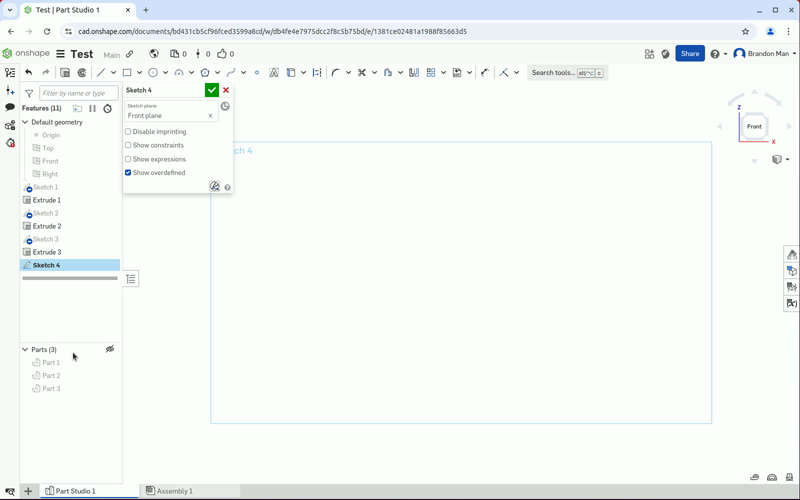
key(l)
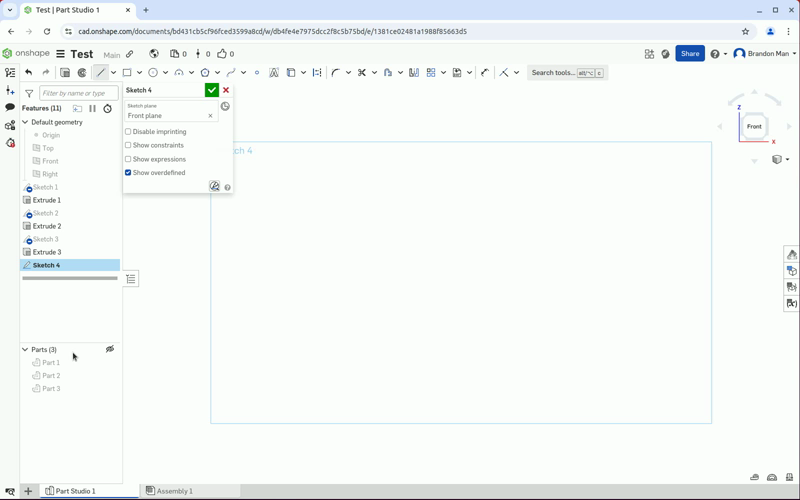
key_down(shift)
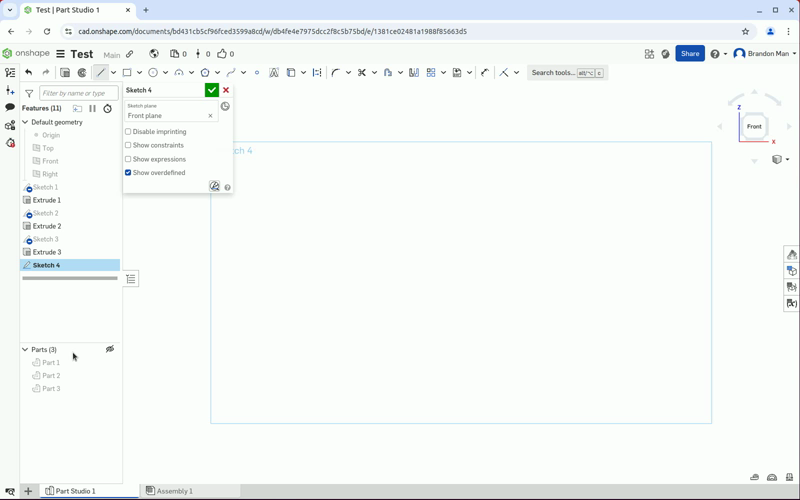
mouse_move(375, 201)
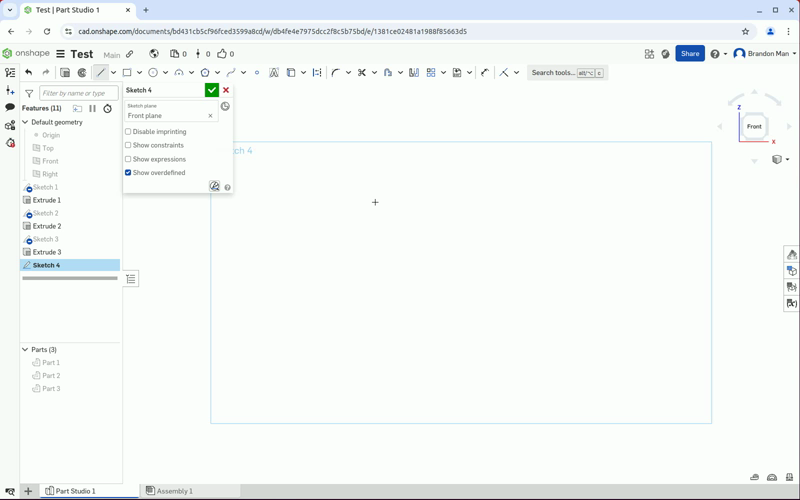
click(375, 201)
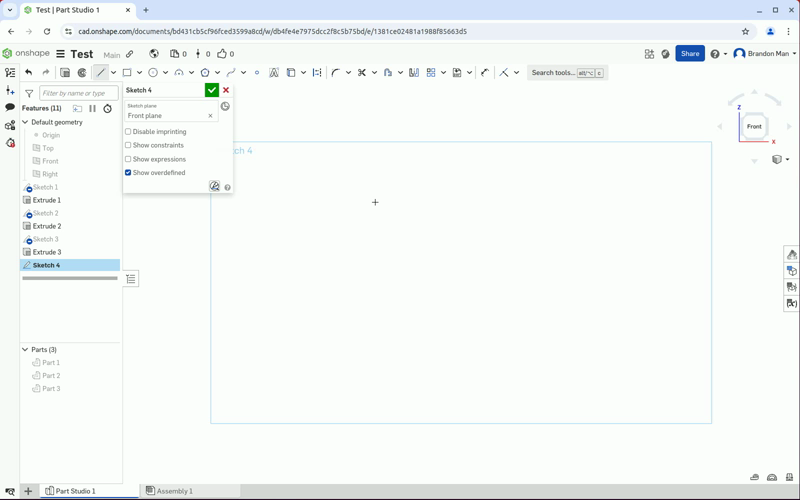
key_up(shift)
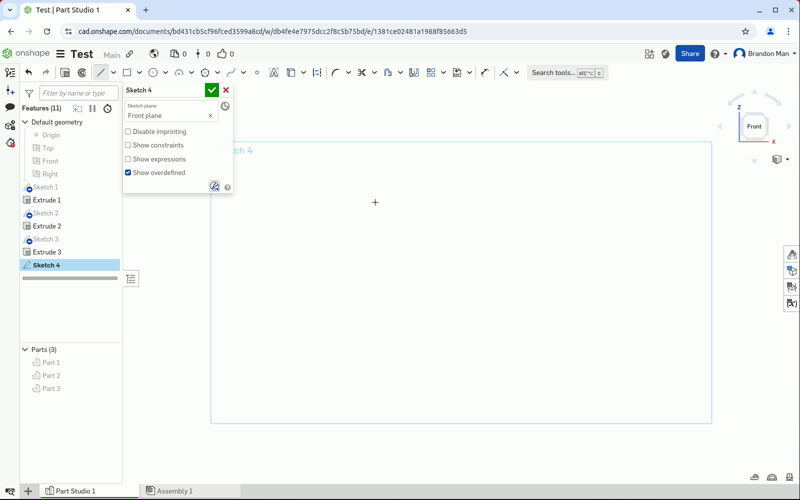
key_down(shift)
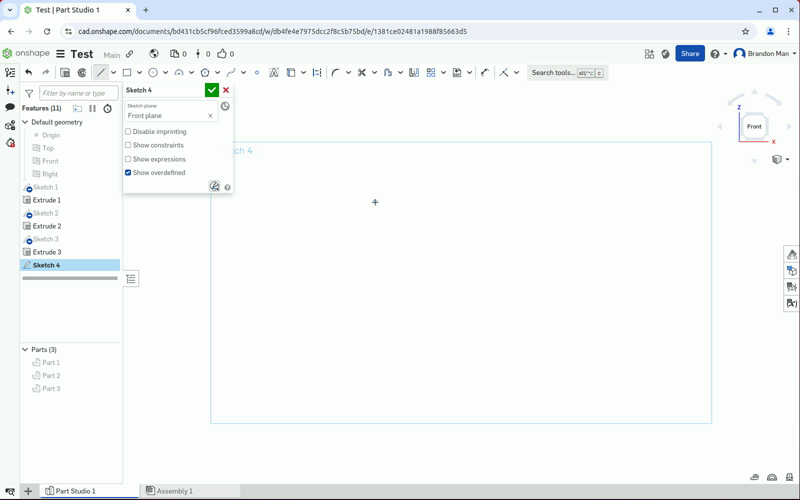
mouse_move(405, 201)
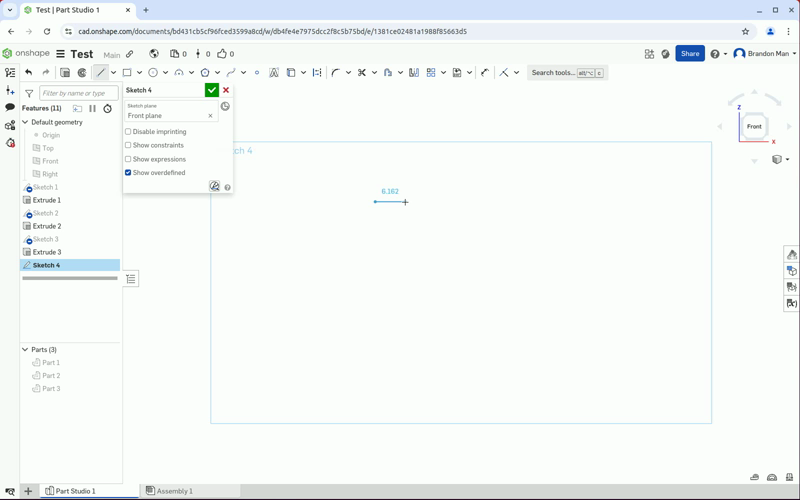
mouse_move(403, 201)
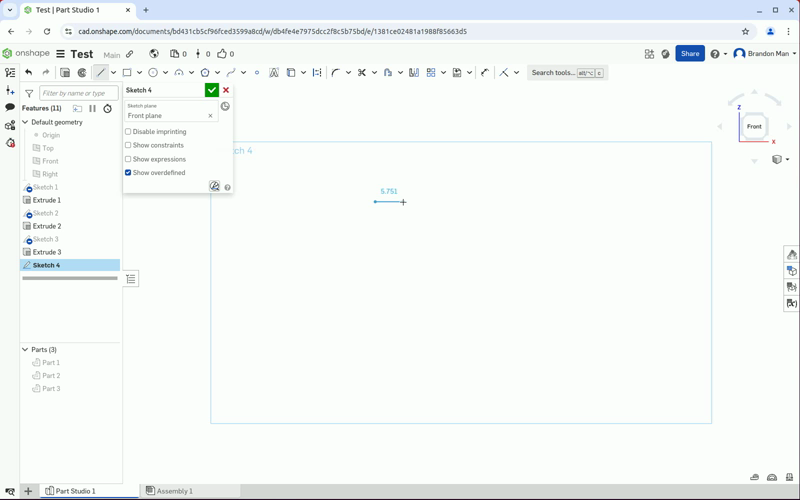
click(403, 201)
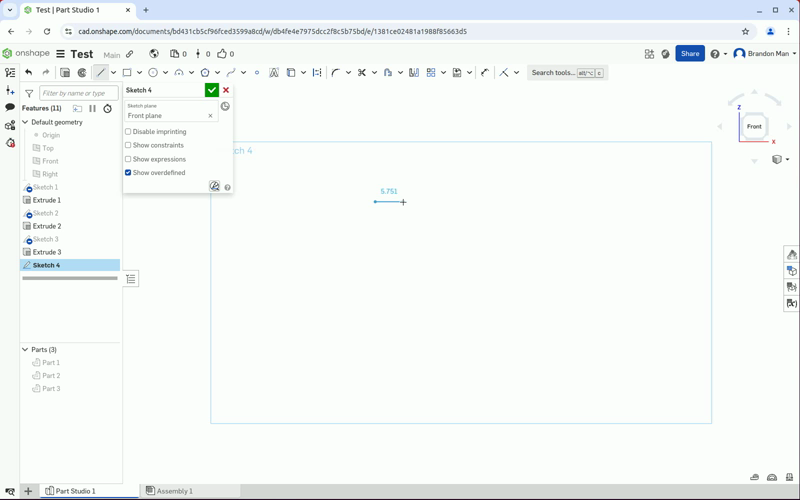
key_up(shift)
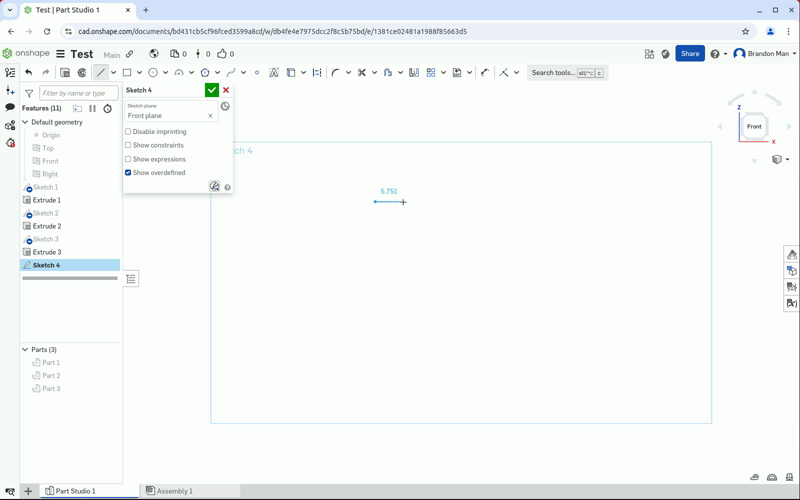
key_down(shift)
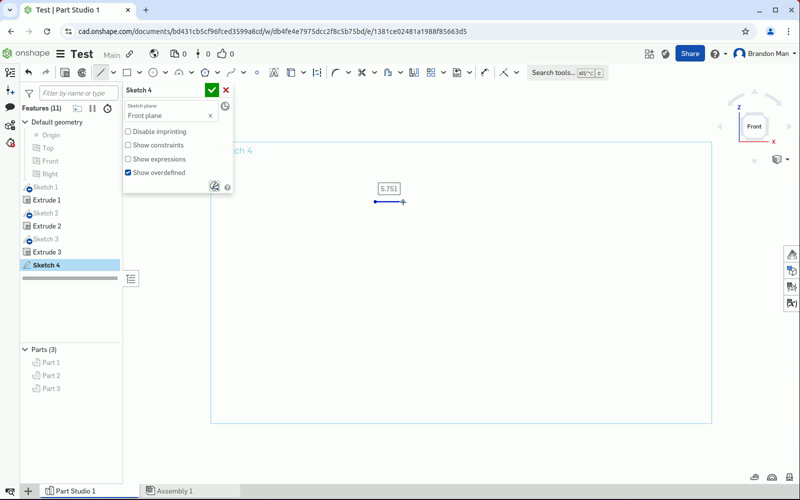
mouse_move(433, 201)
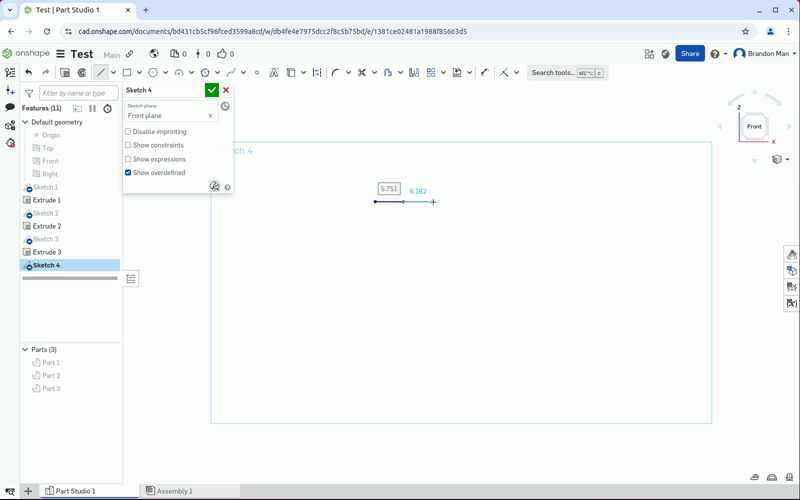
mouse_move(403, 174)
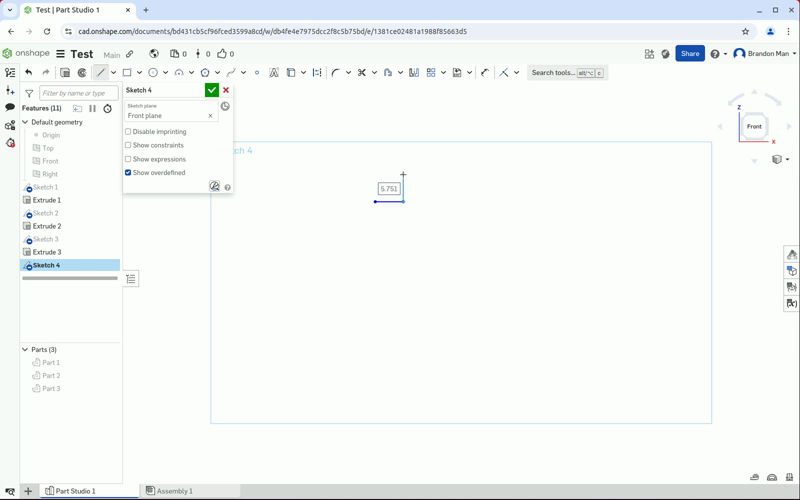
click(403, 174)
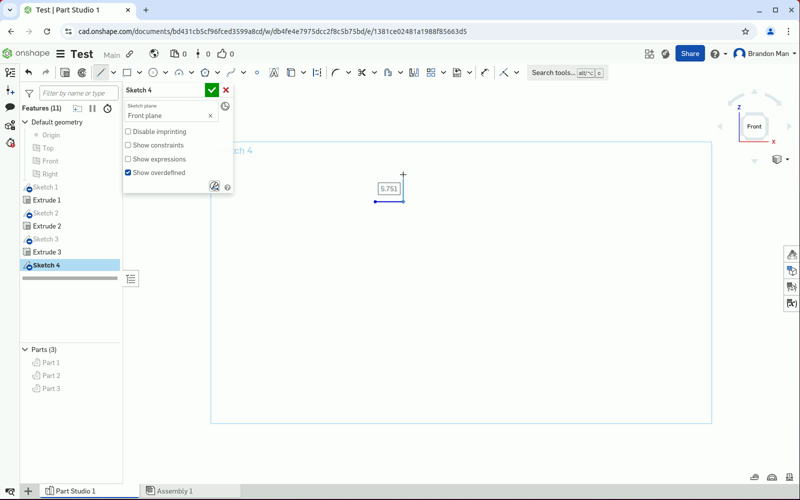
key_up(shift)
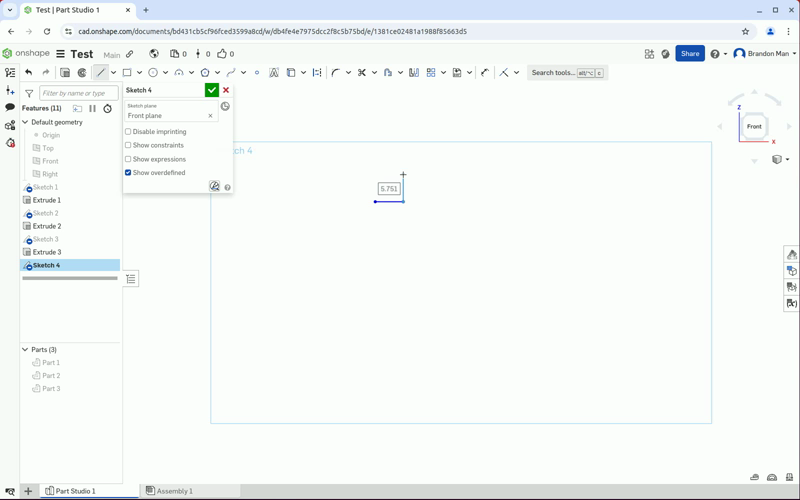
key_down(shift)
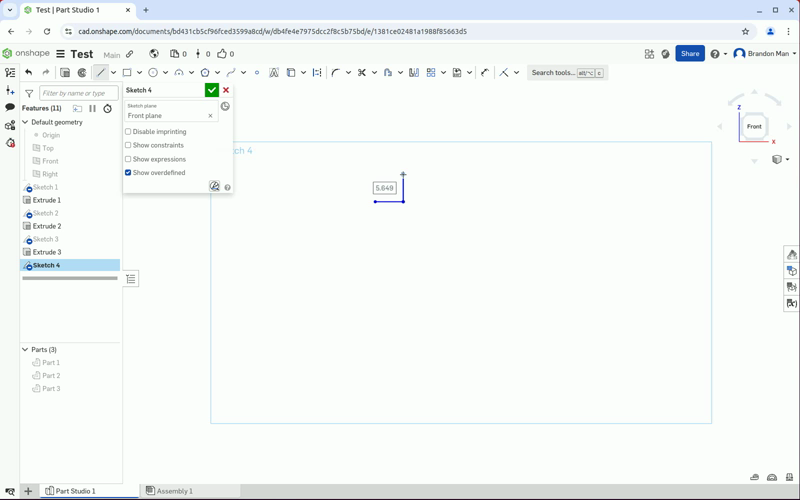
mouse_move(433, 174)
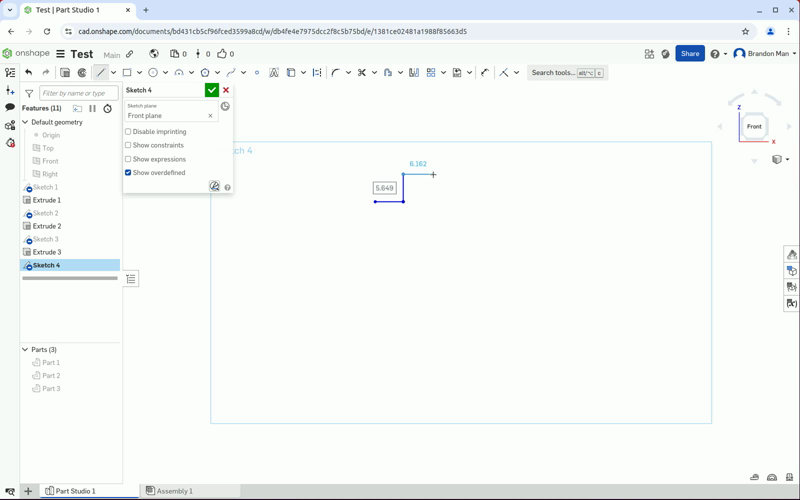
mouse_move(375, 174)
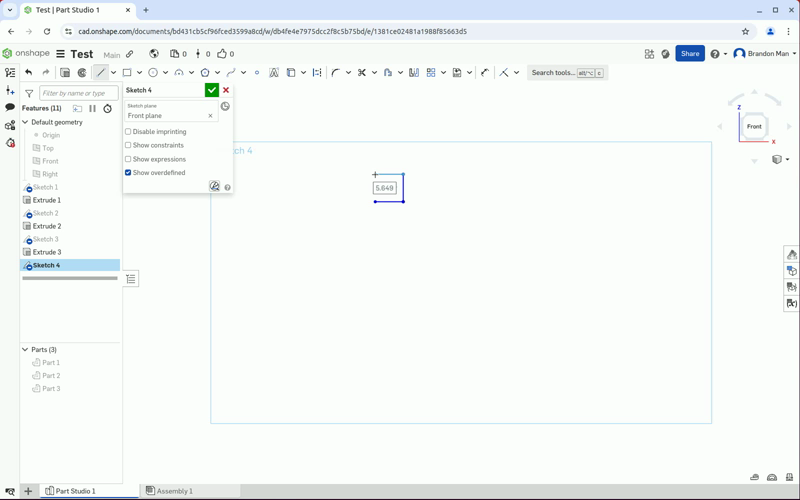
click(375, 174)
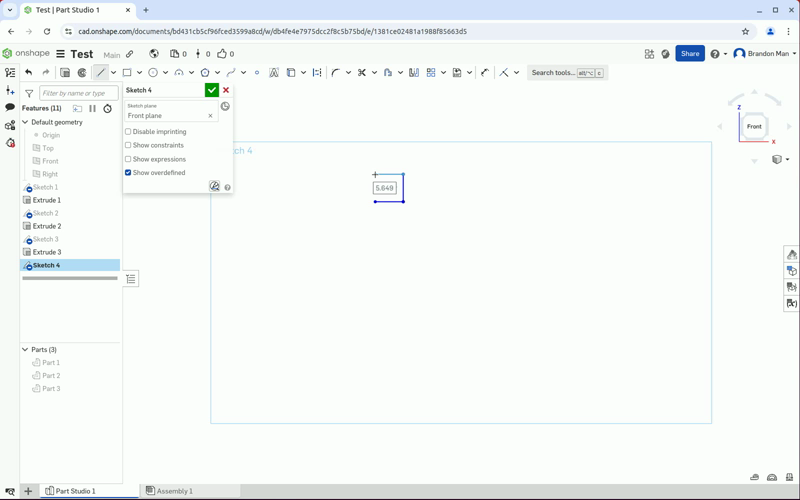
key_up(shift)
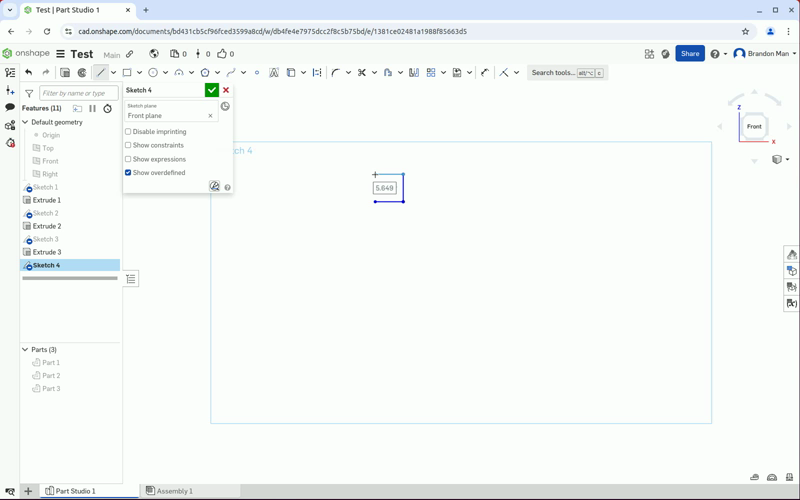
mouse_move(405, 174)
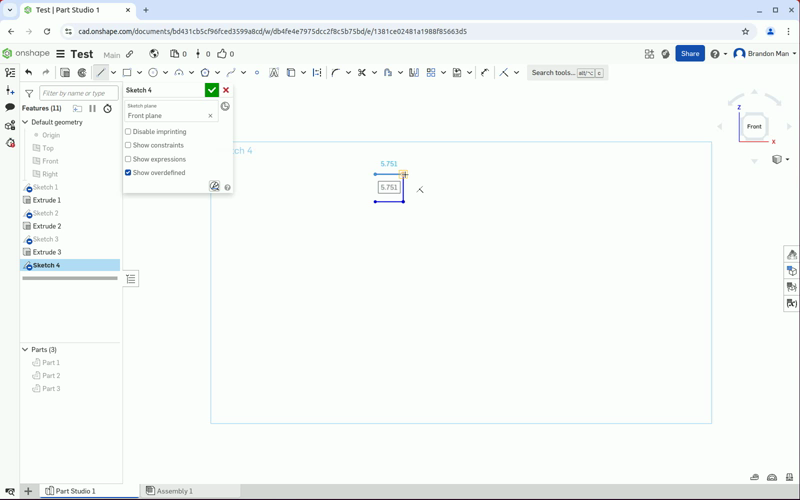
key_down(shift)
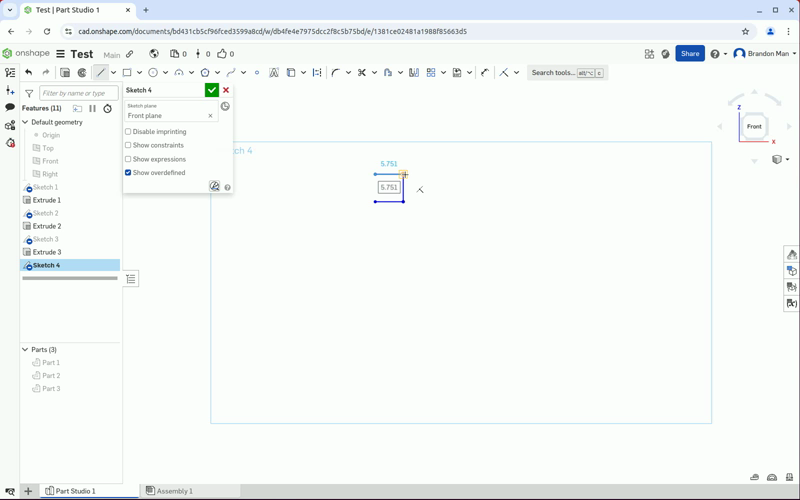
mouse_move(375, 201)
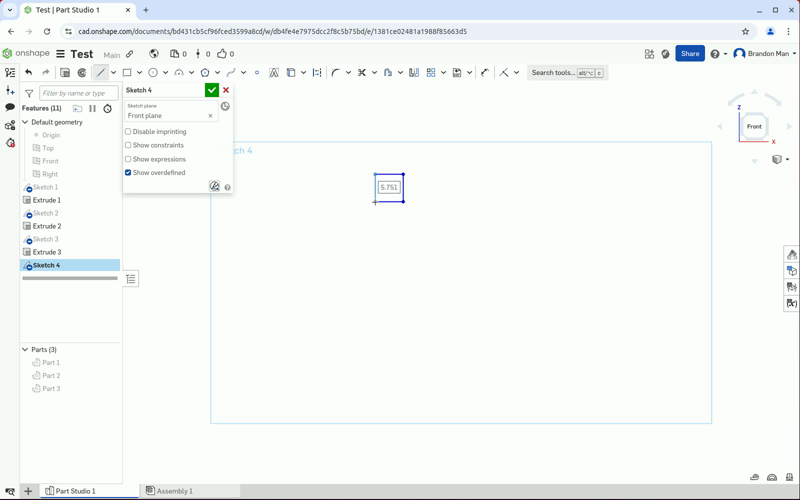
key_up(shift)
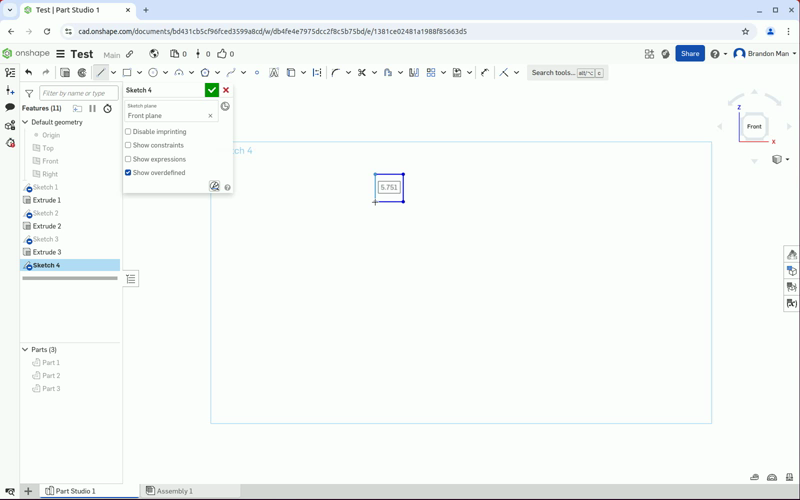
click(375, 201)
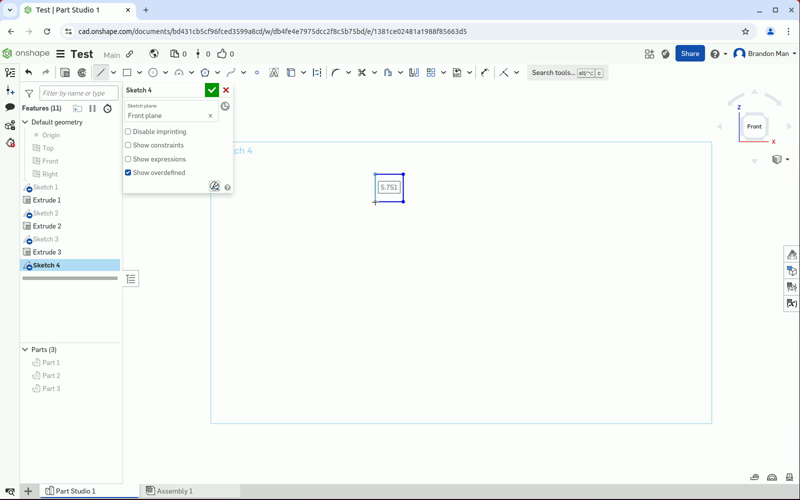
key(esc)
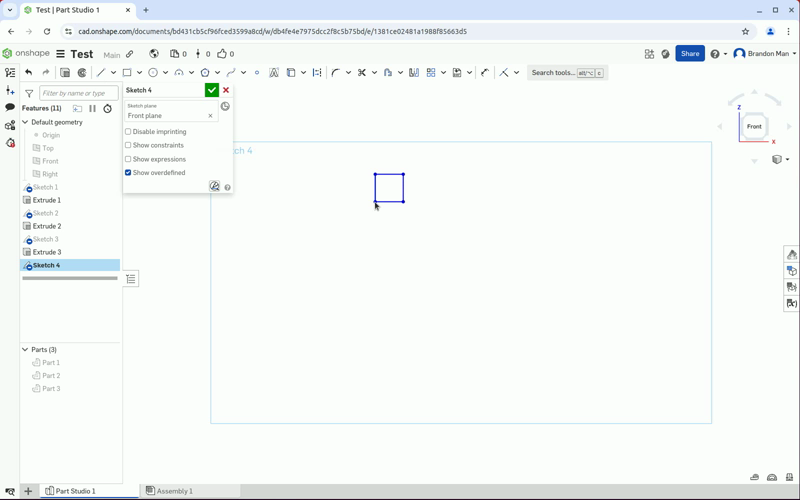
mouse_move(384, 182)
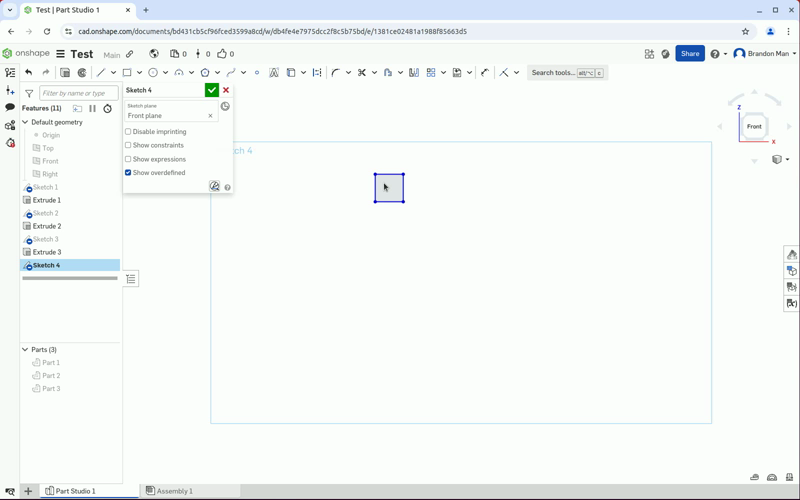
scroll(6)
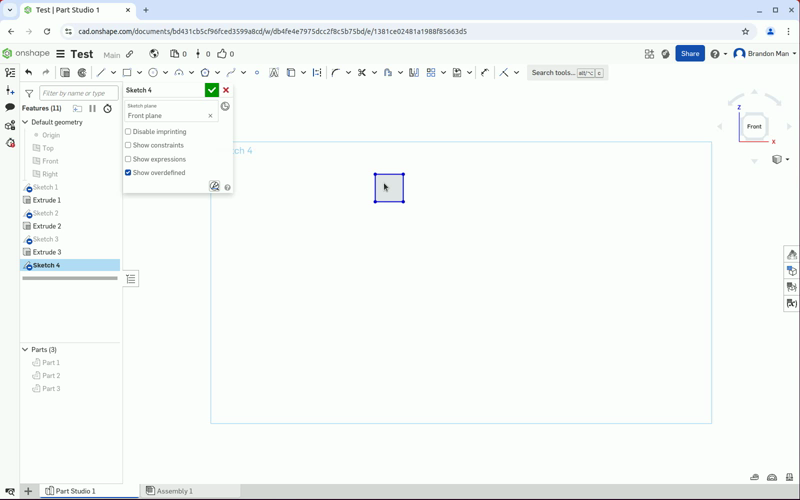
scroll(6)
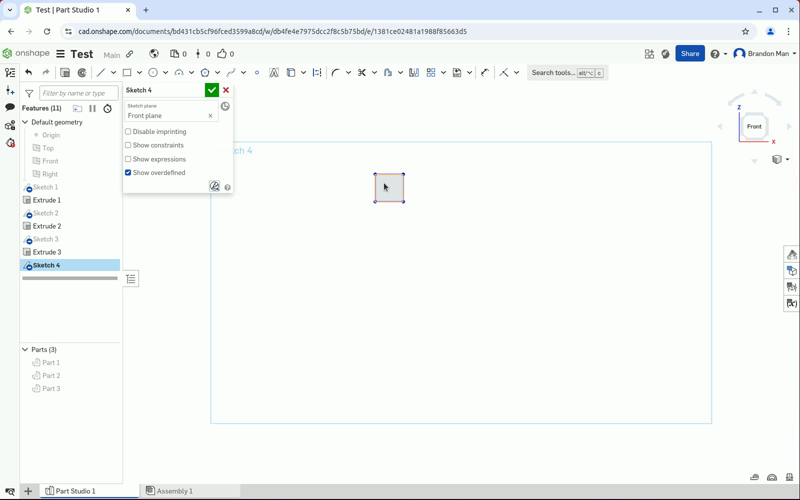
scroll(6)
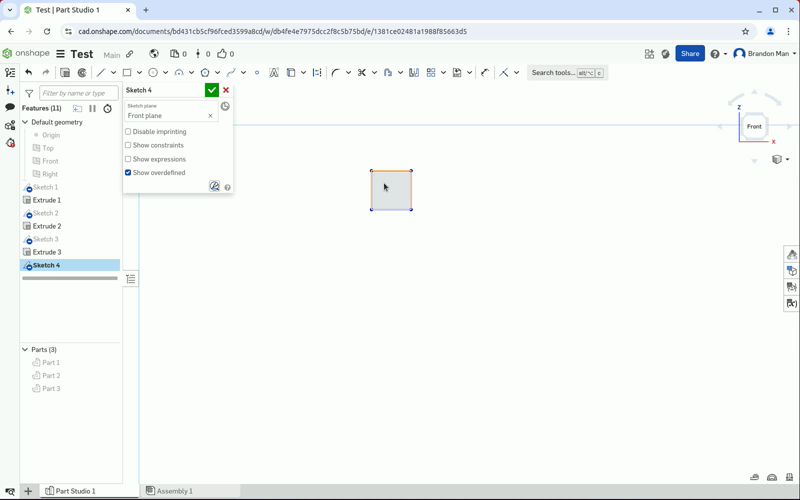
scroll(6)
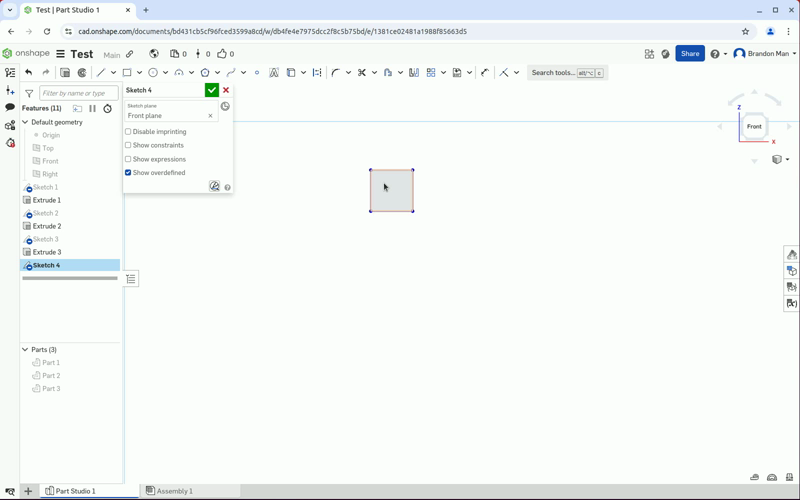
scroll(6)
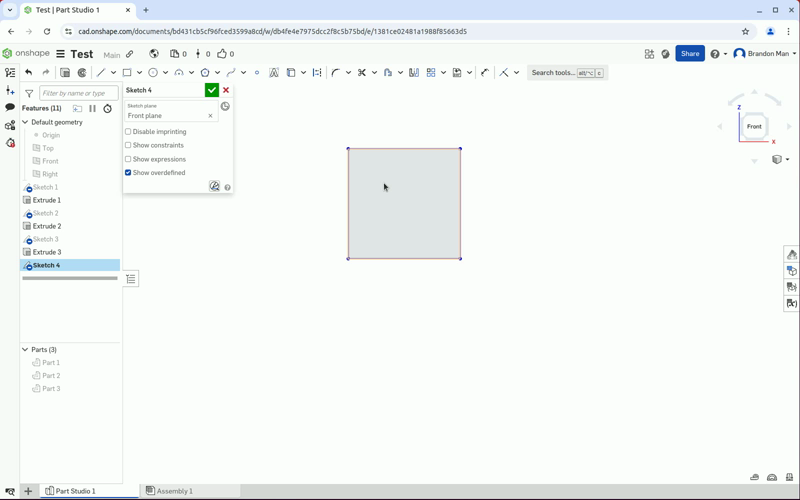
scroll(6)
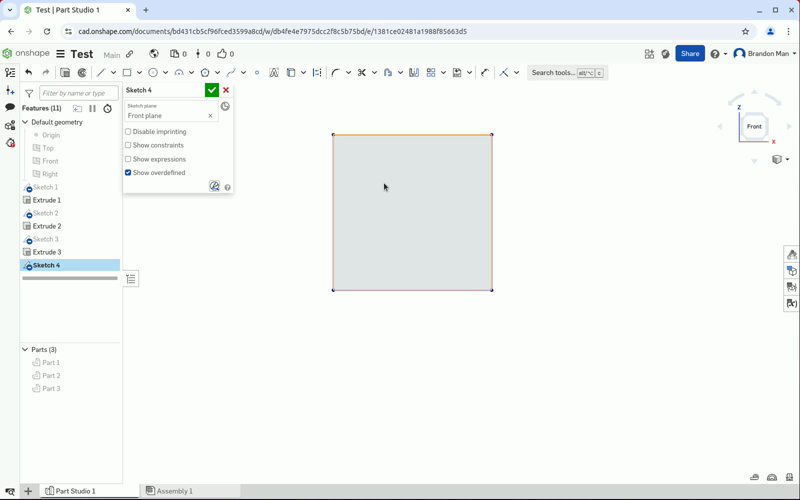
scroll(6)
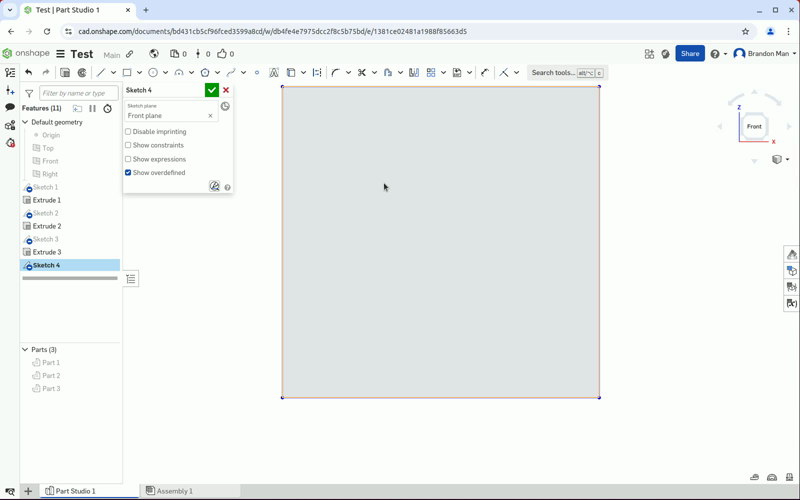
click(384, 182)
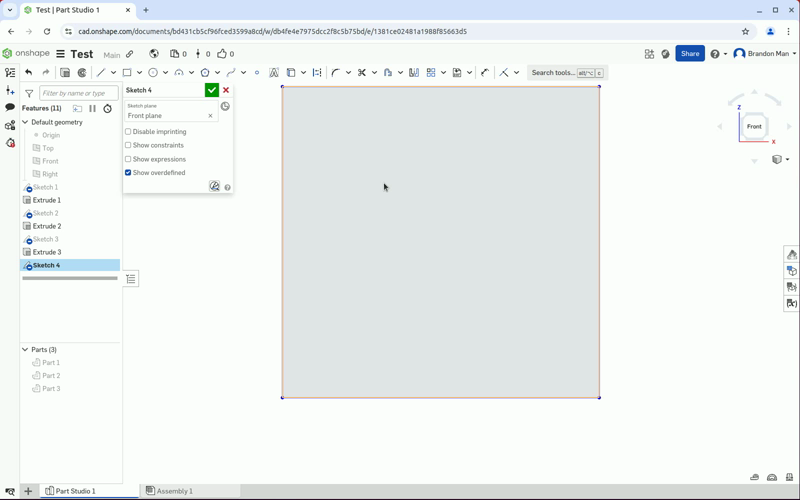
scroll(-6)
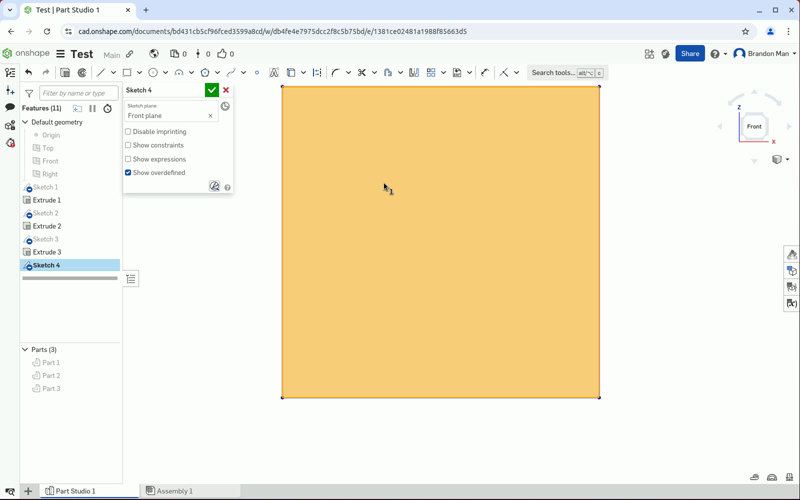
scroll(-6)
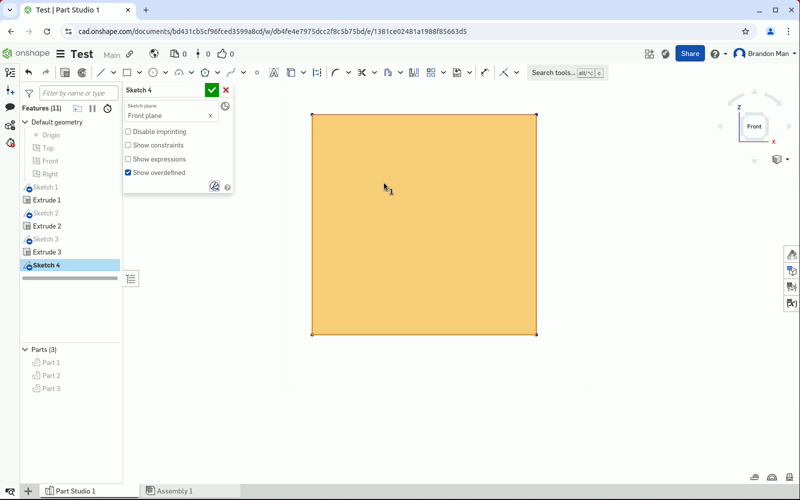
scroll(-6)
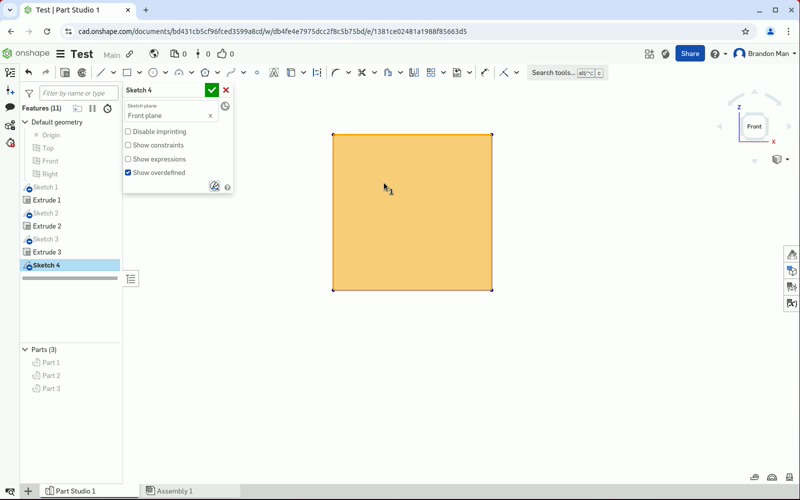
scroll(-6)
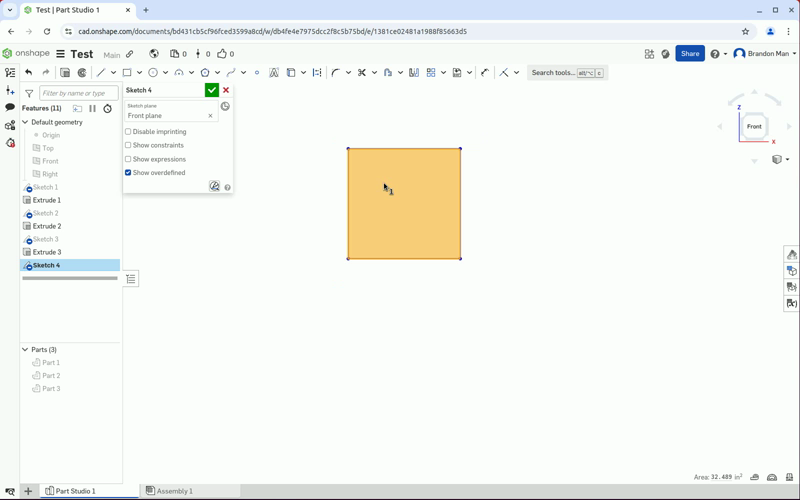
scroll(-6)
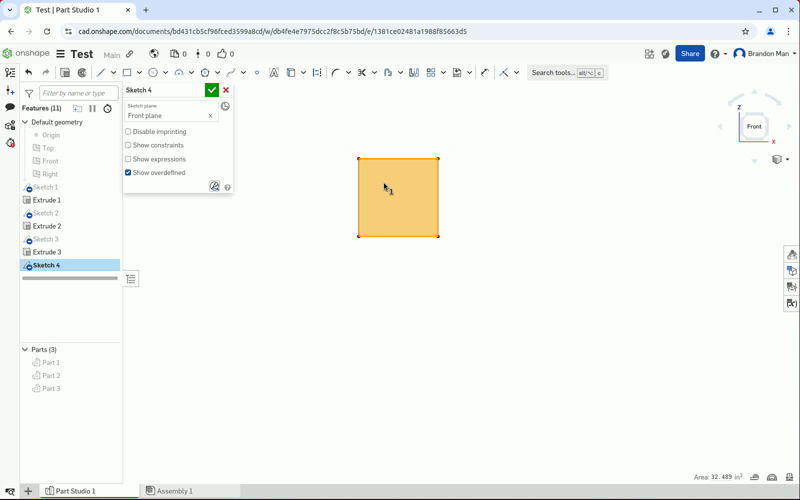
scroll(-6)
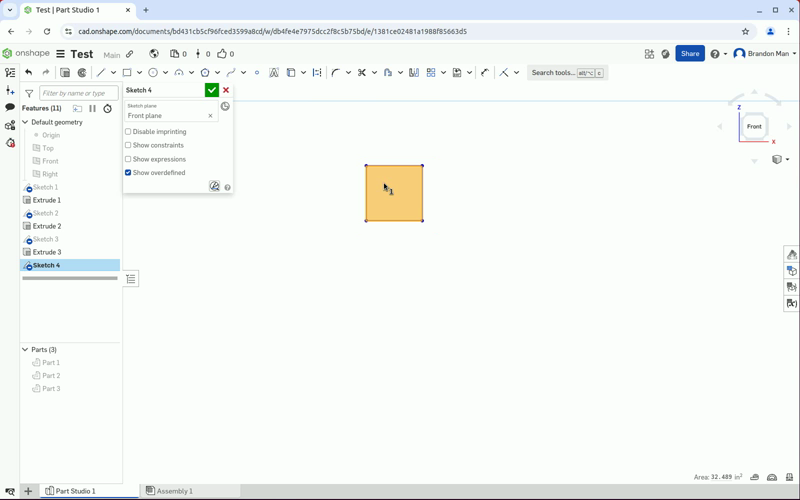
scroll(-6)
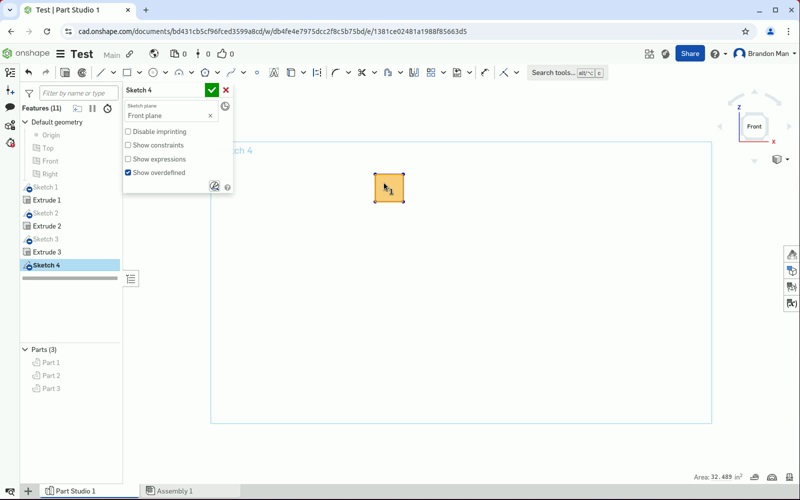
mouse_move(73, 352)
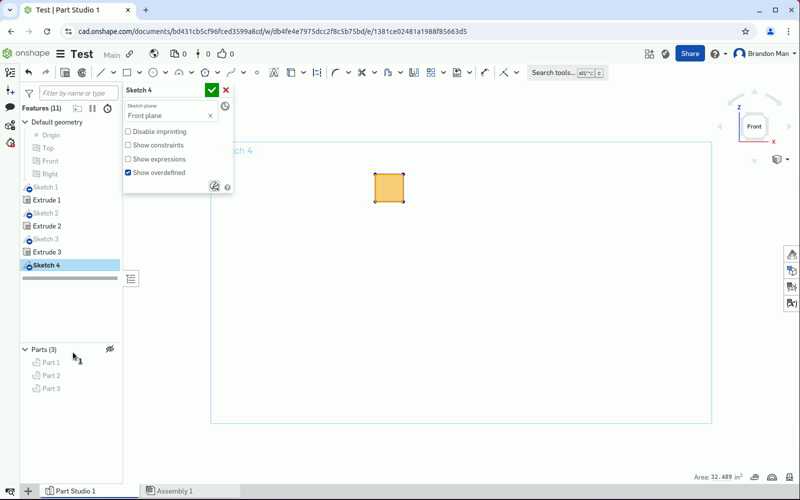
key(shift+y)
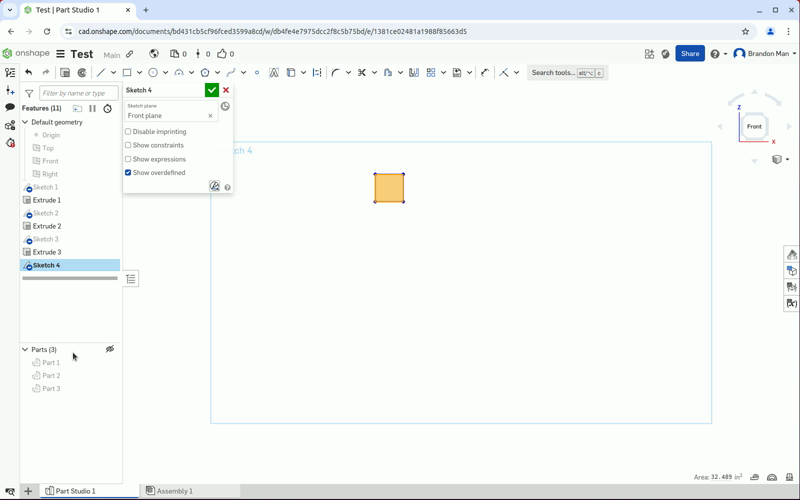
key(shift+e)
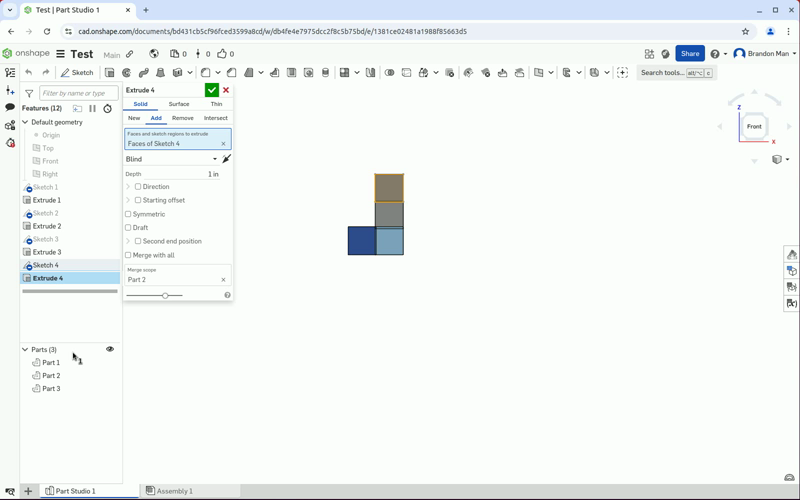
mouse_move(143, 106)
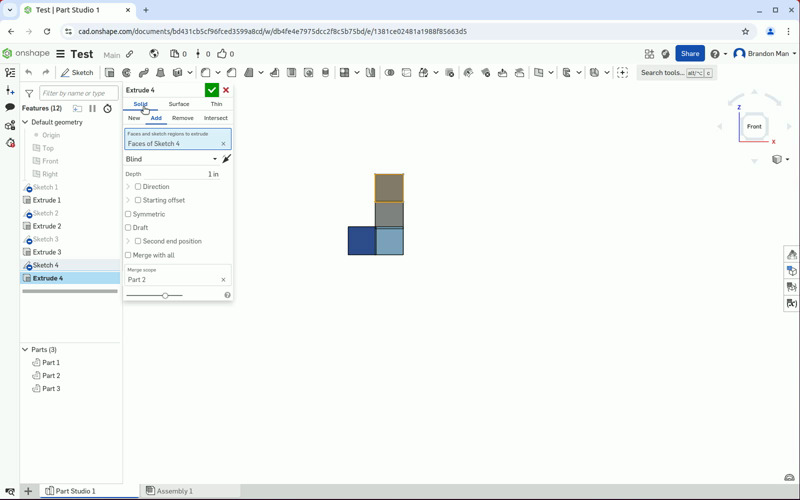
click(143, 106)
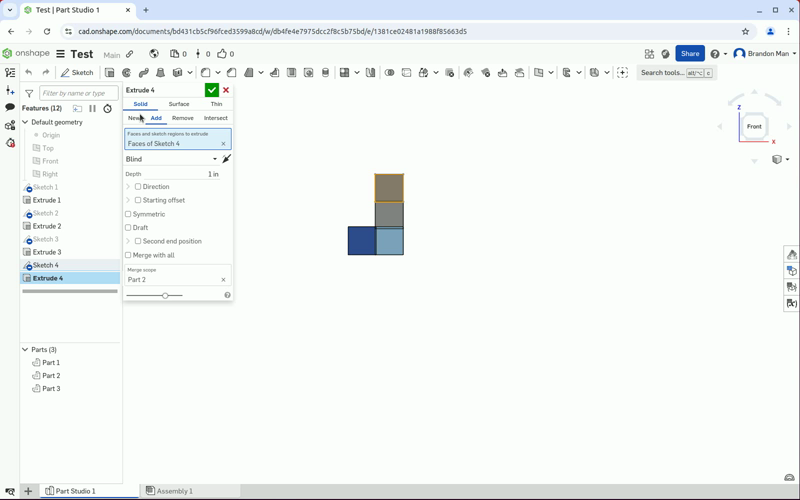
mouse_move(137, 120)
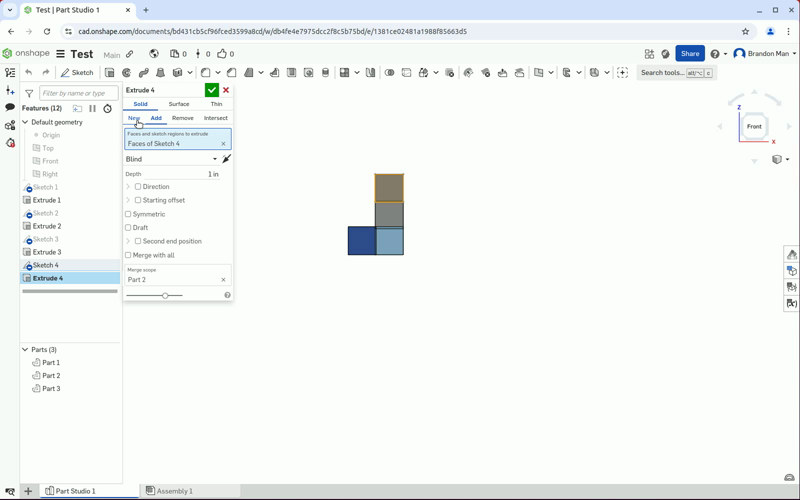
click(137, 120)
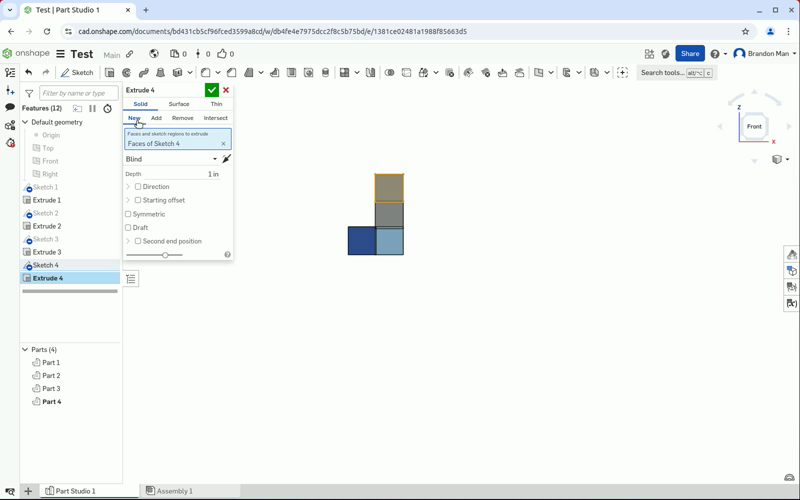
key(tab, 4)
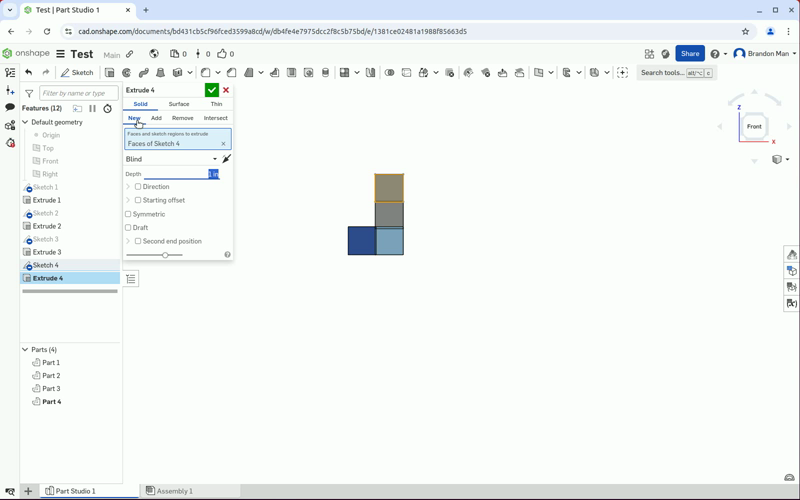
text(11.072)
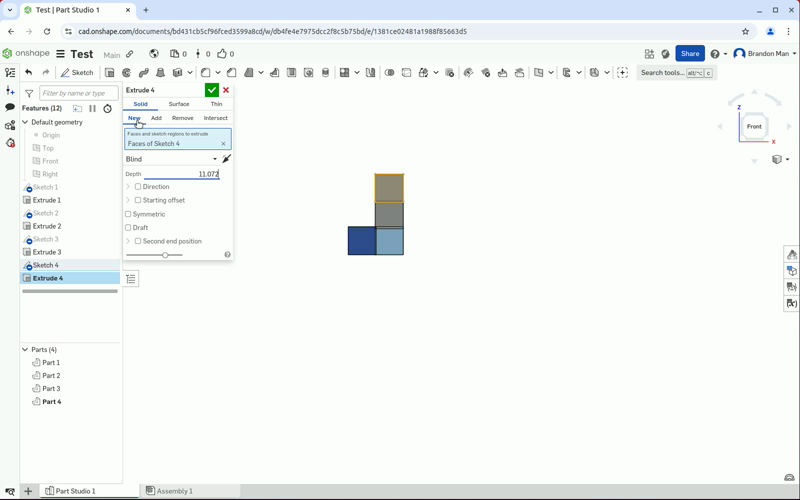
key(tab, 3)
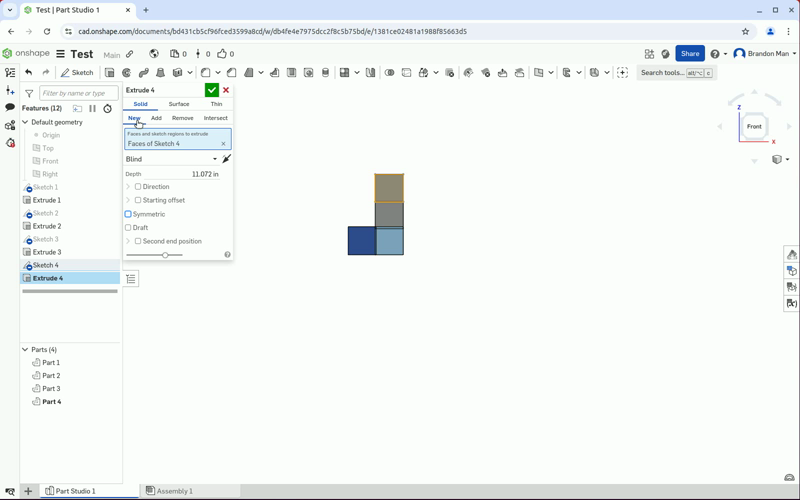
key(space)
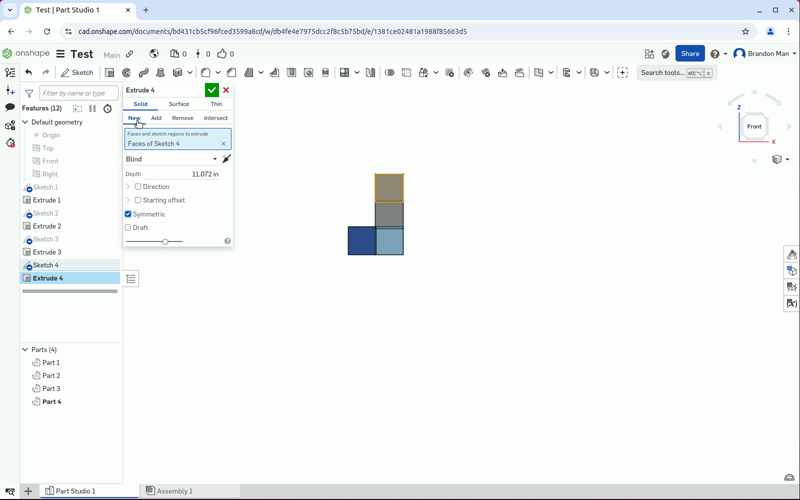
key(enter)
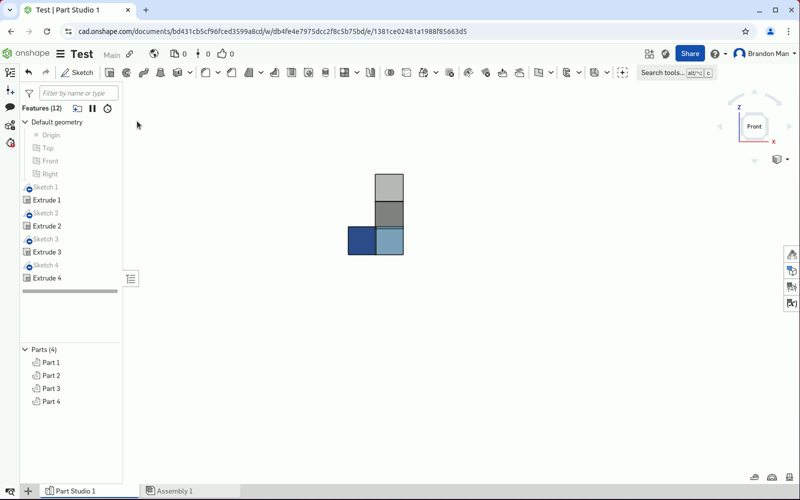
key(shift+h)
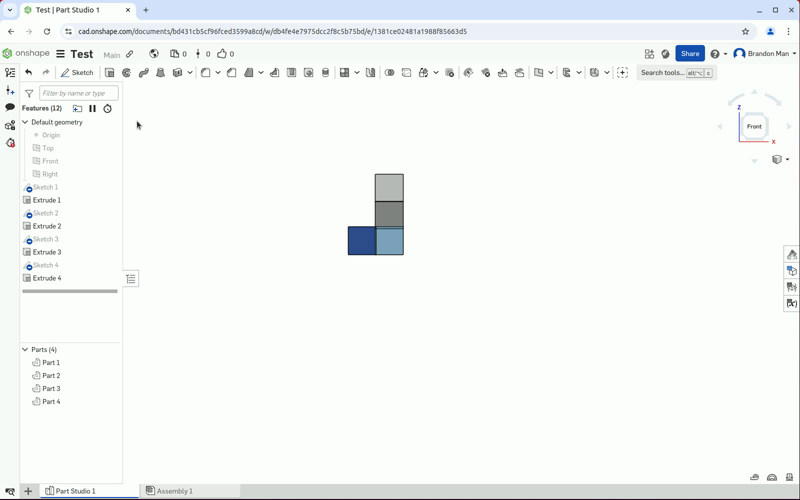
key(shift+h)
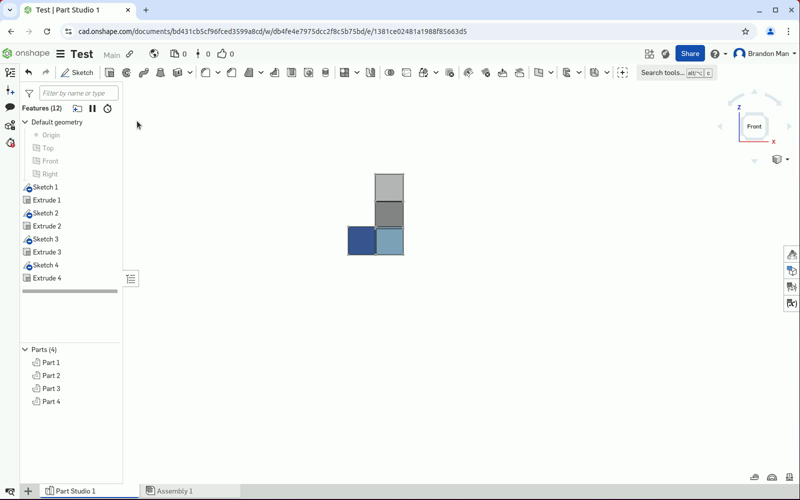
key(shift+7)
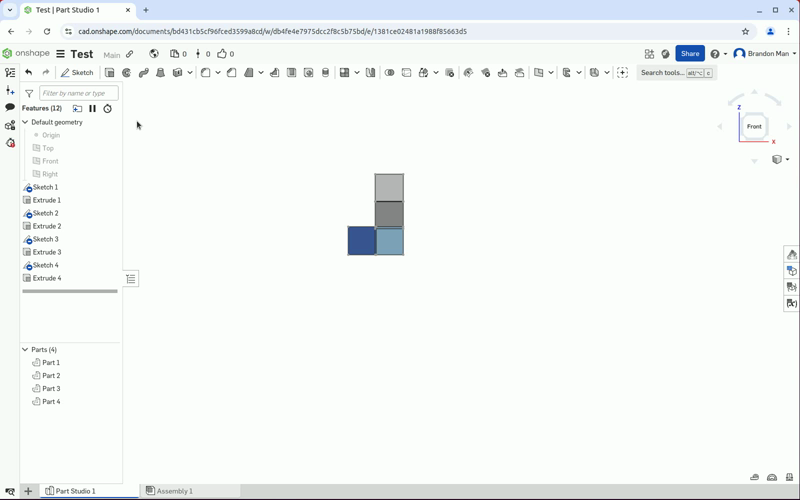
key(left, 2)
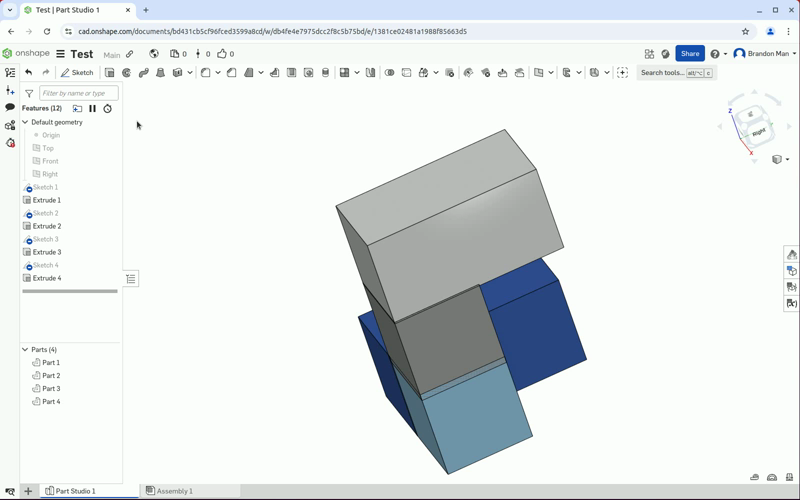
key(down, 2)
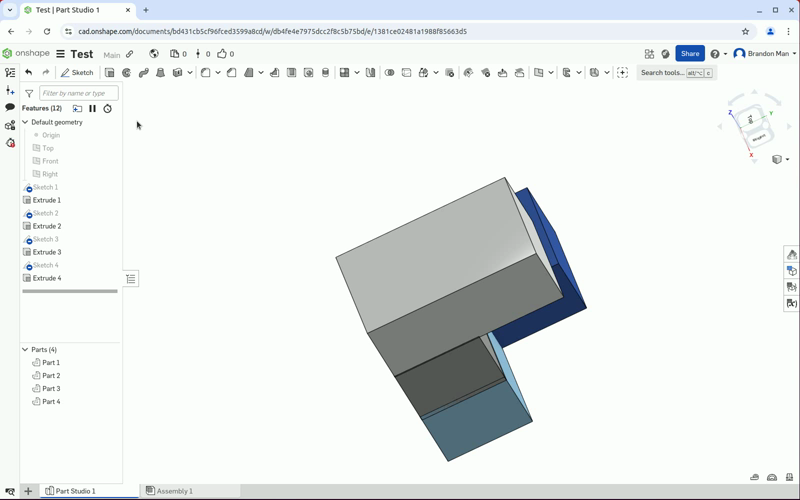
key(up, 2)
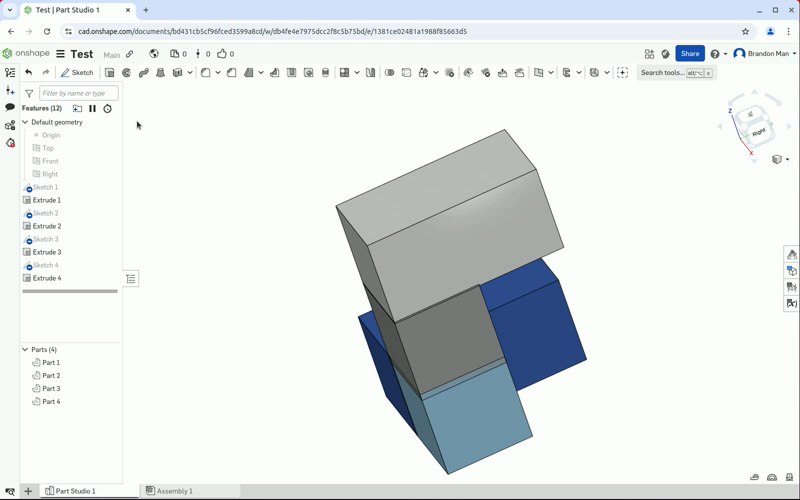
key(right, 2)
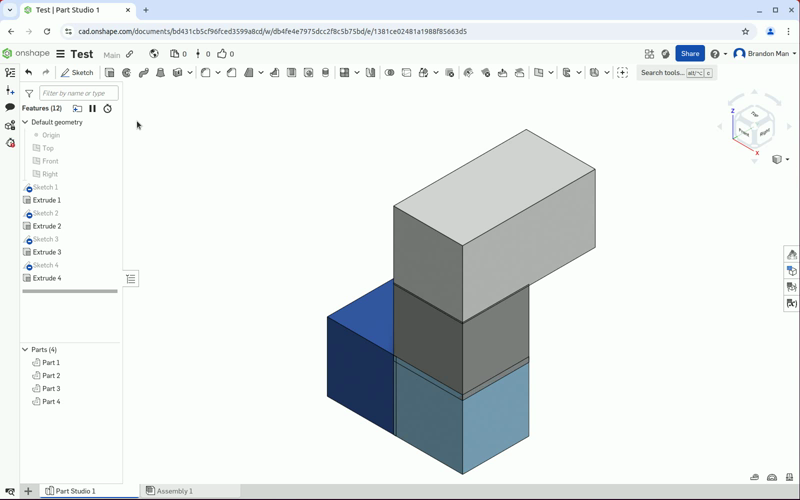
mouse_move(73, 189)
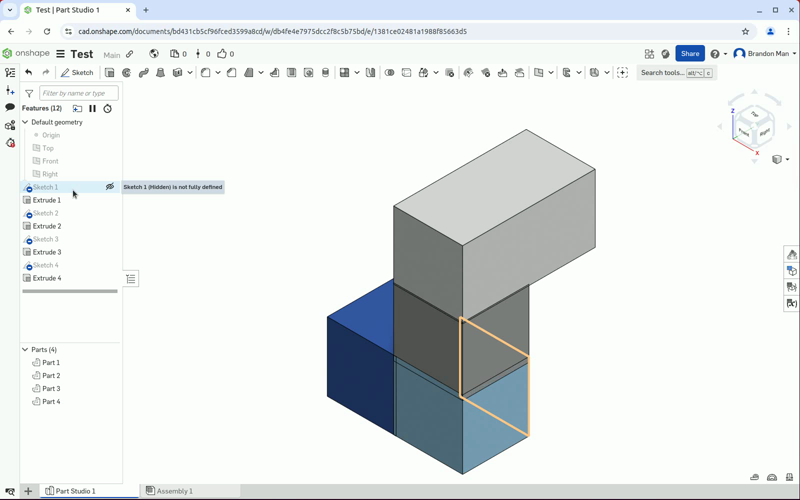
click(73, 189)